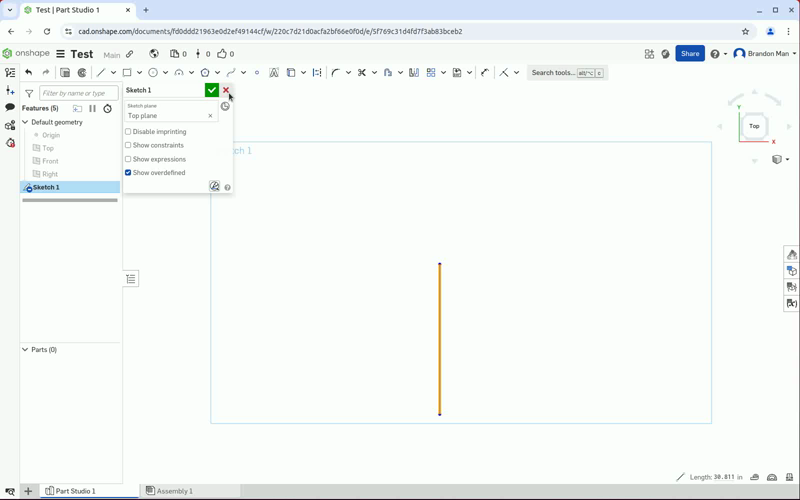
key(shift+h)
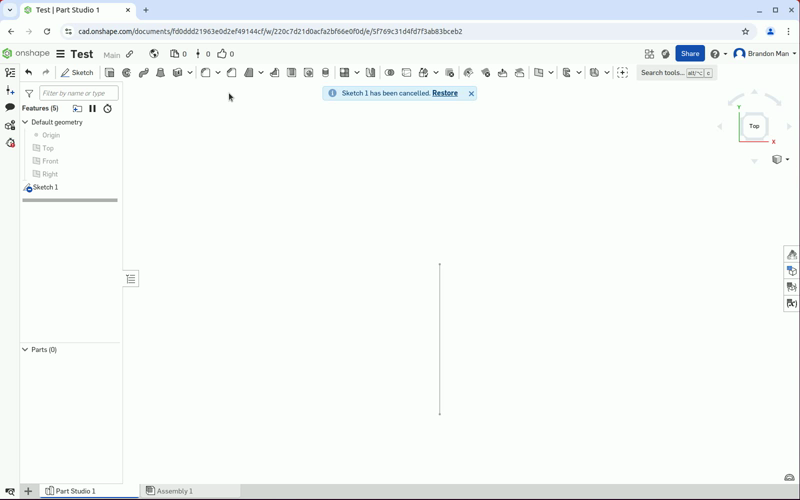
mouse_move(73, 352)
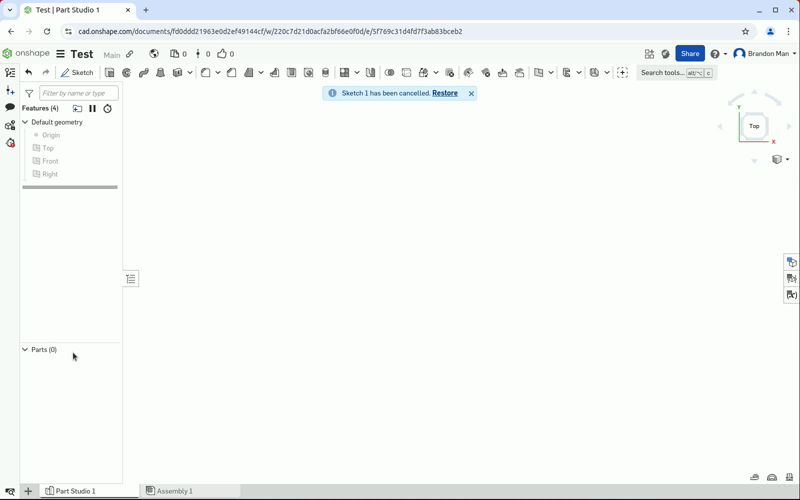
key(y)
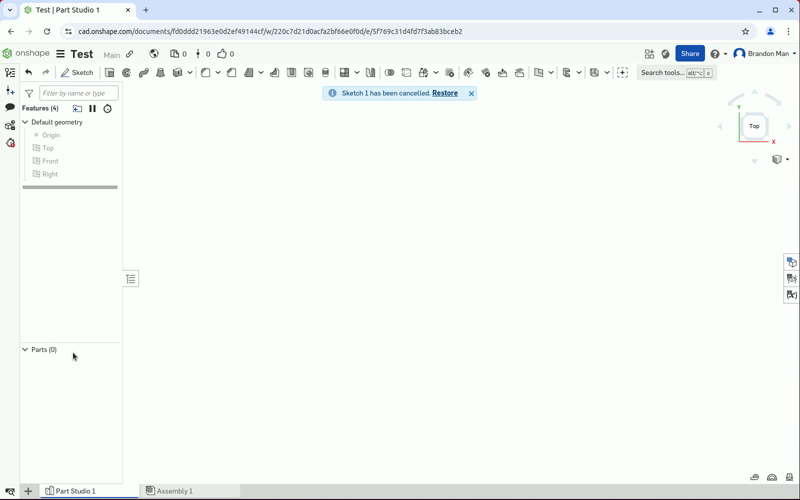
key(shift+p)
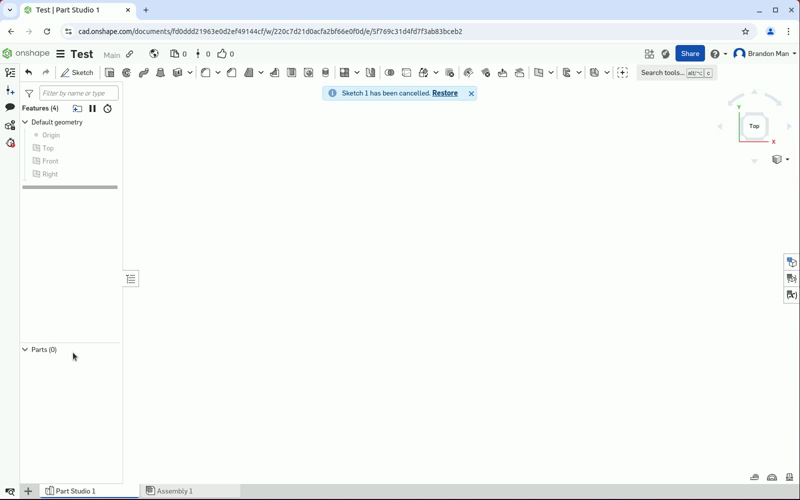
key(space)
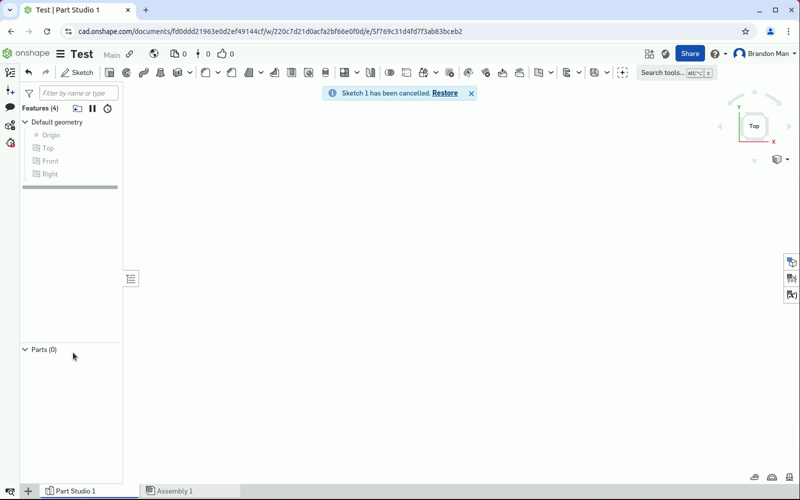
key_down(shift)
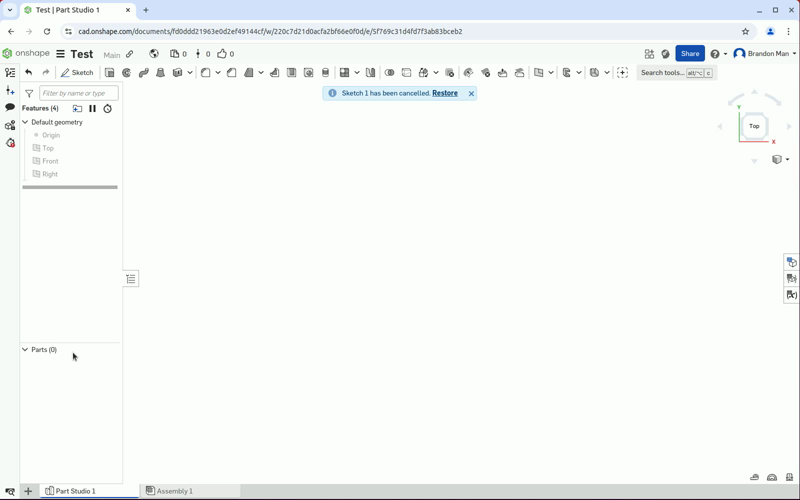
key(up)
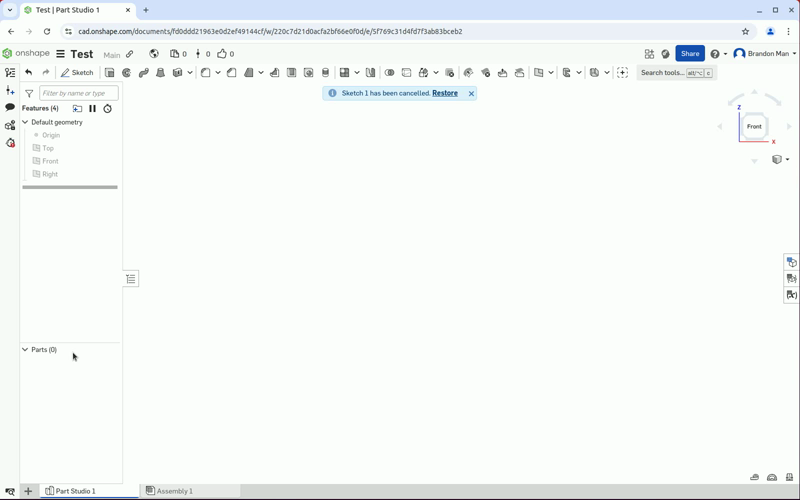
key_up(shift)
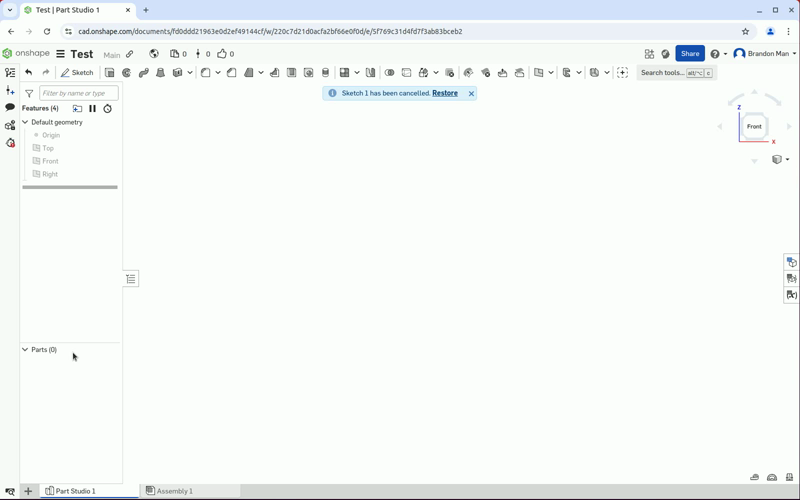
mouse_move(73, 352)
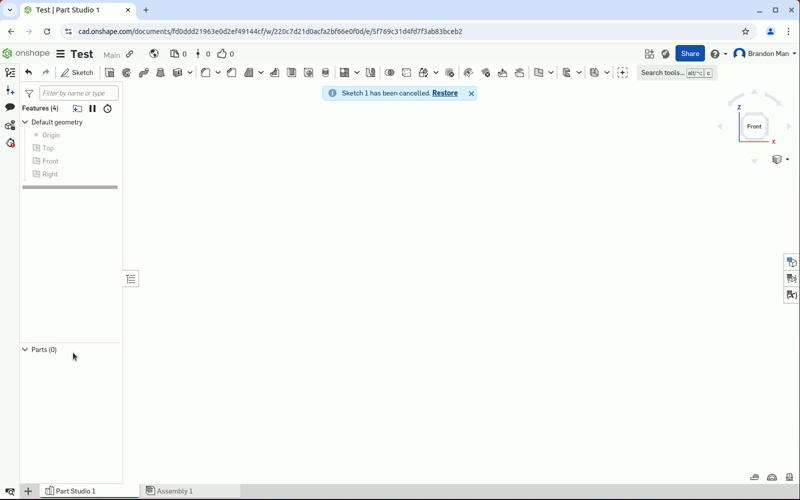
key(shift+y)
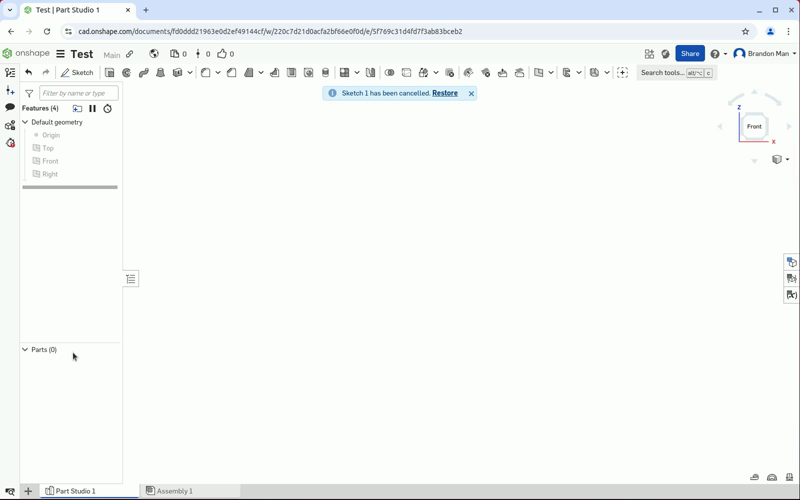
key(shift+s)
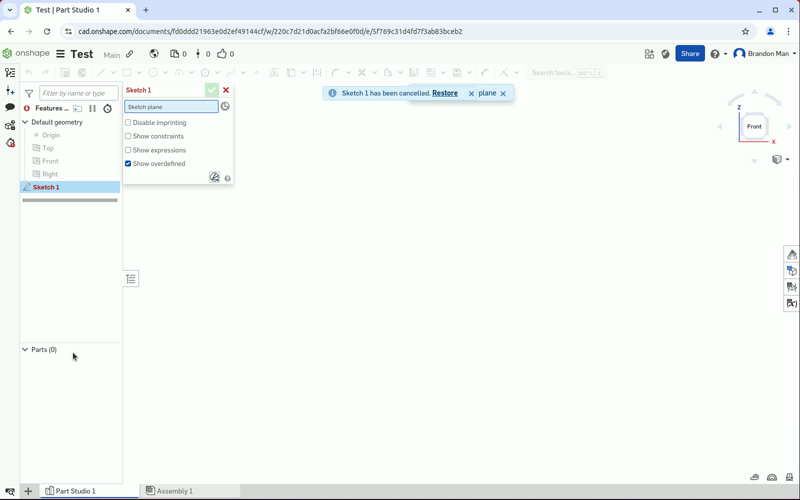
mouse_move(73, 163)
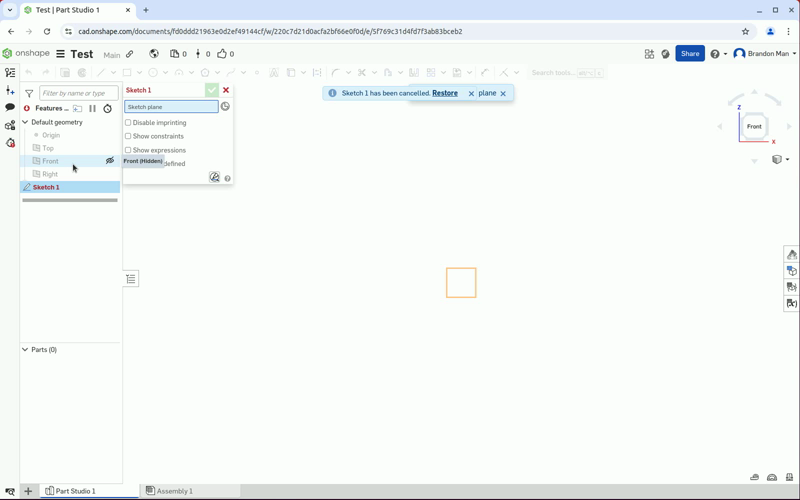
click(73, 163)
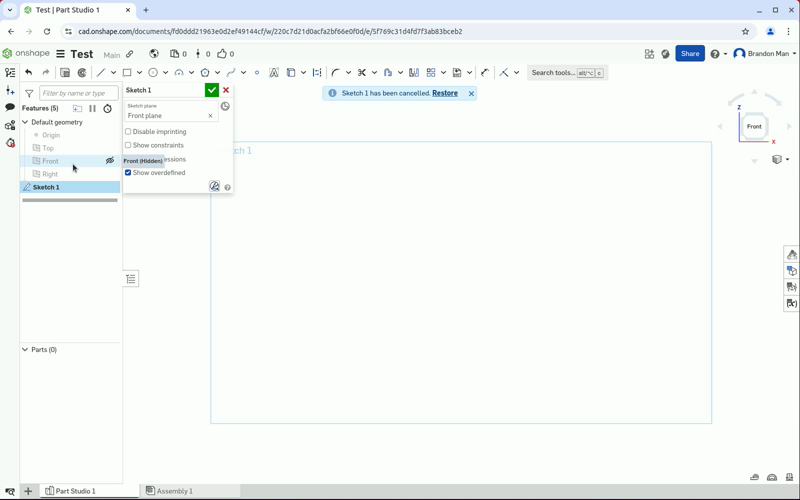
mouse_move(73, 352)
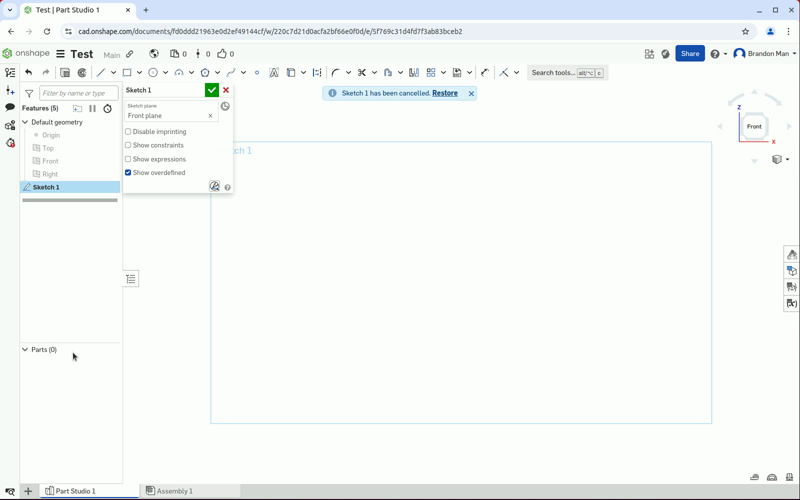
key(y)
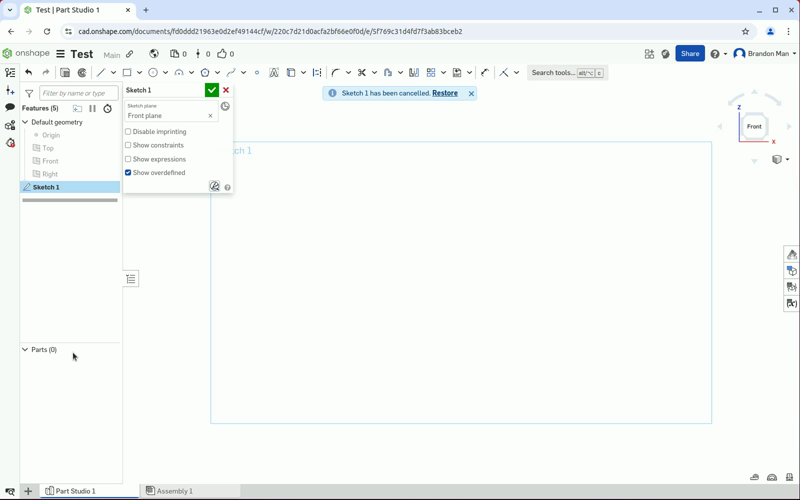
key(c)
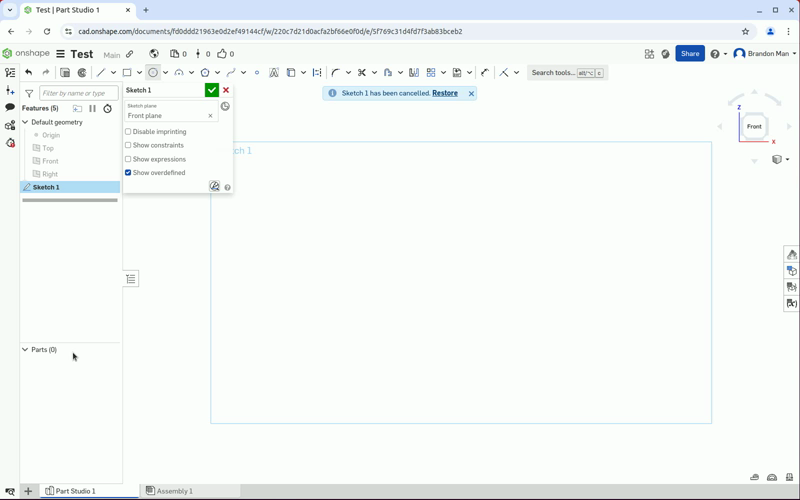
key_down(shift)
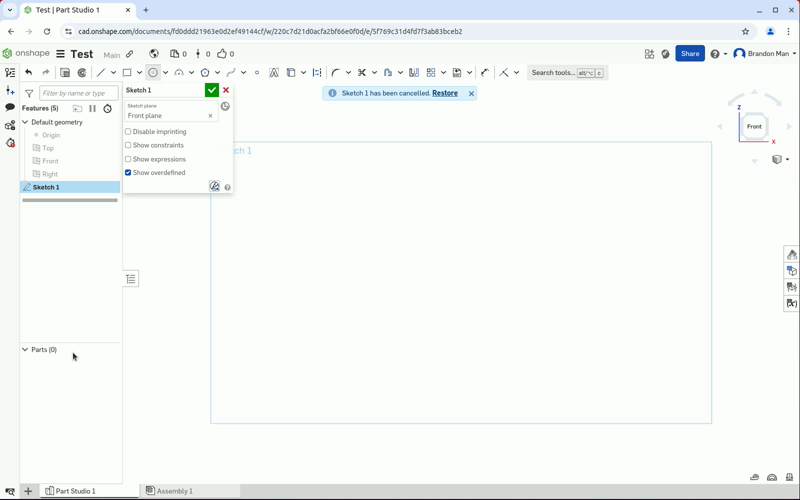
mouse_move(461, 282)
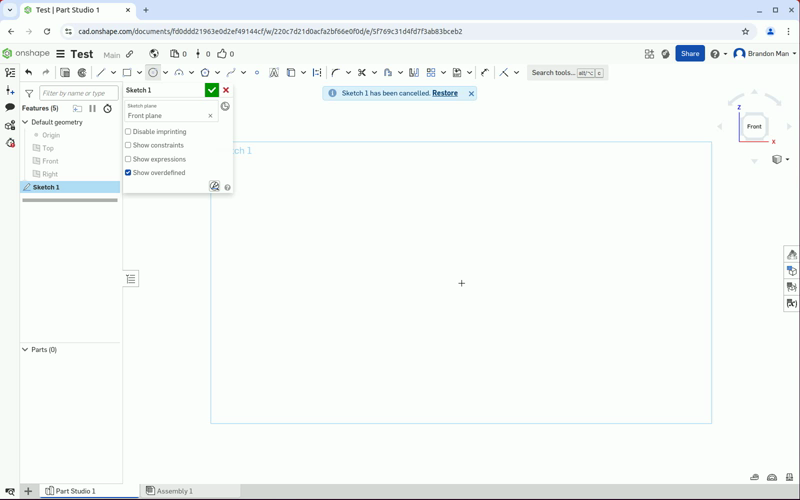
click(461, 282)
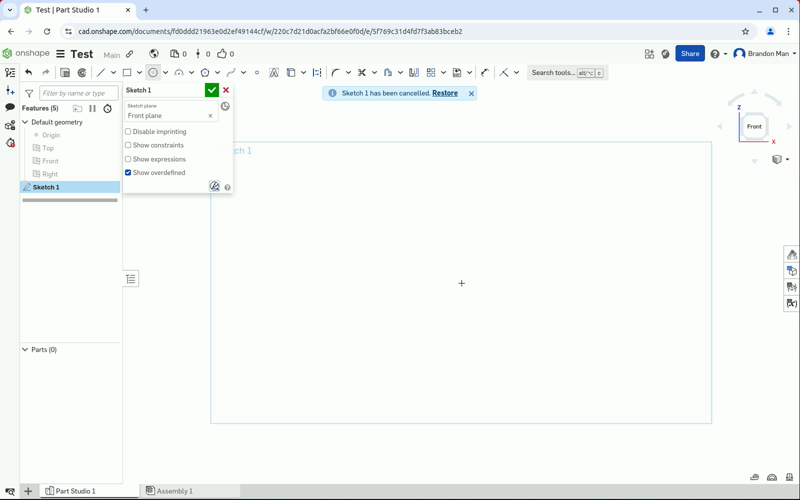
key_up(shift)
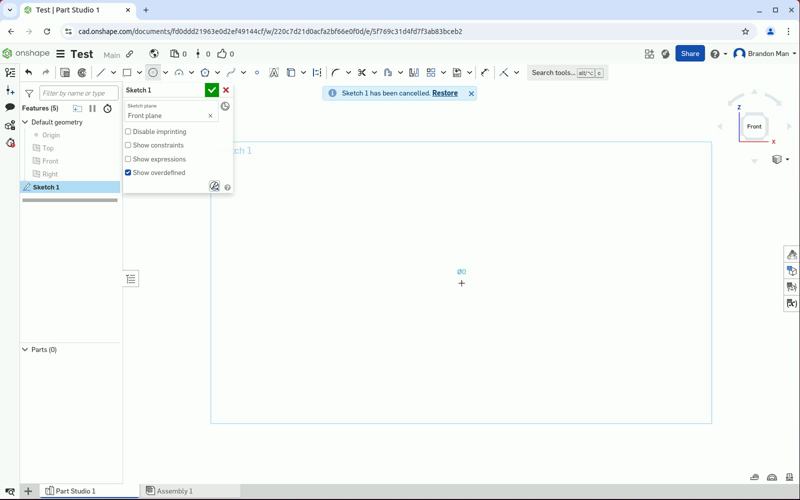
mouse_move(505, 282)
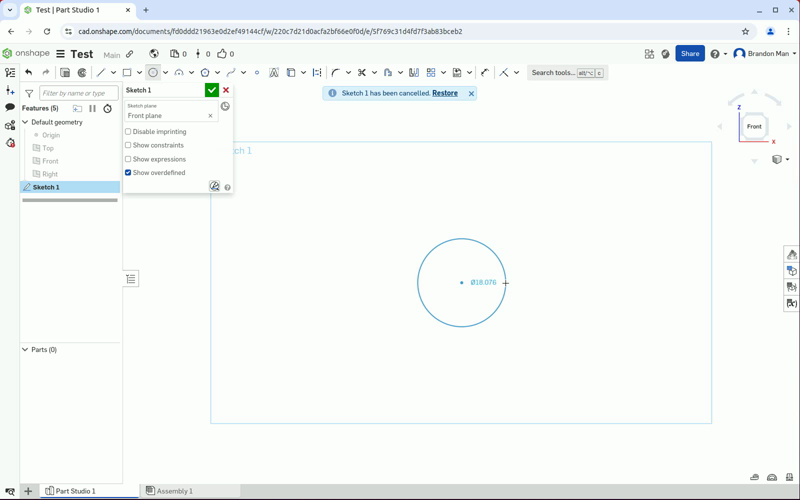
click(505, 282)
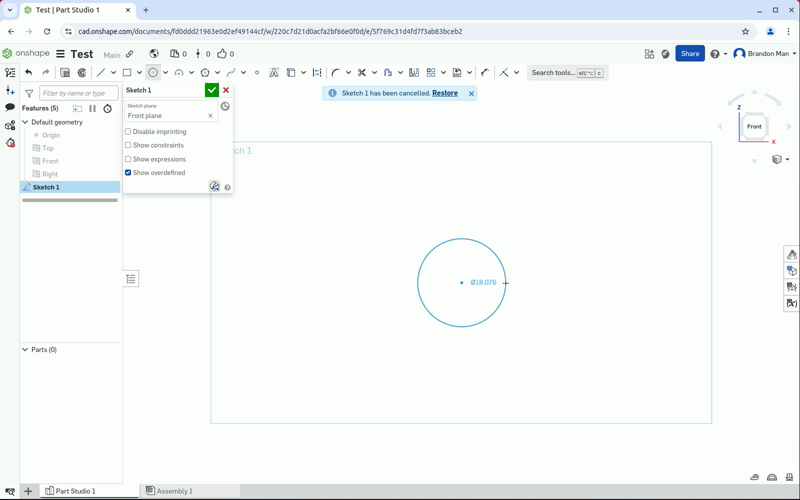
key(esc)
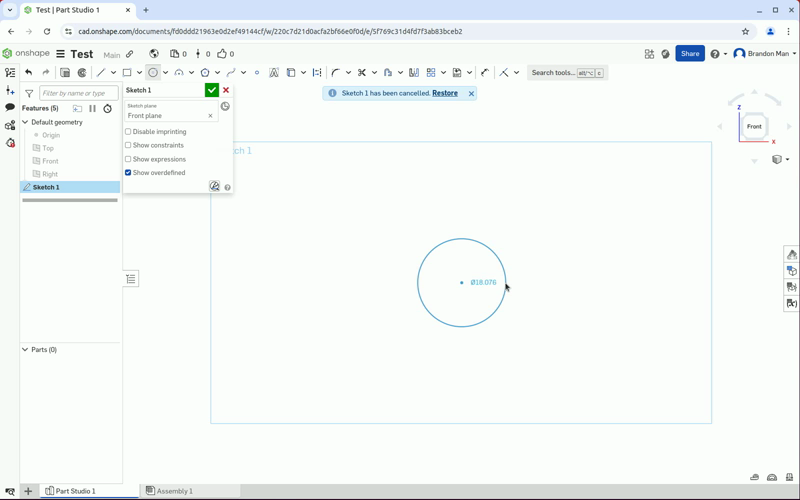
key(c)
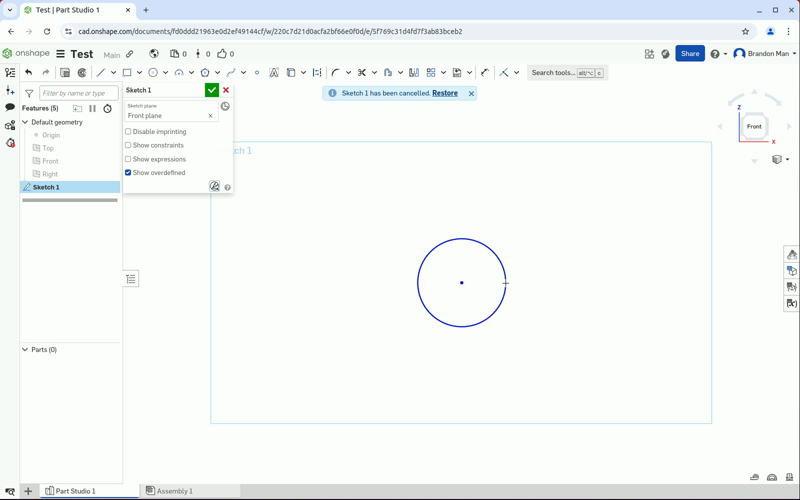
key_down(shift)
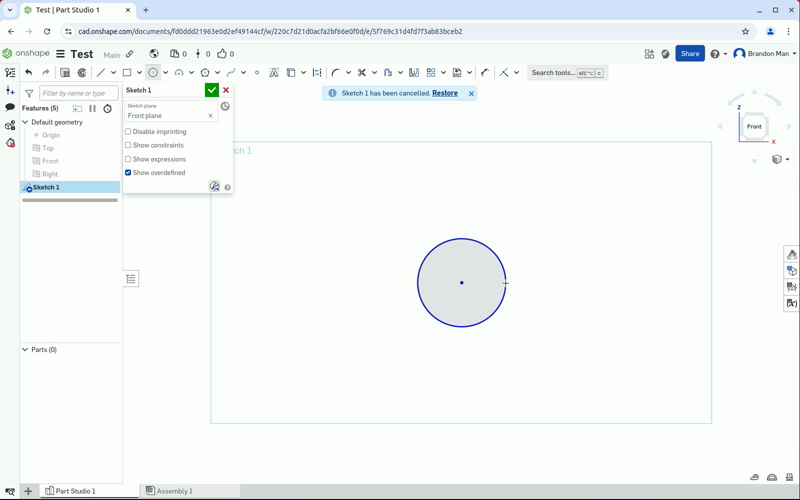
mouse_move(461, 282)
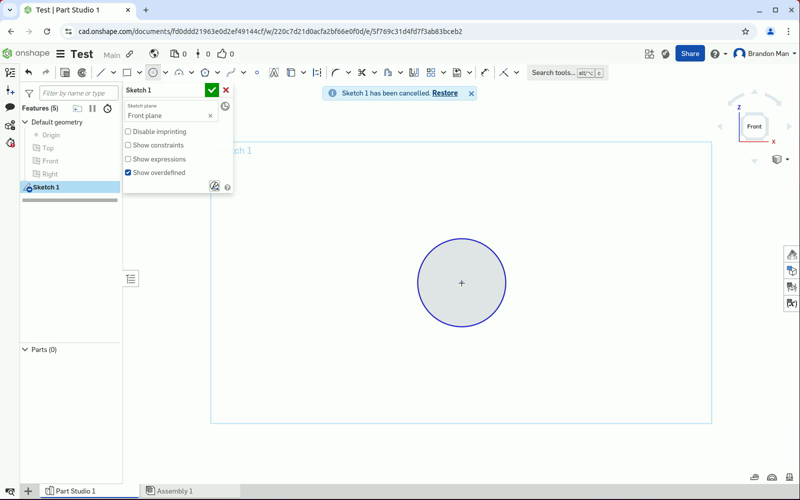
click(461, 282)
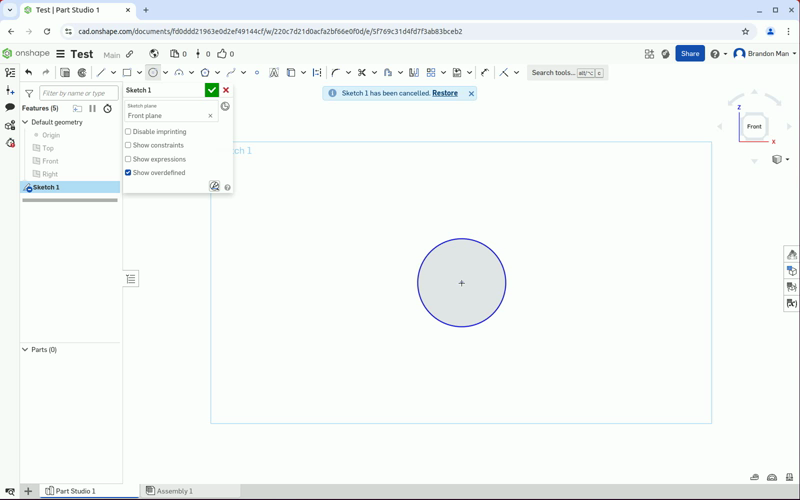
key_up(shift)
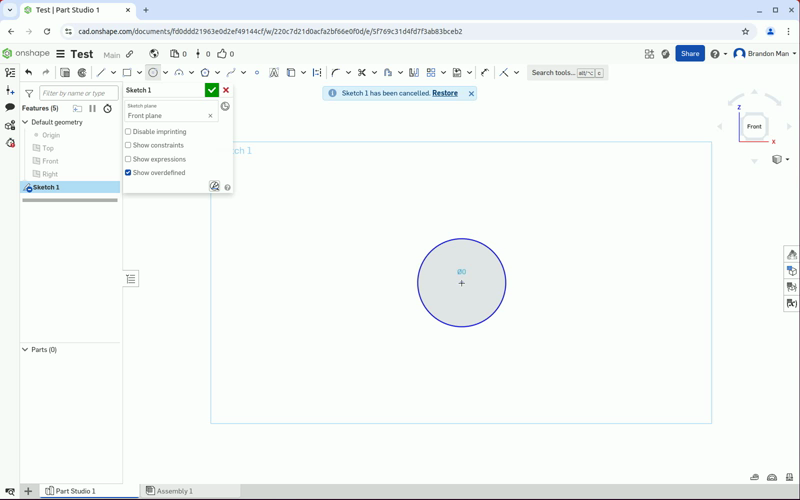
mouse_move(490, 282)
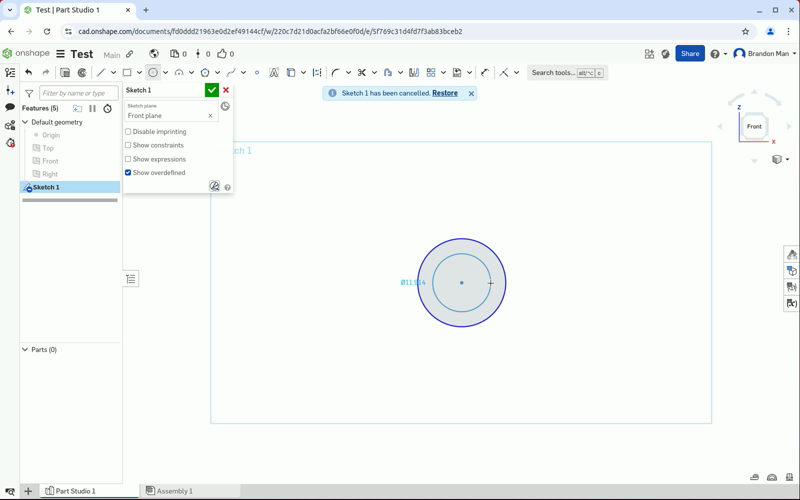
click(490, 282)
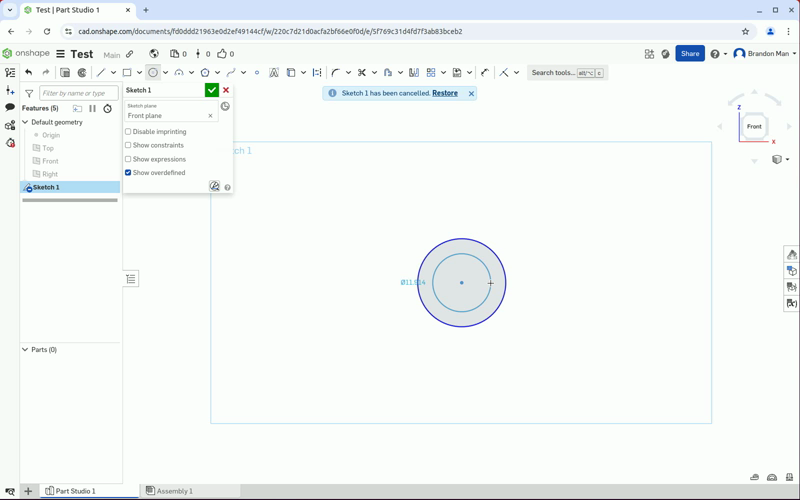
key(esc)
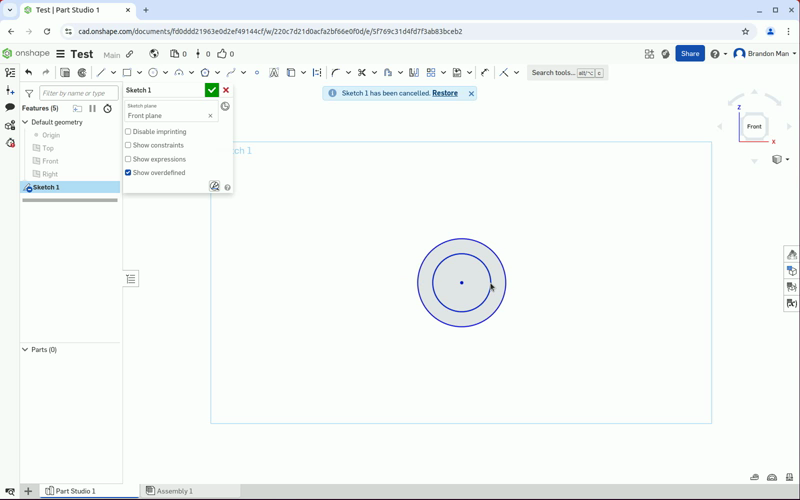
mouse_move(501, 286)
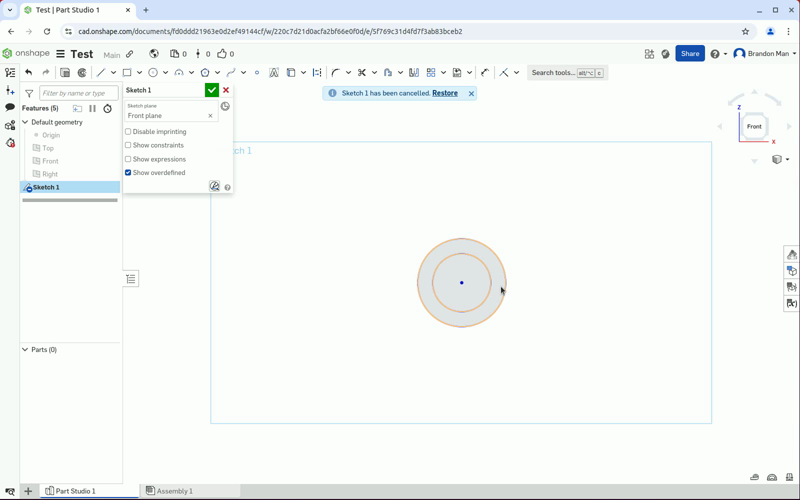
click(501, 286)
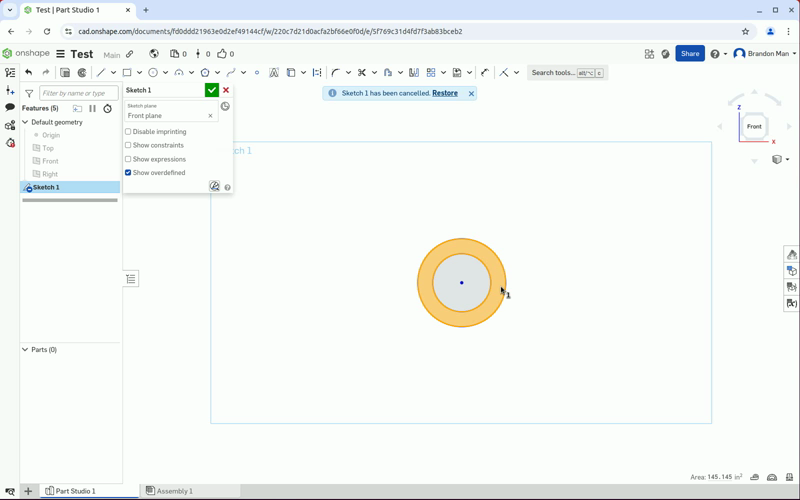
mouse_move(73, 352)
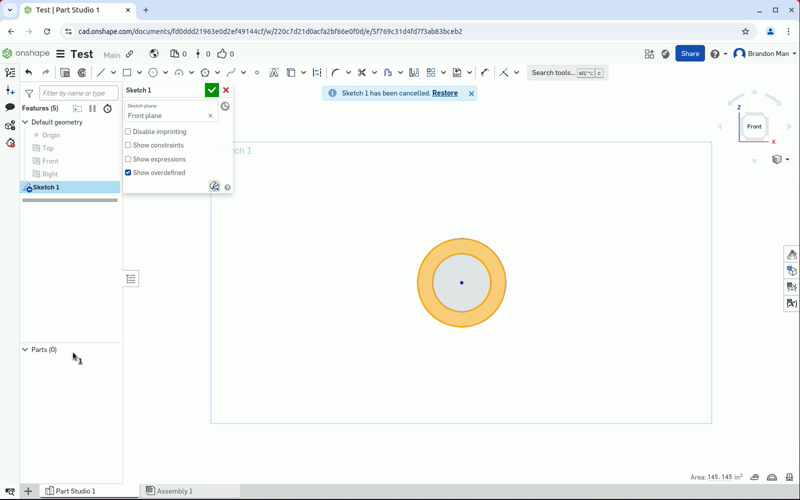
key(shift+y)
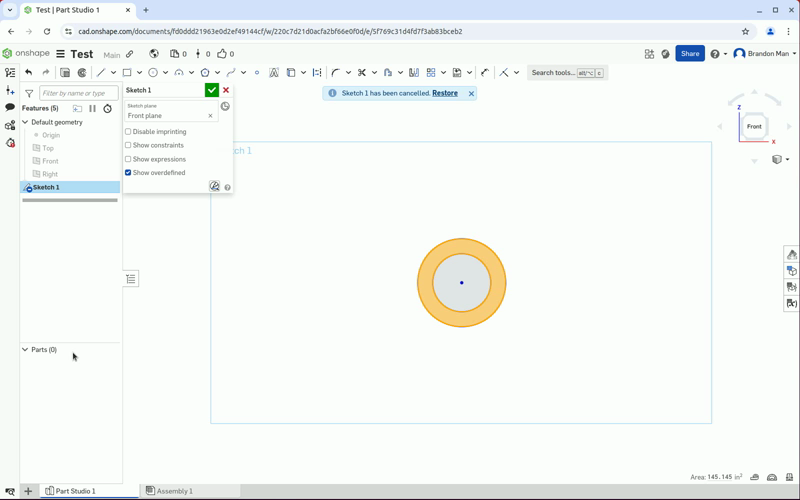
key(shift+e)
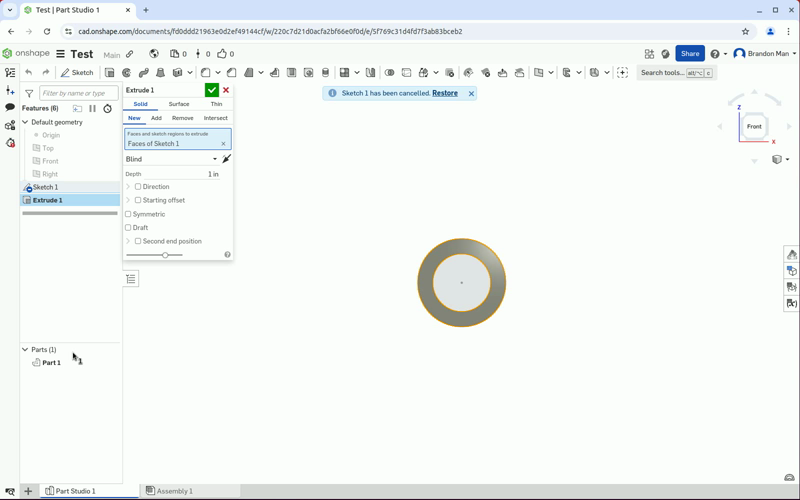
mouse_move(143, 106)
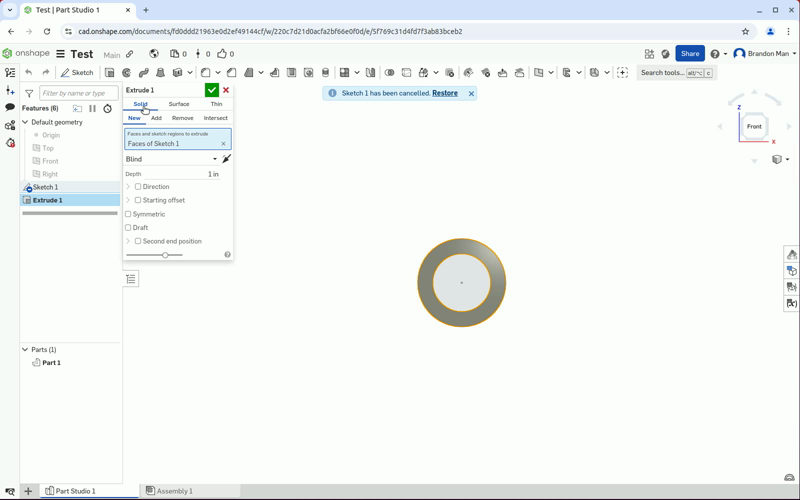
click(143, 106)
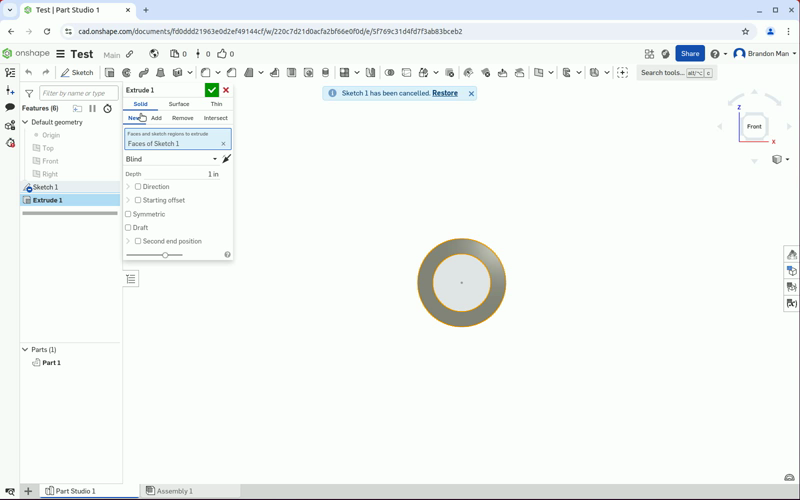
mouse_move(137, 120)
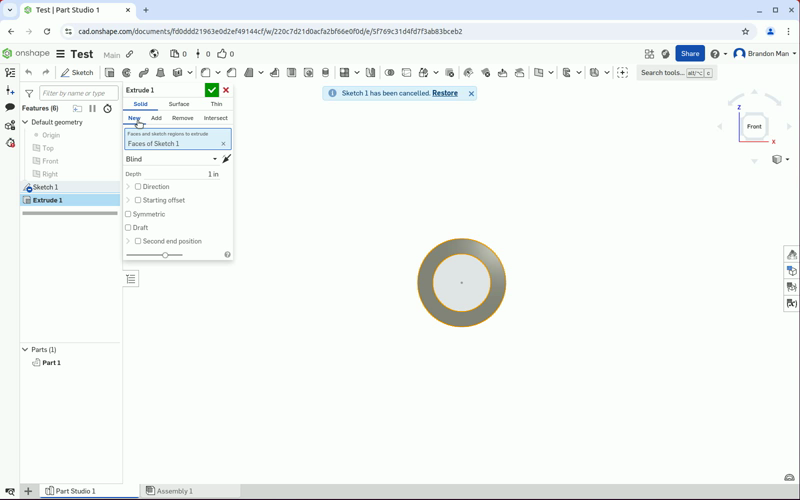
click(137, 120)
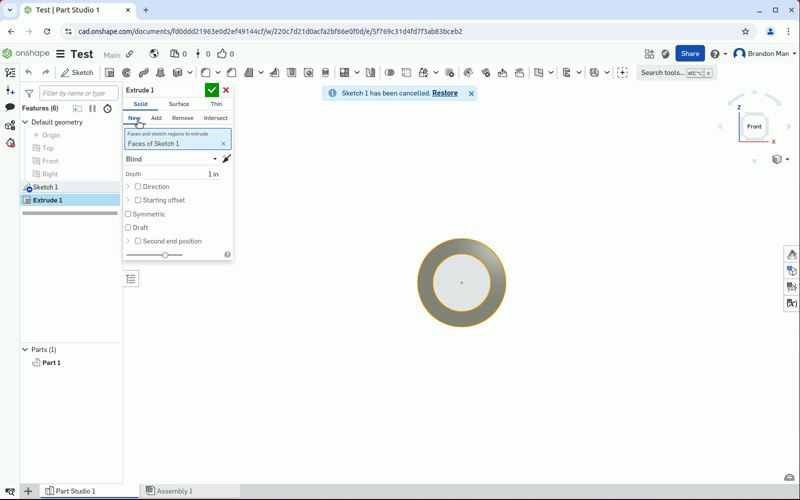
key(tab, 4)
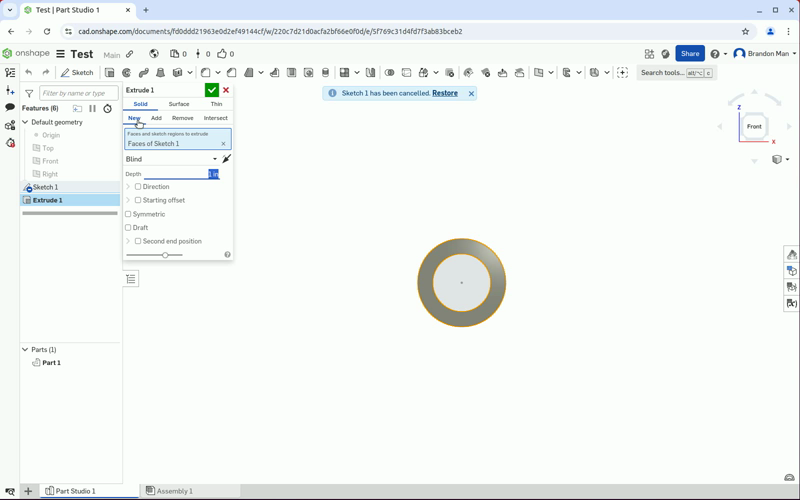
text(12.758)
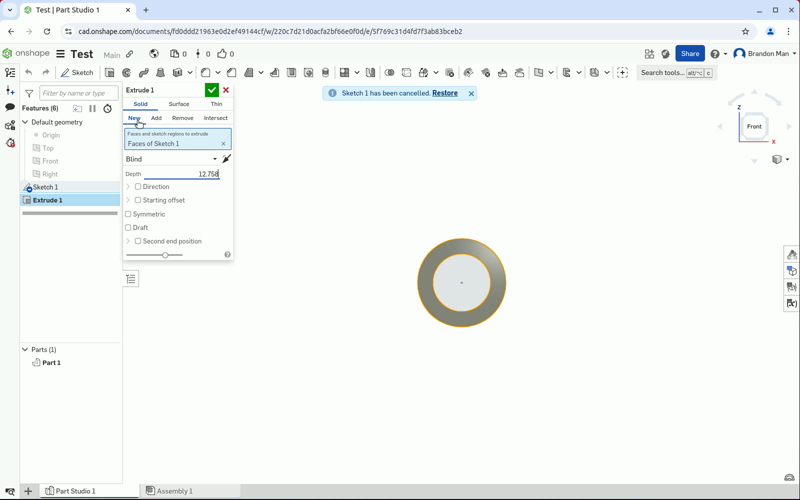
key(enter)
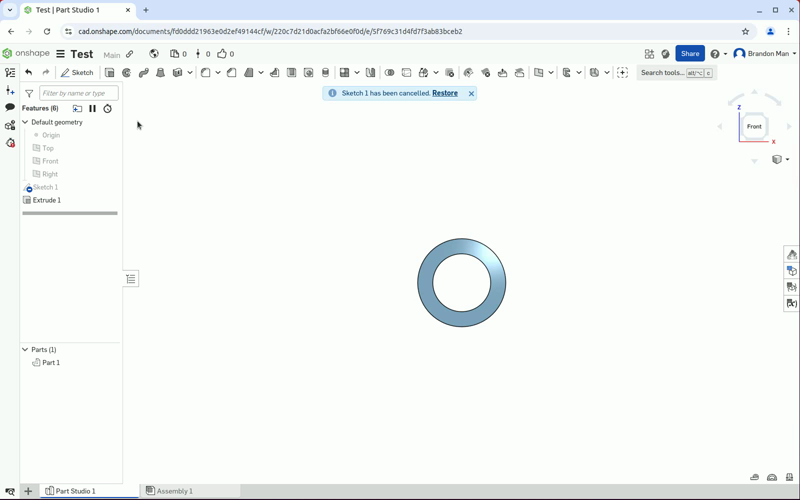
key(shift+h)
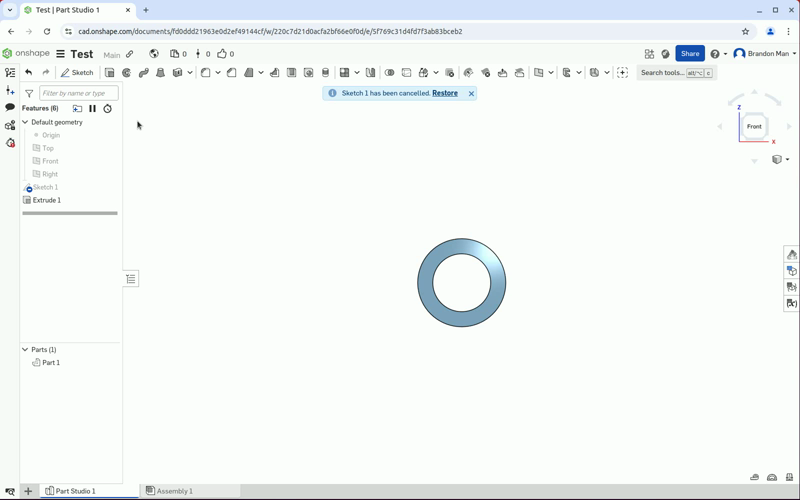
key(shift+h)
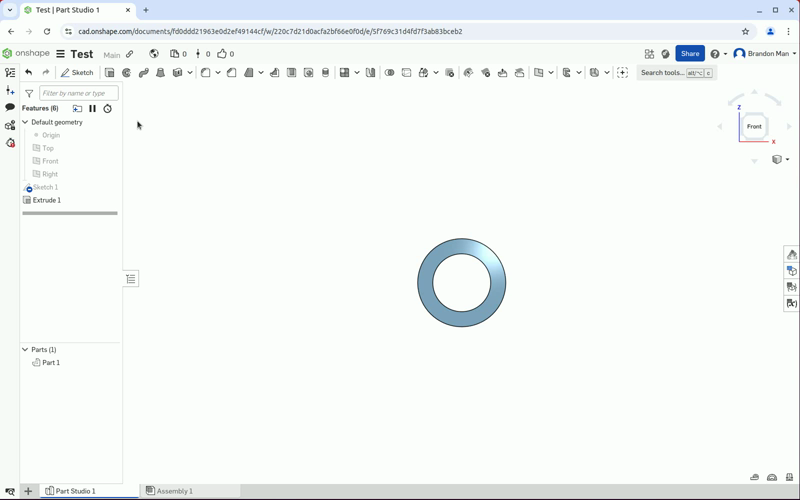
mouse_move(73, 189)
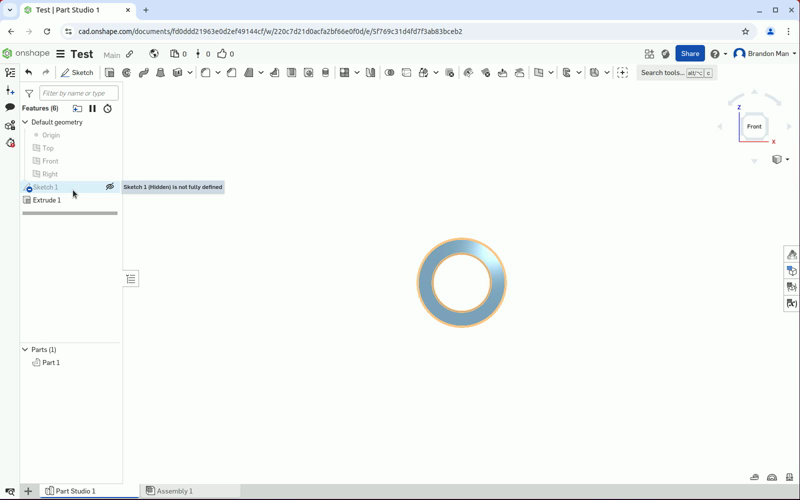
click(73, 189)
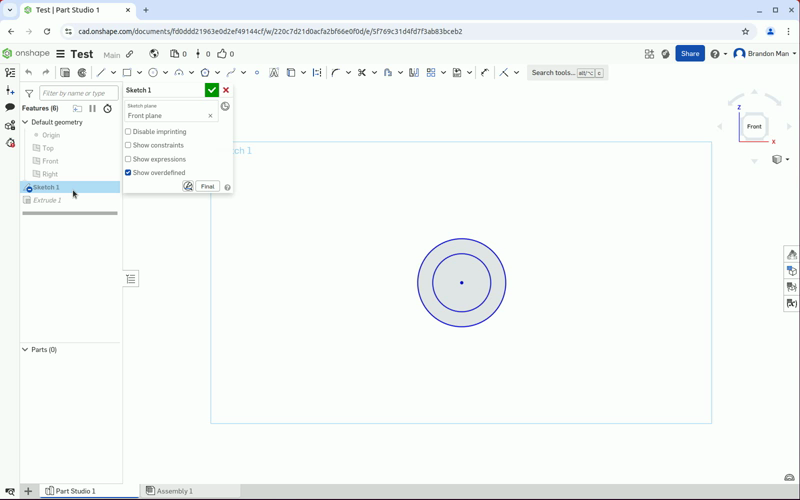
mouse_move(229, 92)
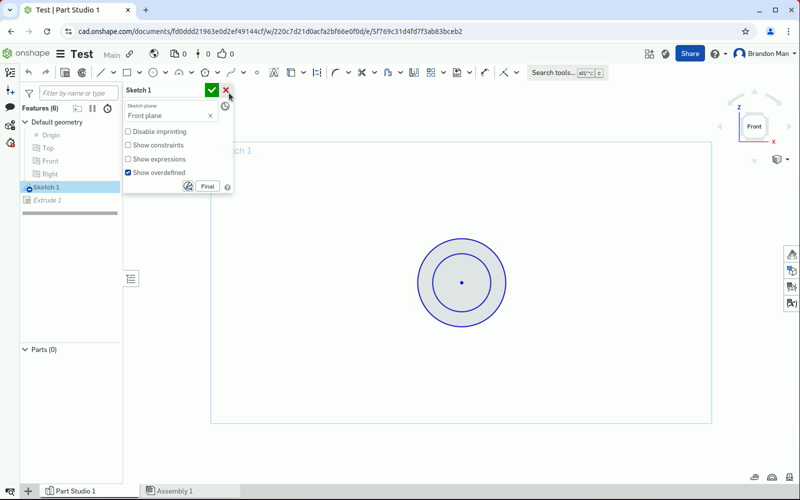
click(229, 92)
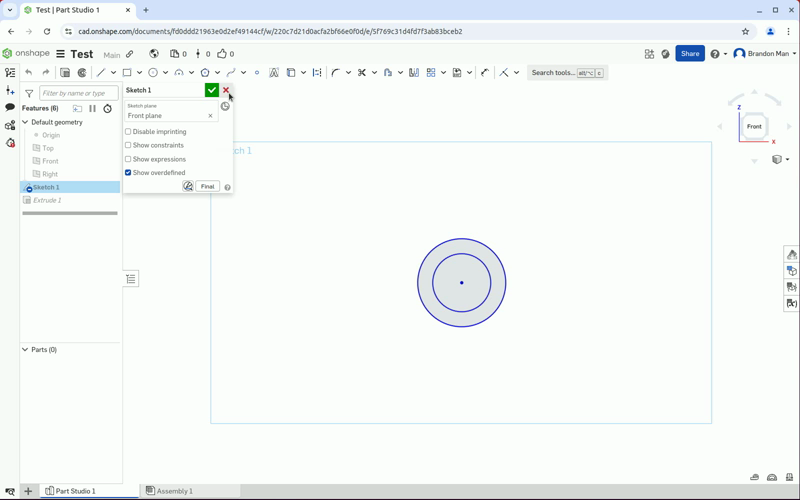
key(shift+s)
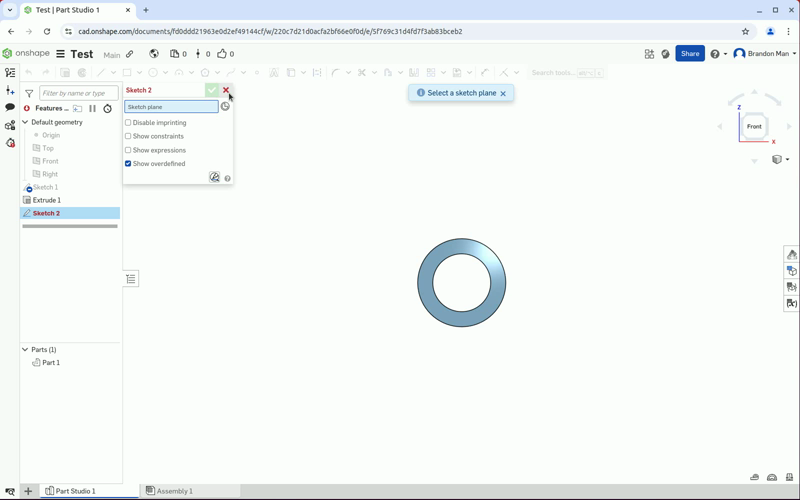
mouse_move(73, 163)
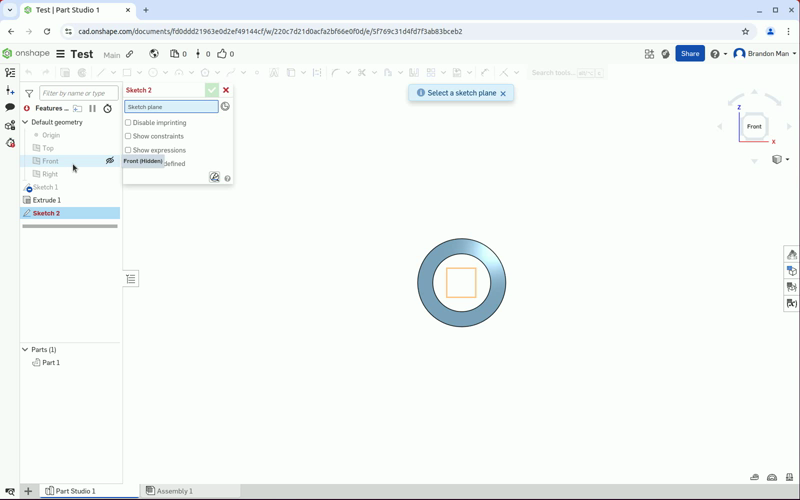
click(73, 163)
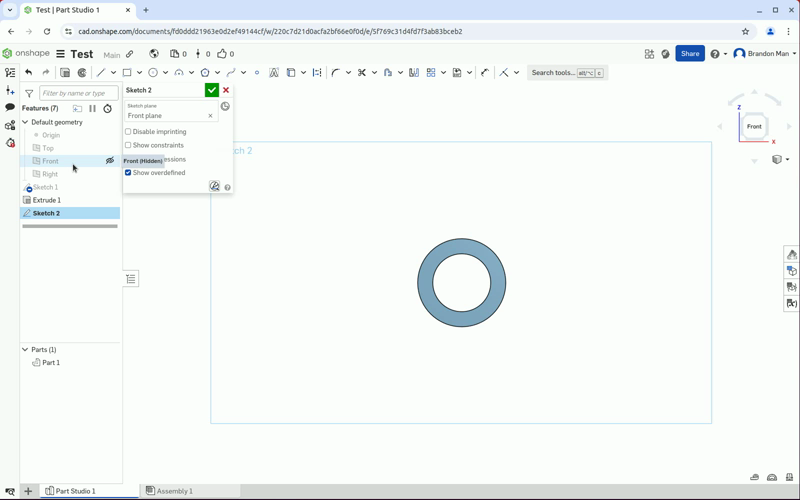
mouse_move(73, 352)
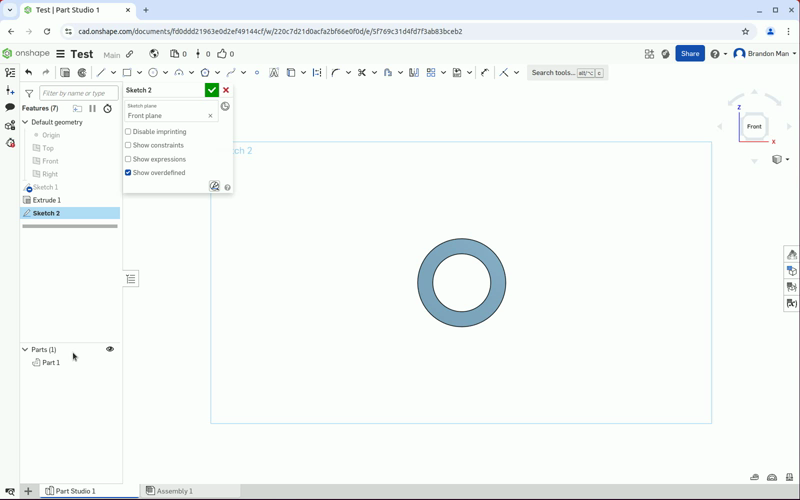
key(y)
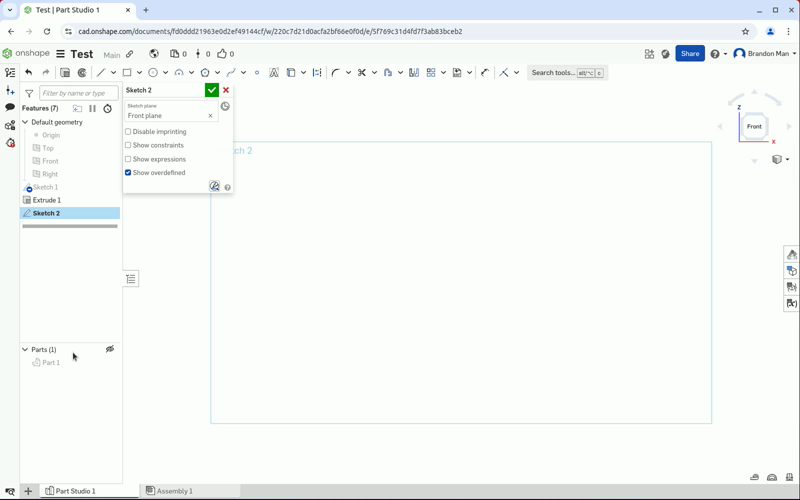
key(c)
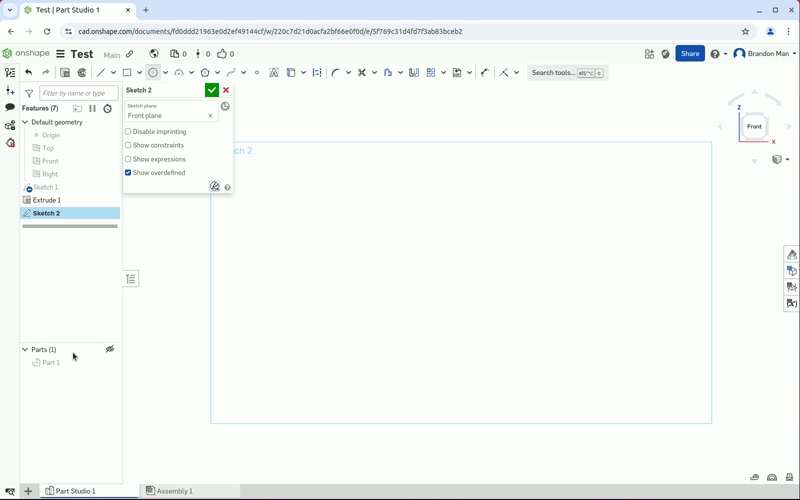
key_down(shift)
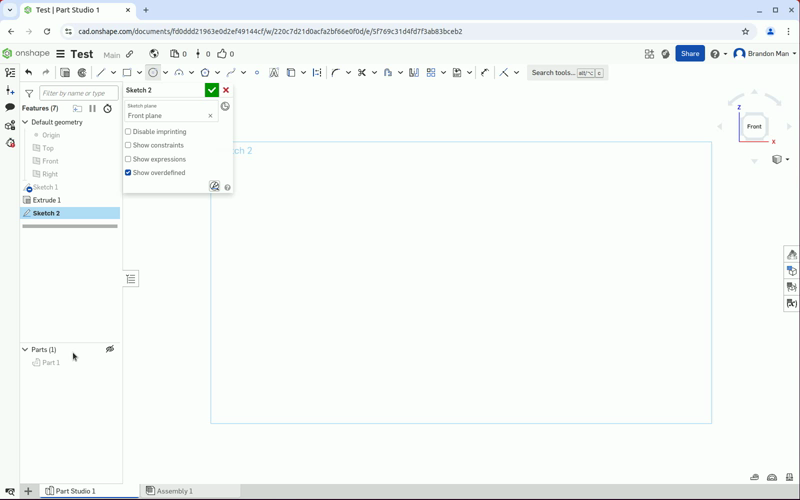
mouse_move(461, 282)
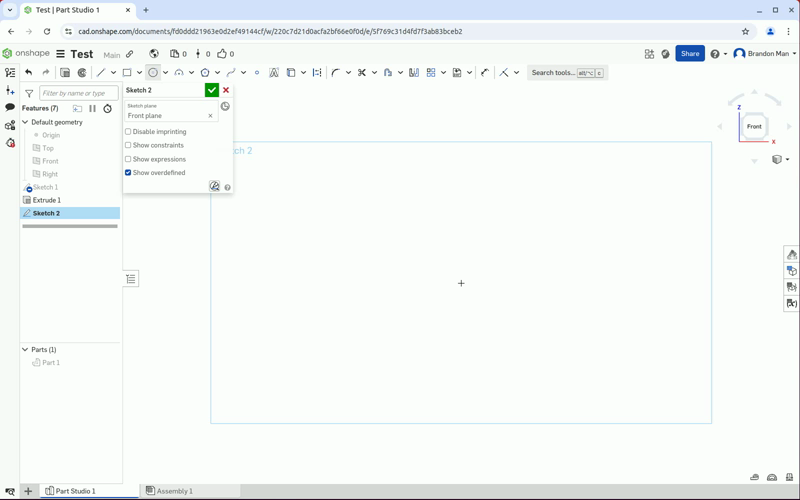
click(461, 282)
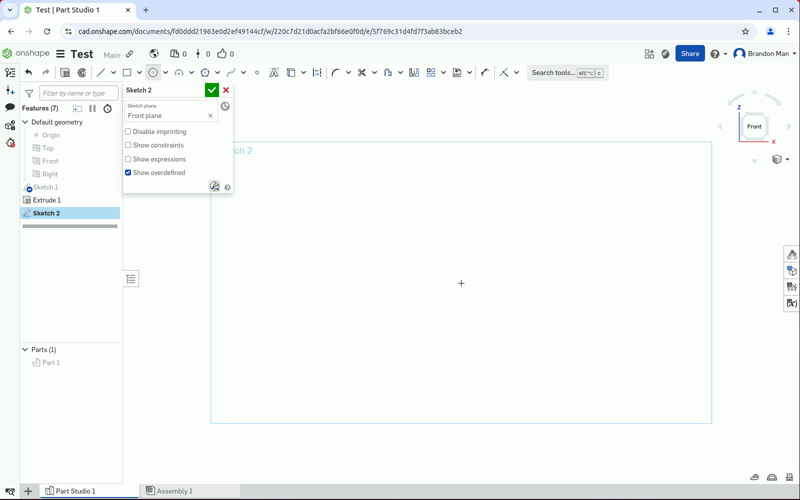
key_up(shift)
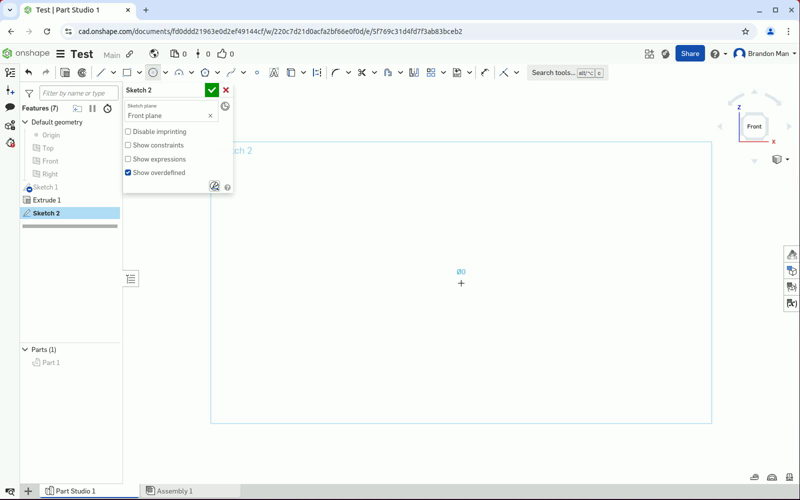
mouse_move(484, 282)
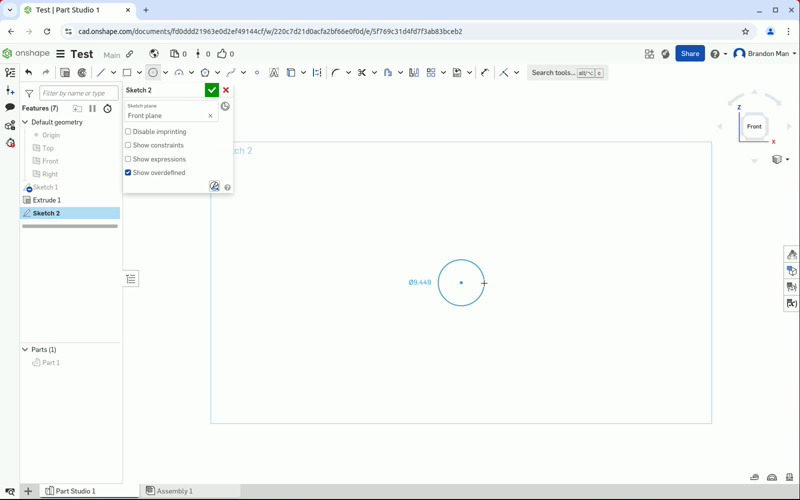
click(484, 282)
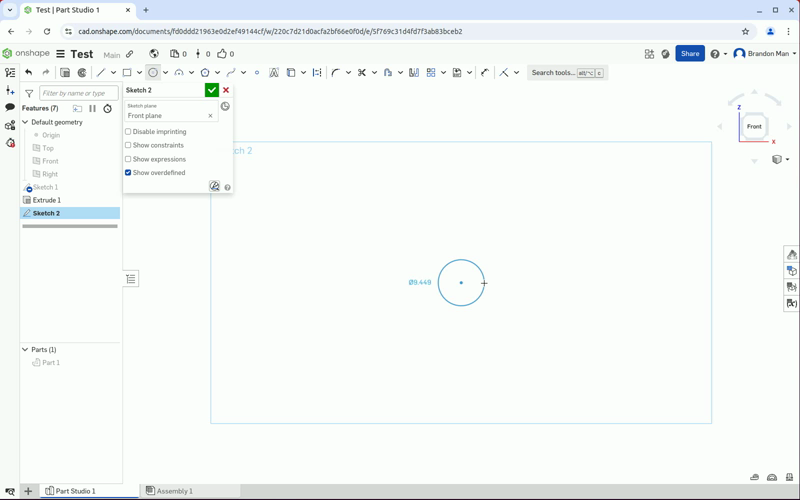
key(esc)
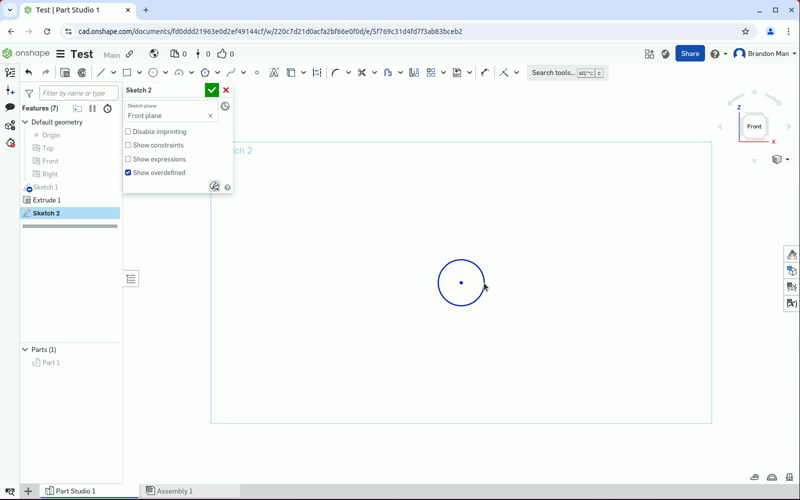
mouse_move(470, 280)
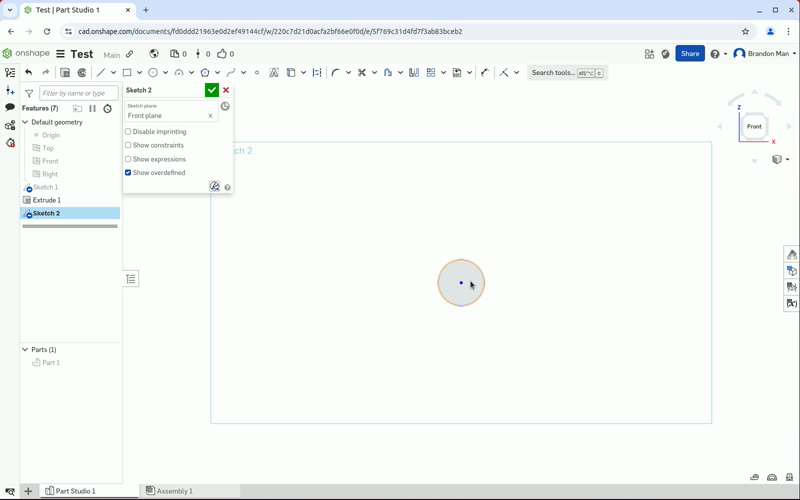
scroll(6)
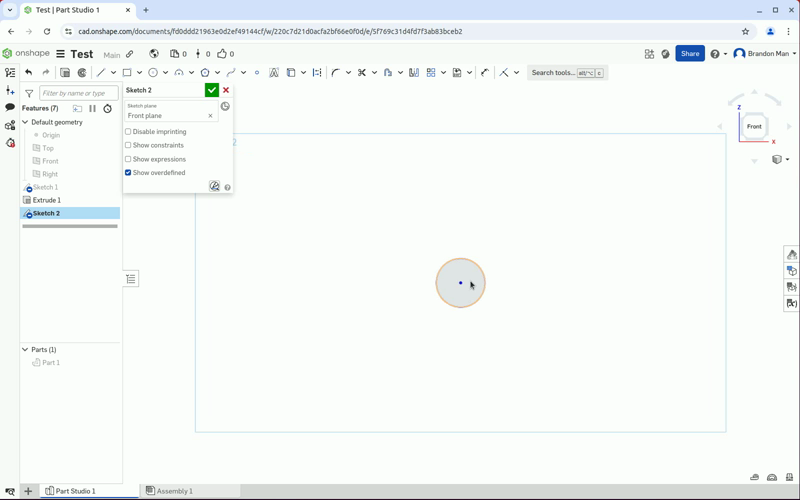
scroll(6)
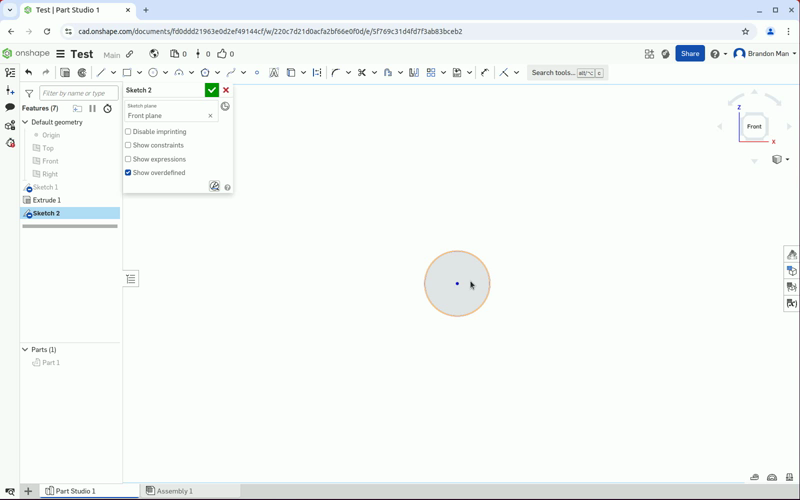
scroll(6)
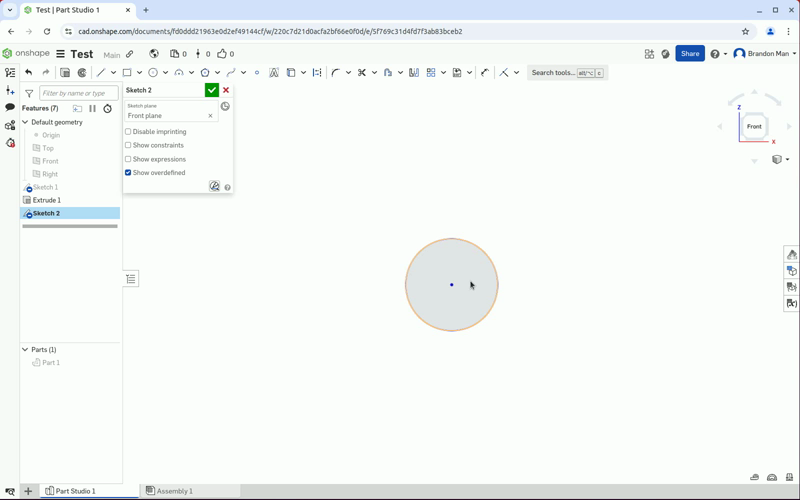
scroll(6)
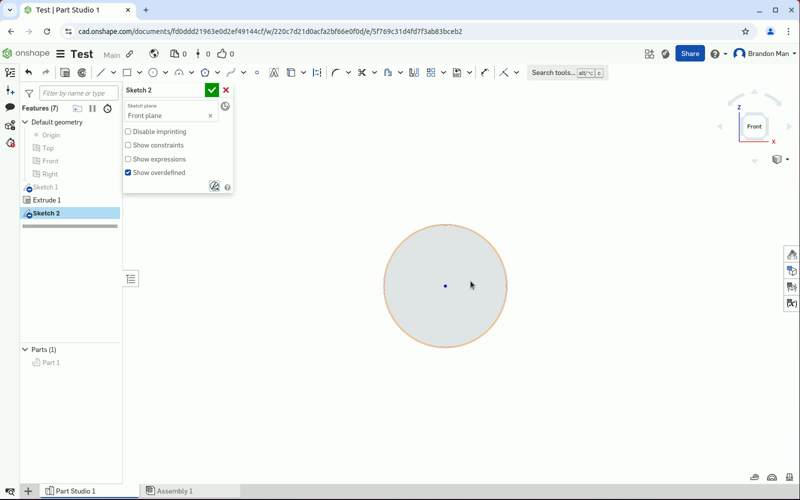
scroll(6)
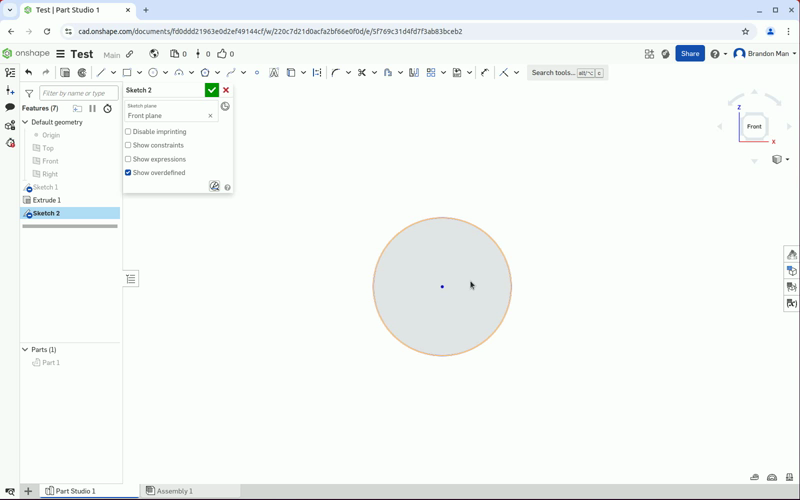
scroll(6)
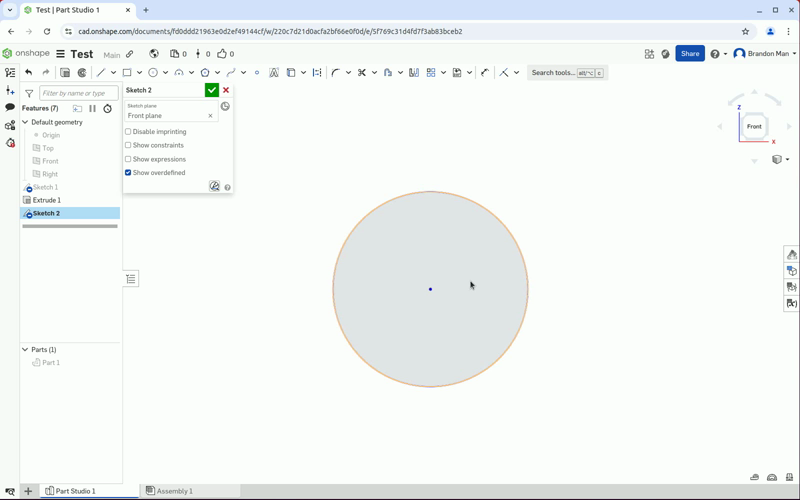
scroll(6)
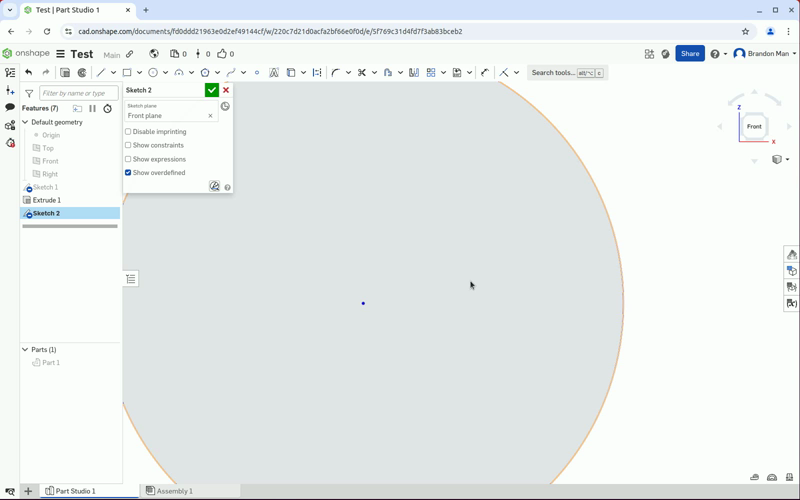
click(470, 280)
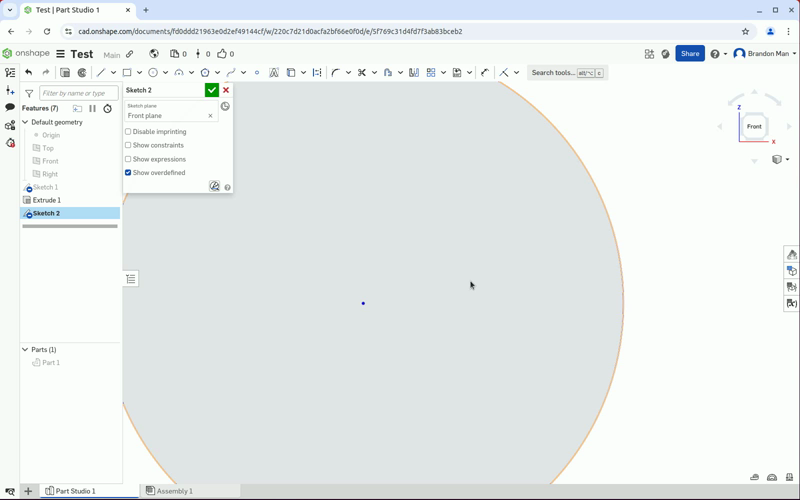
scroll(-6)
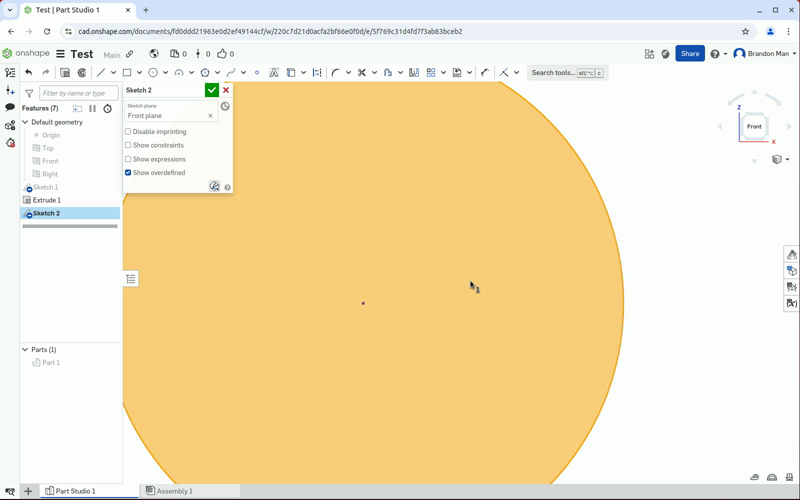
scroll(-6)
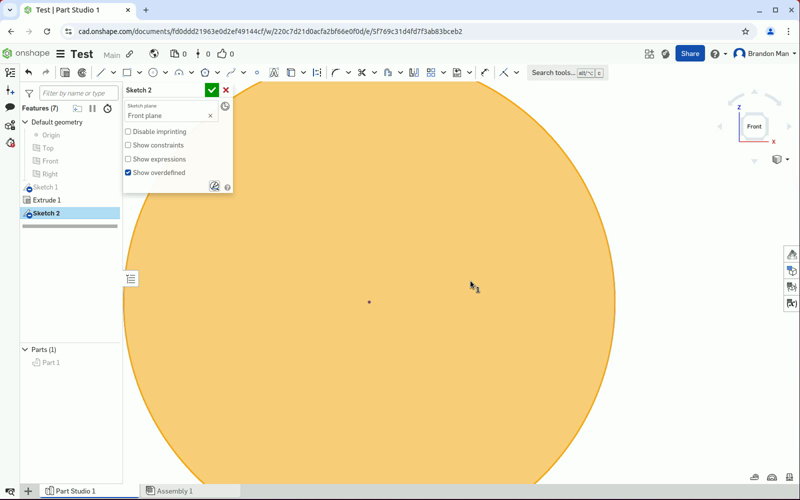
scroll(-6)
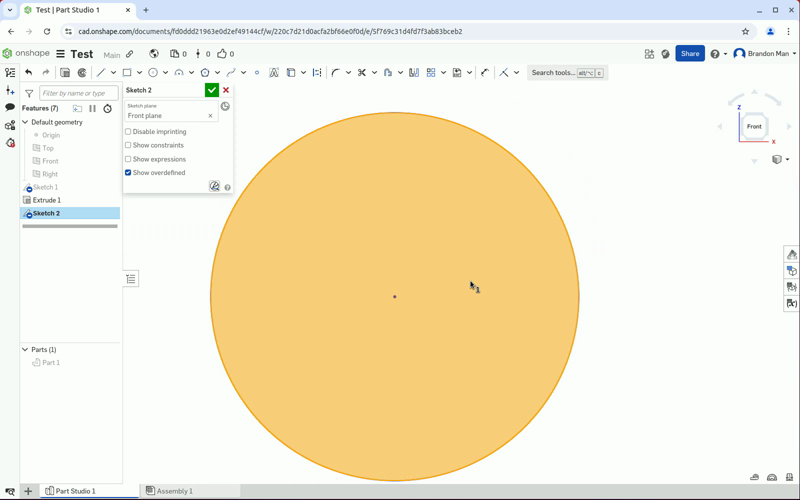
scroll(-6)
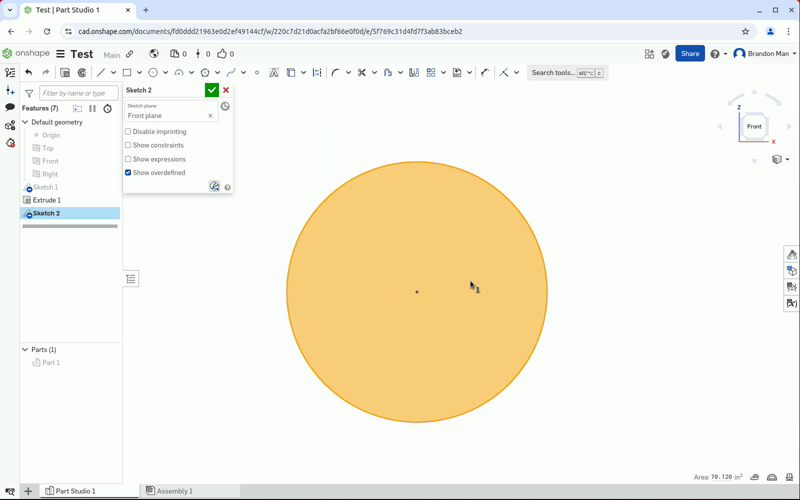
scroll(-6)
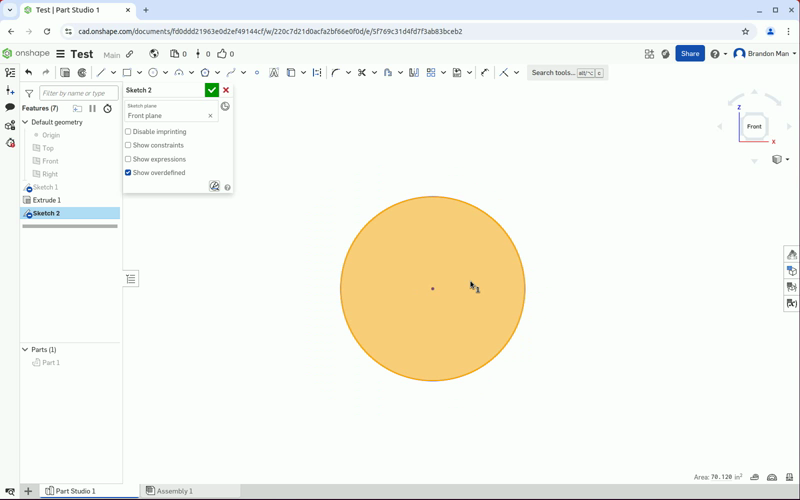
scroll(-6)
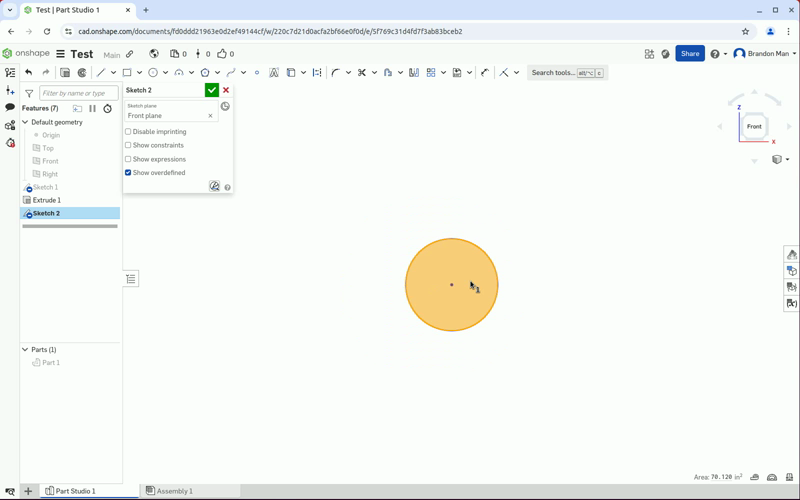
scroll(-6)
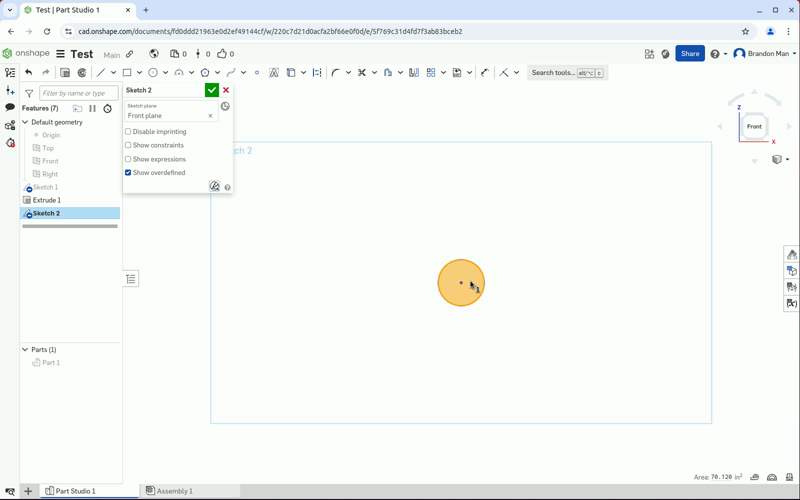
mouse_move(73, 352)
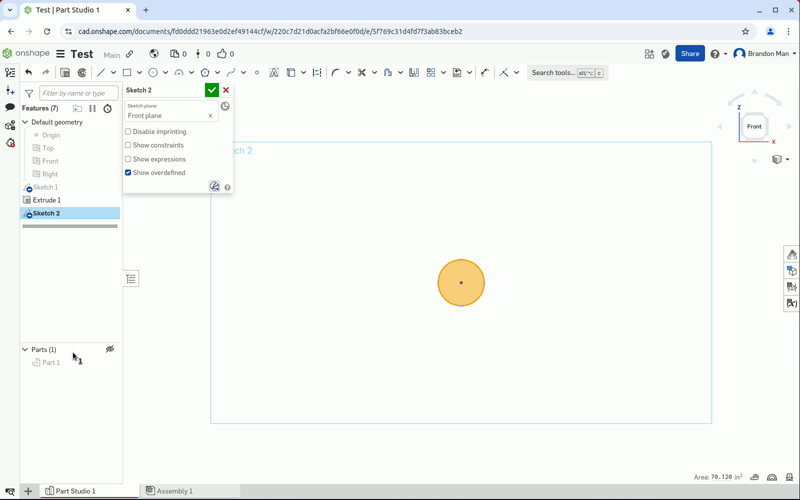
key(shift+y)
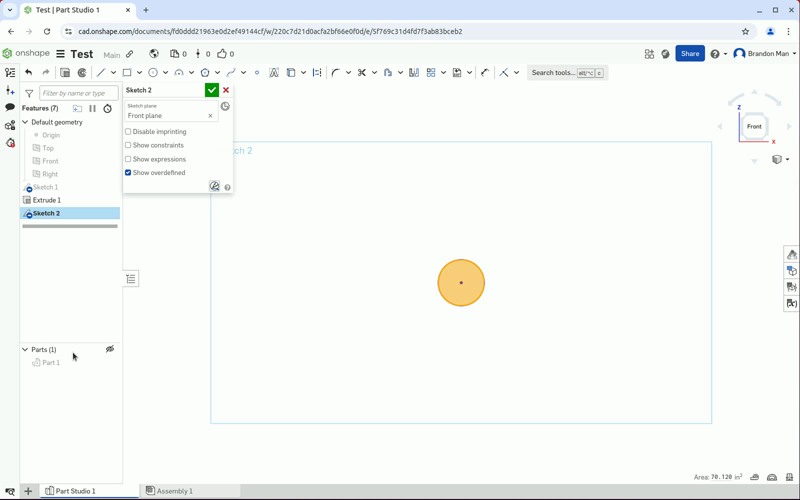
key(shift+e)
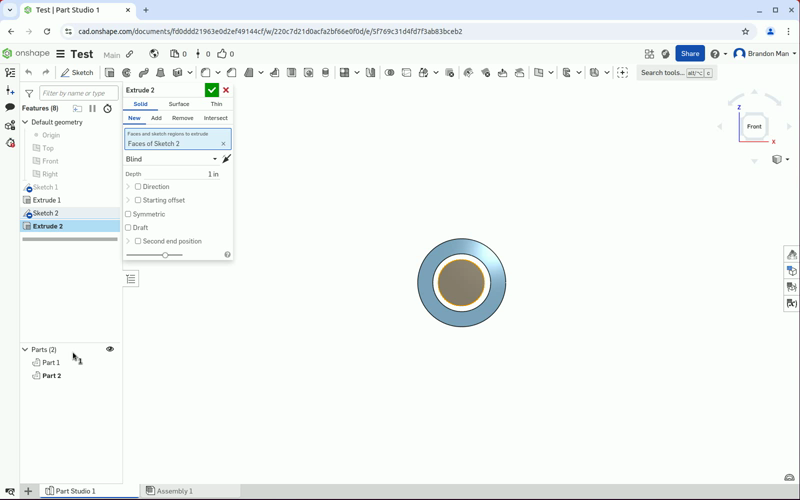
mouse_move(143, 106)
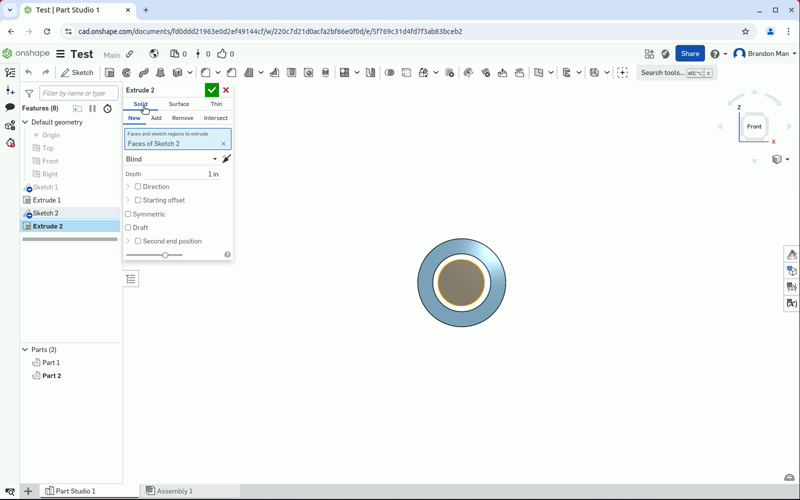
click(143, 106)
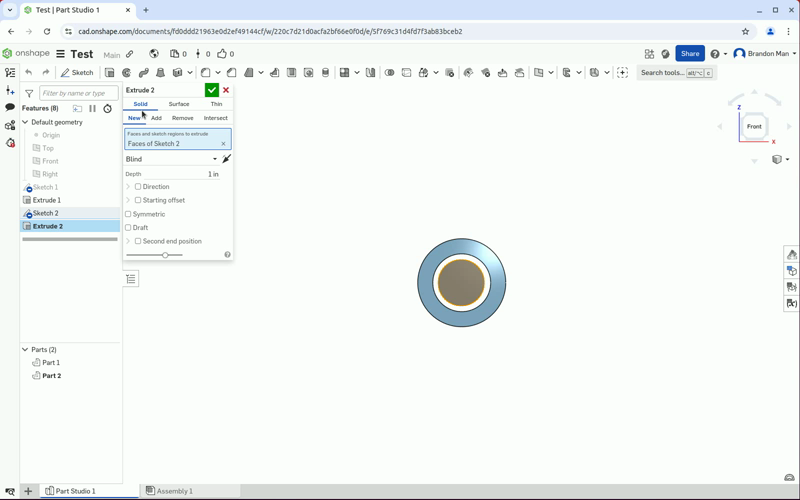
mouse_move(137, 120)
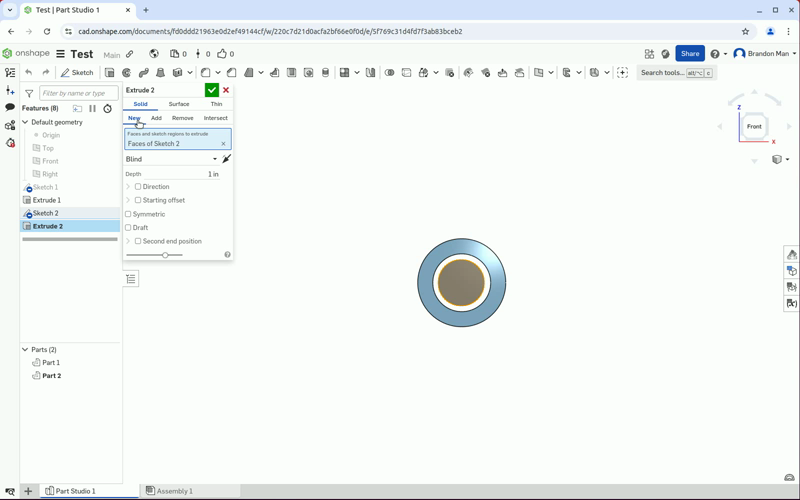
click(137, 120)
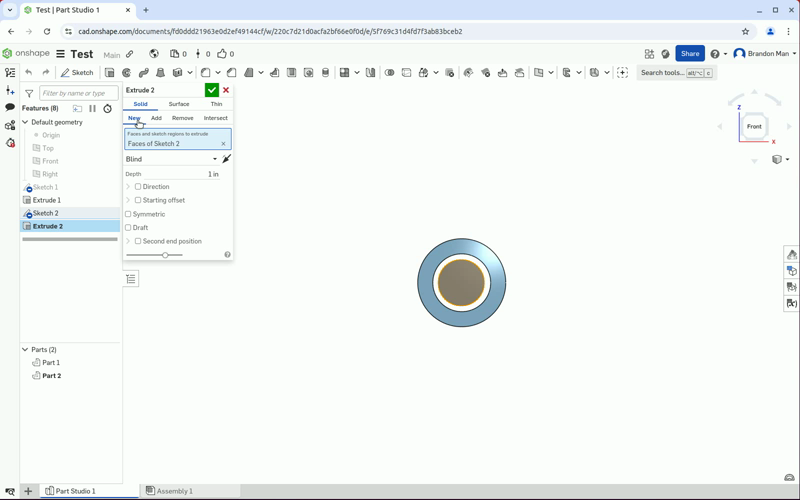
key(tab, 4)
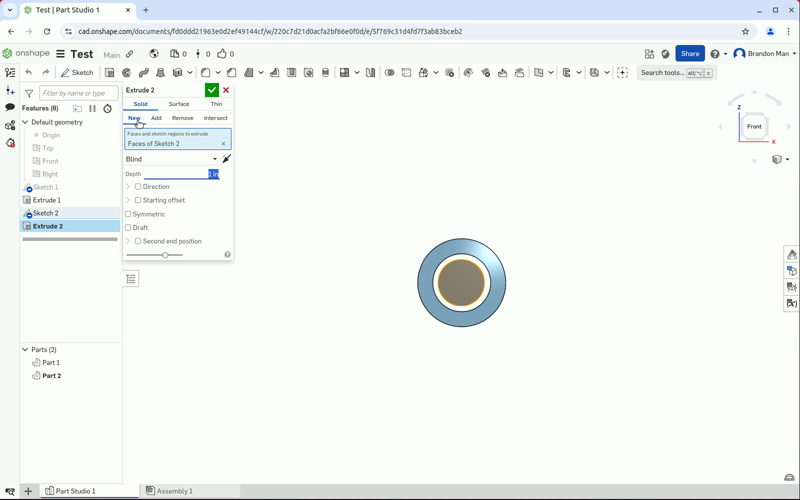
text(12.758)
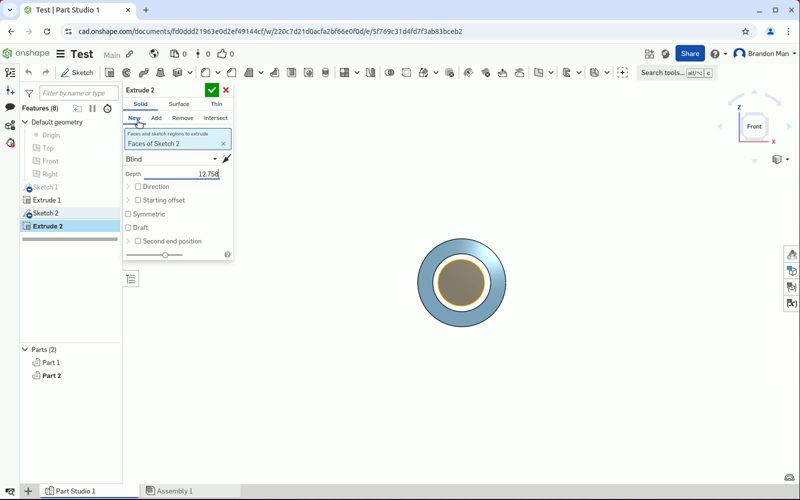
key(enter)
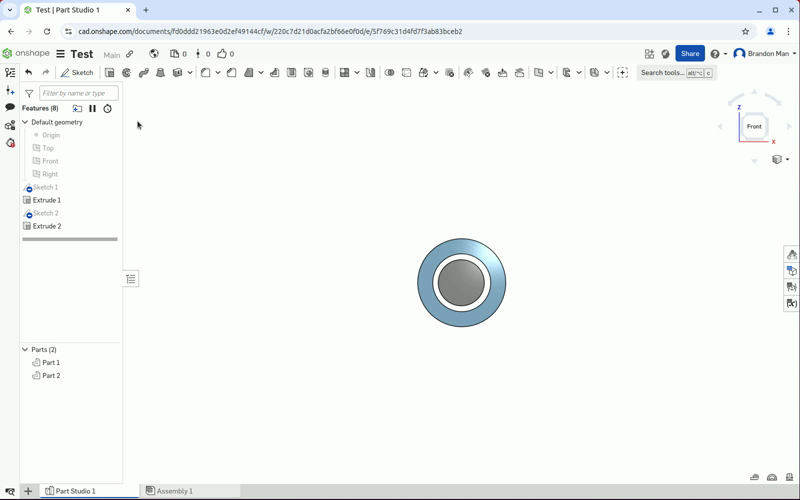
key(shift+h)
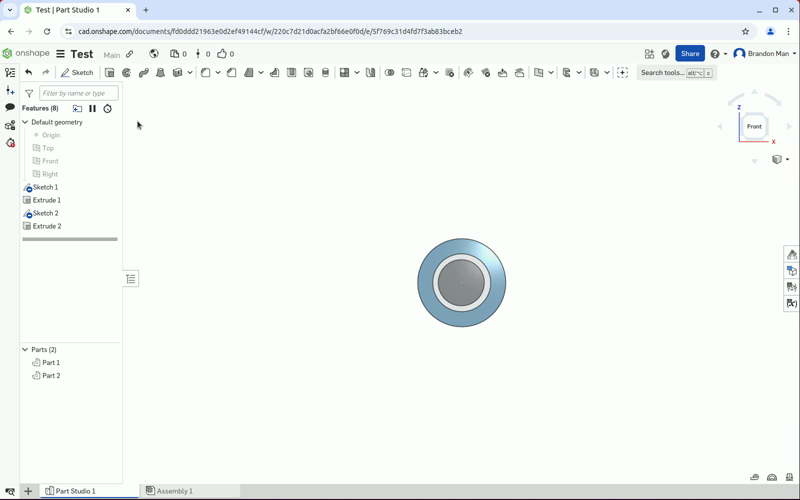
key(shift+h)
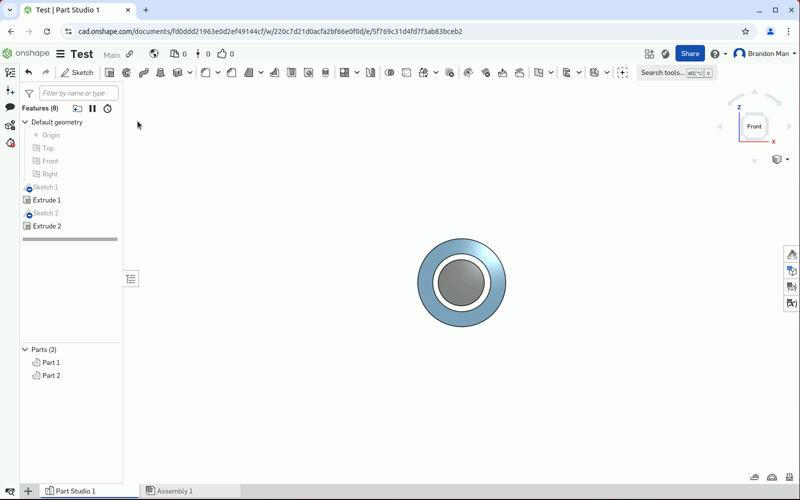
mouse_move(73, 189)
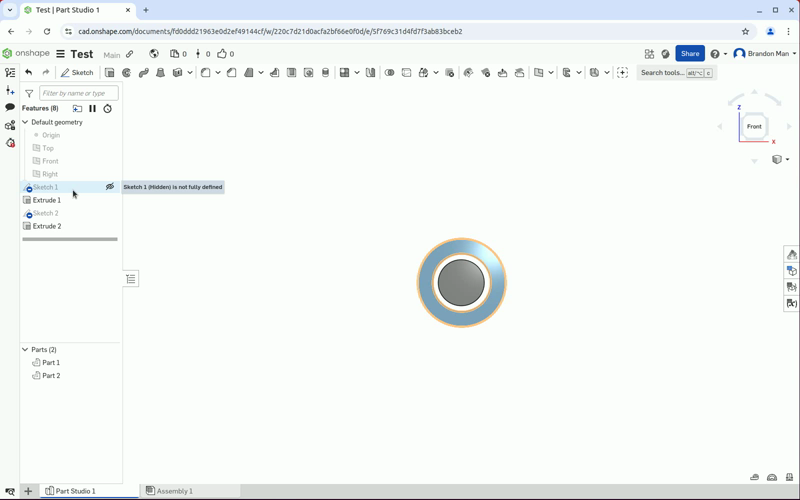
click(73, 189)
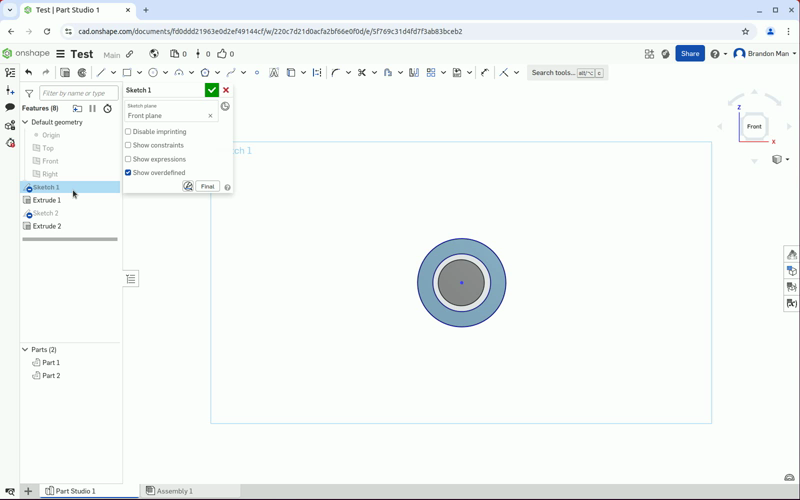
mouse_move(229, 92)
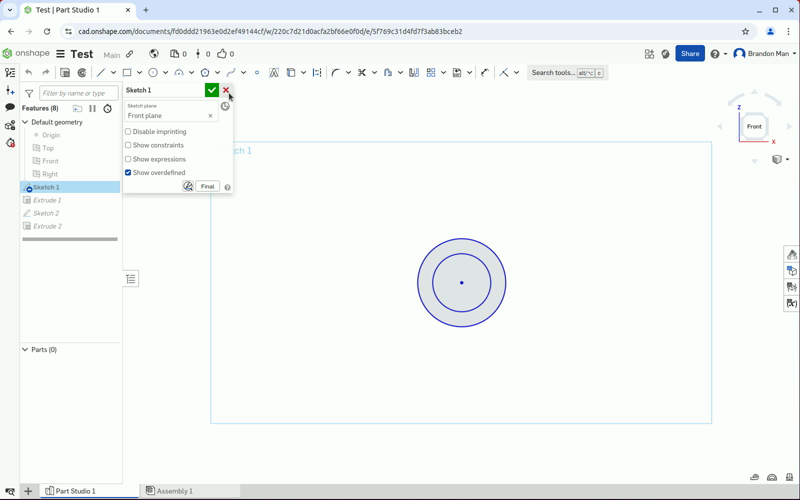
click(229, 92)
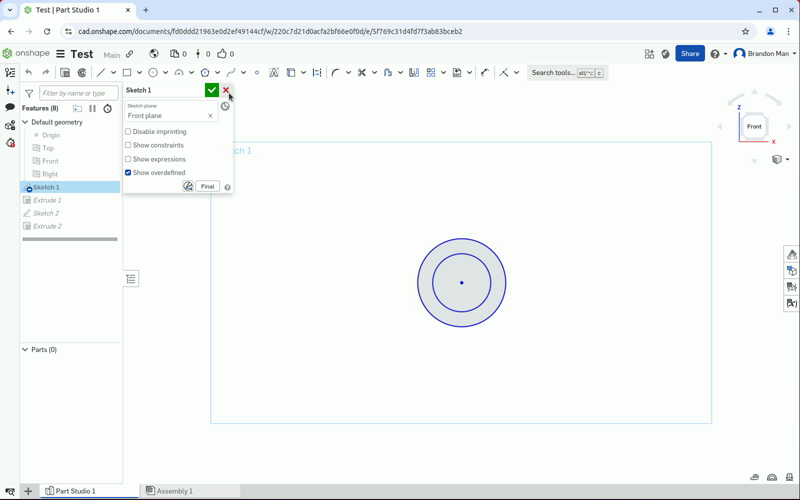
key(shift+s)
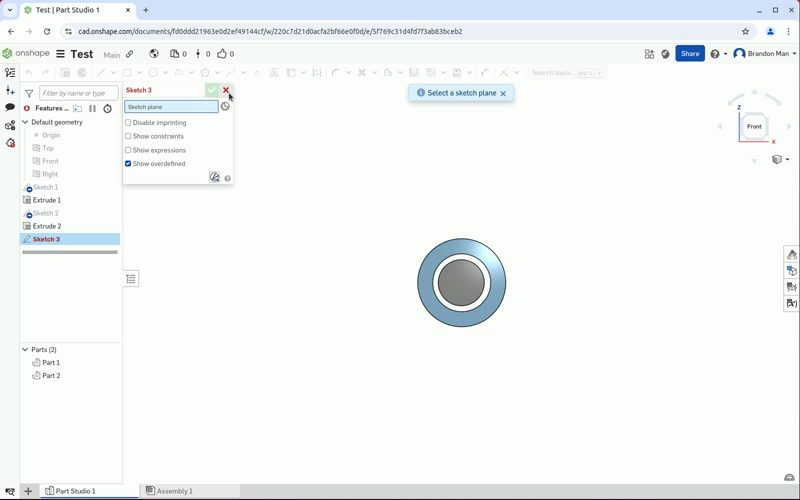
mouse_move(73, 163)
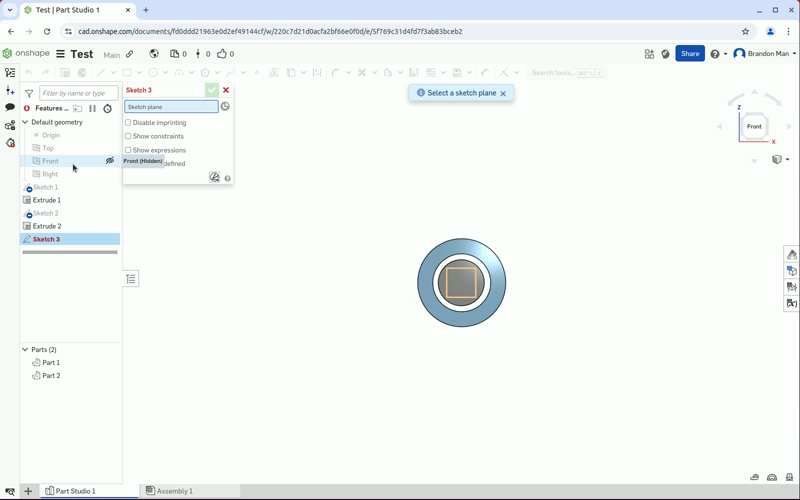
click(73, 163)
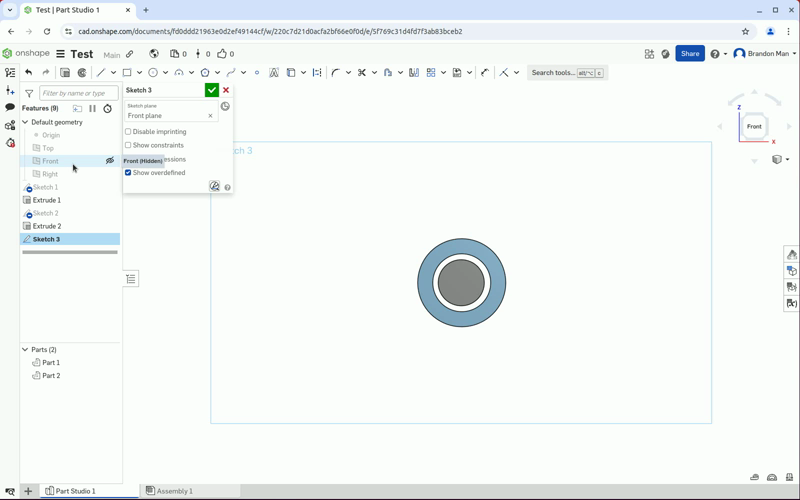
mouse_move(73, 352)
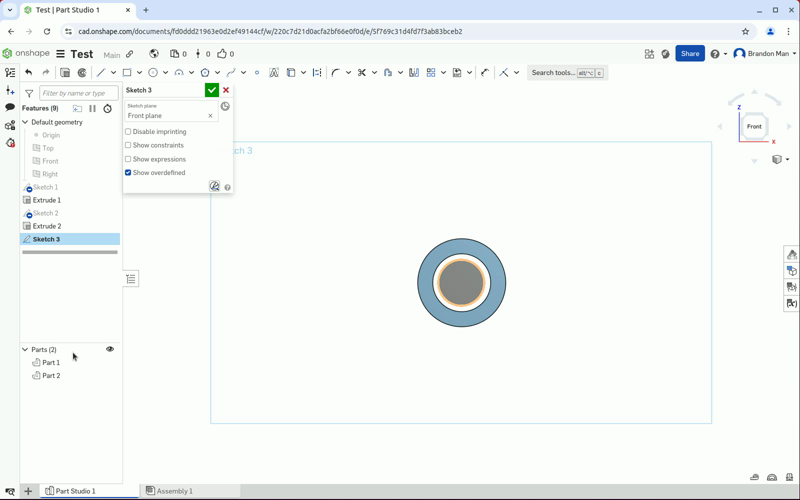
key(y)
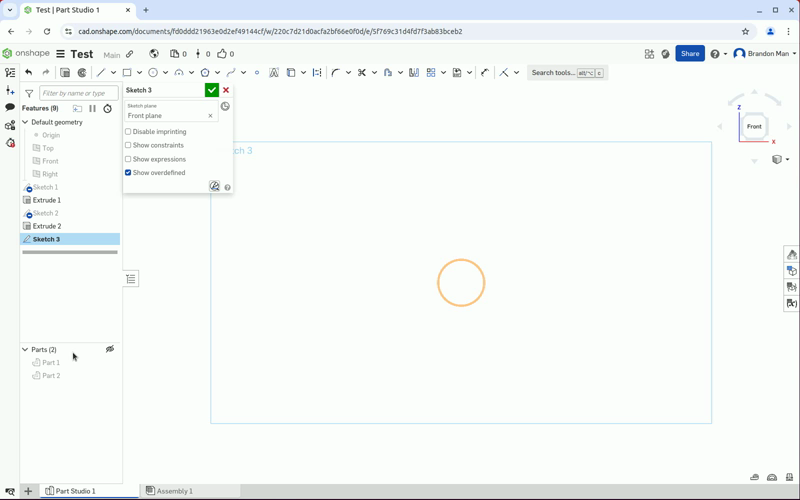
key(a)
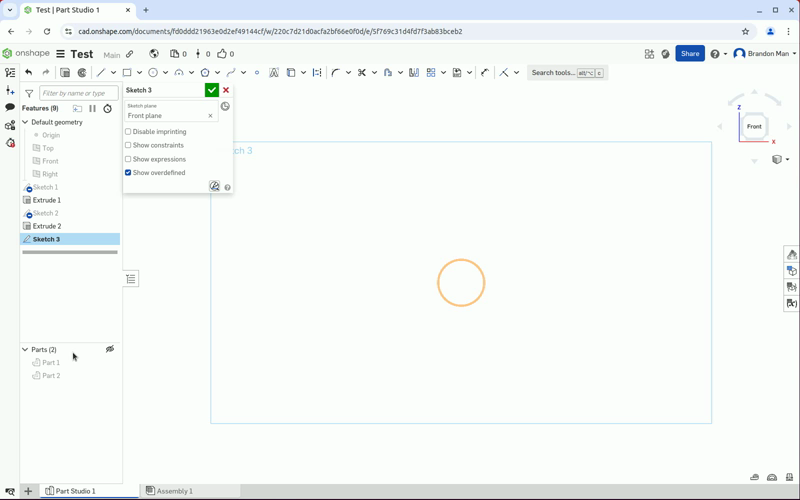
key_down(shift)
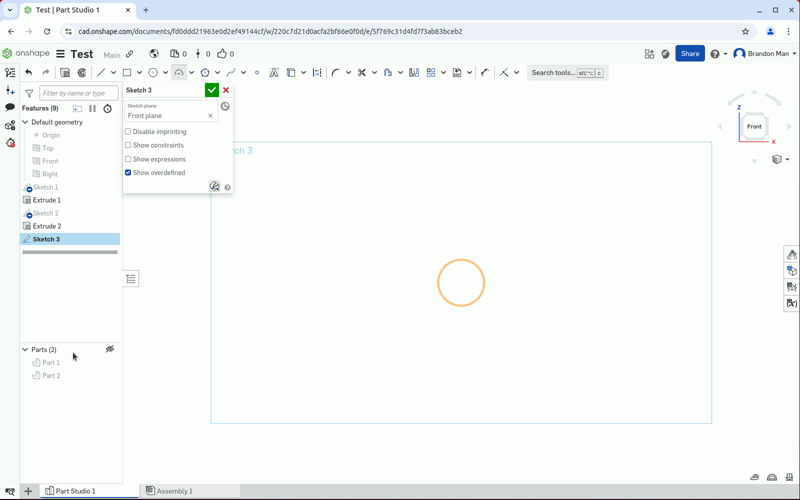
mouse_move(348, 329)
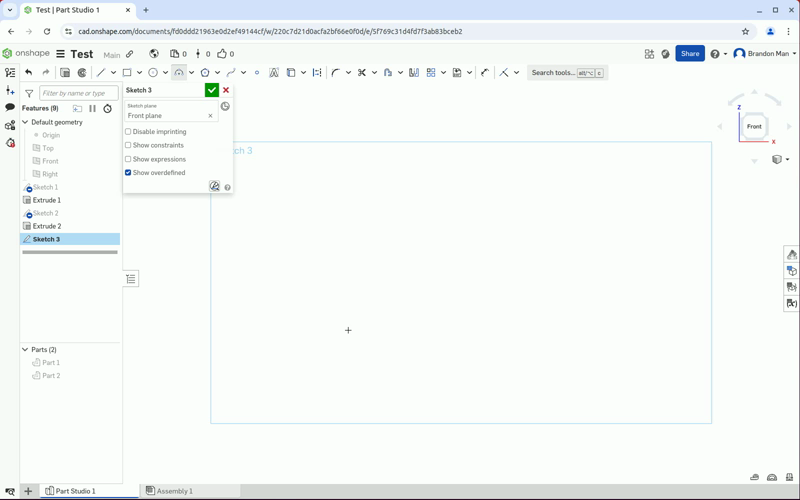
click(348, 329)
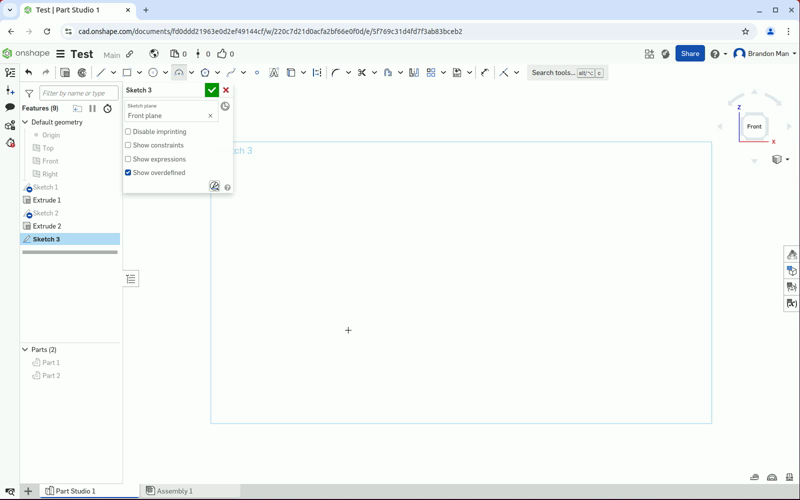
key_up(shift)
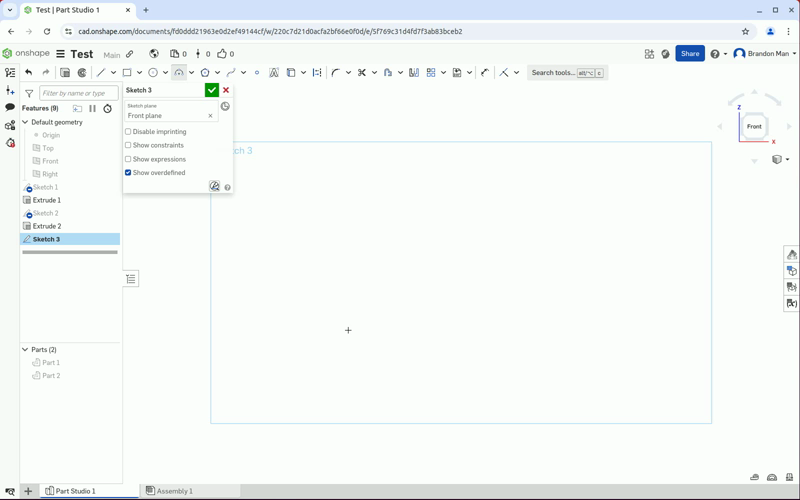
key_down(shift)
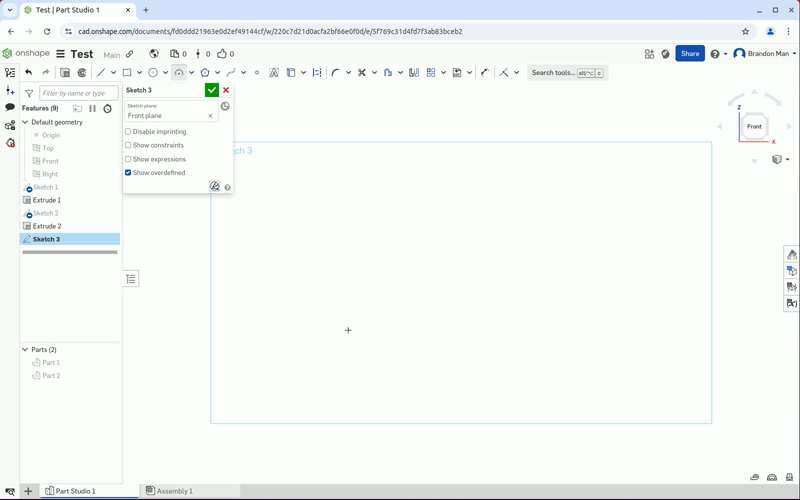
mouse_move(364, 346)
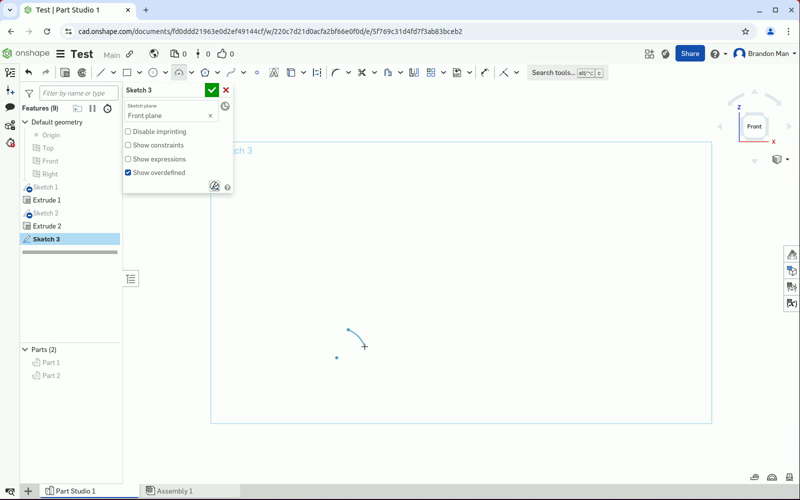
click(364, 346)
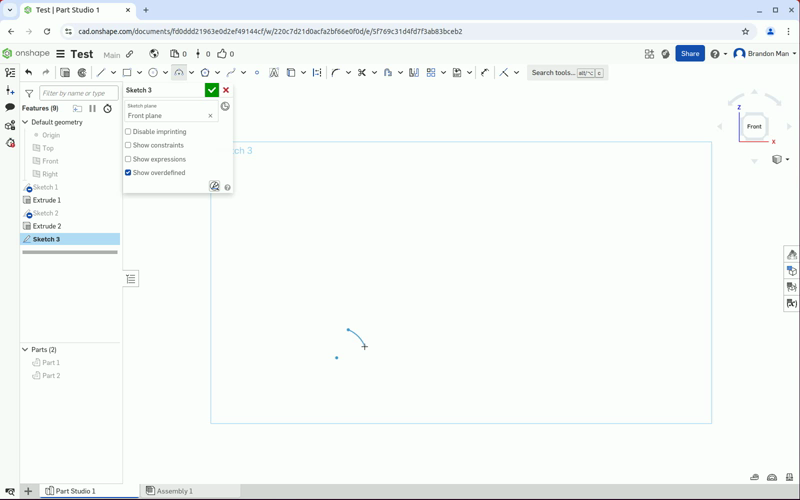
mouse_move(353, 341)
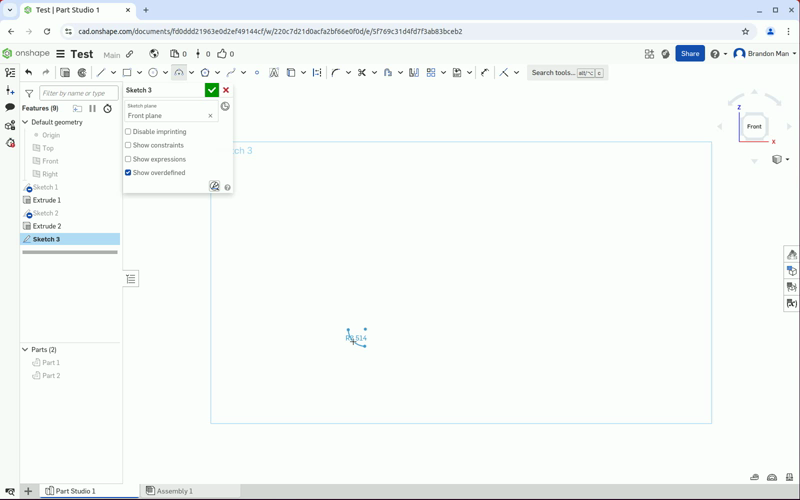
click(353, 341)
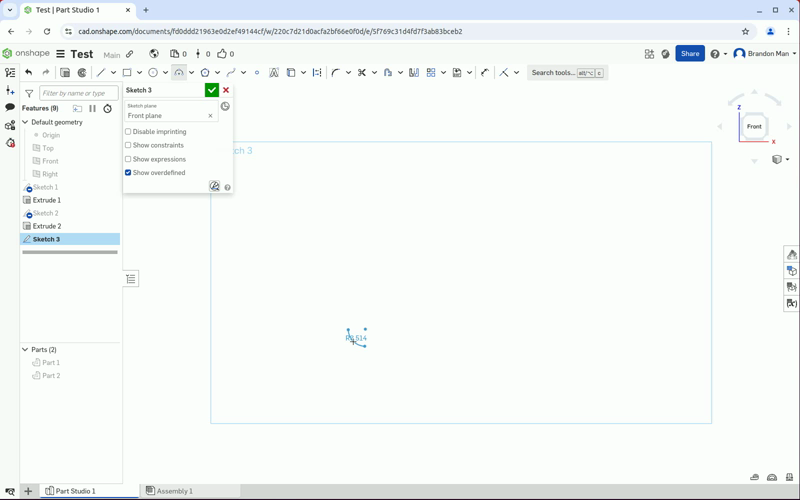
key_up(shift)
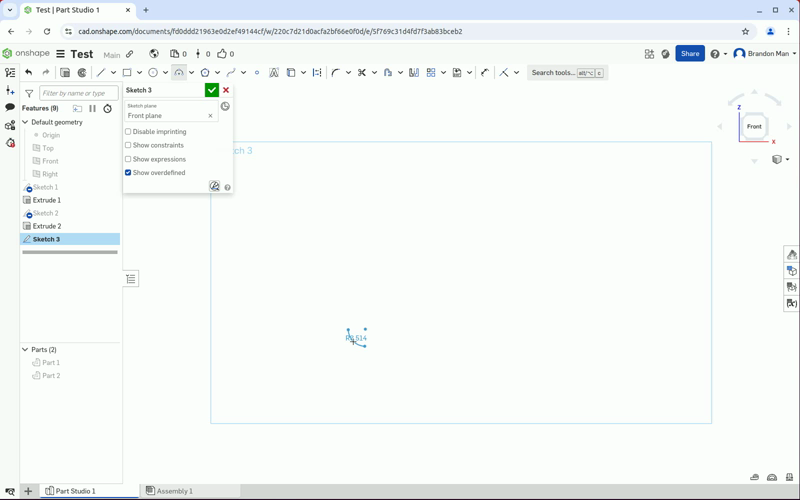
key(esc)
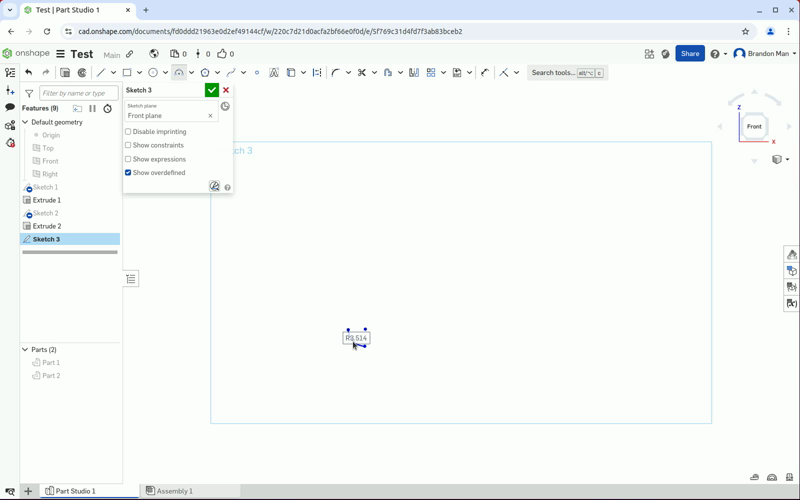
key(l)
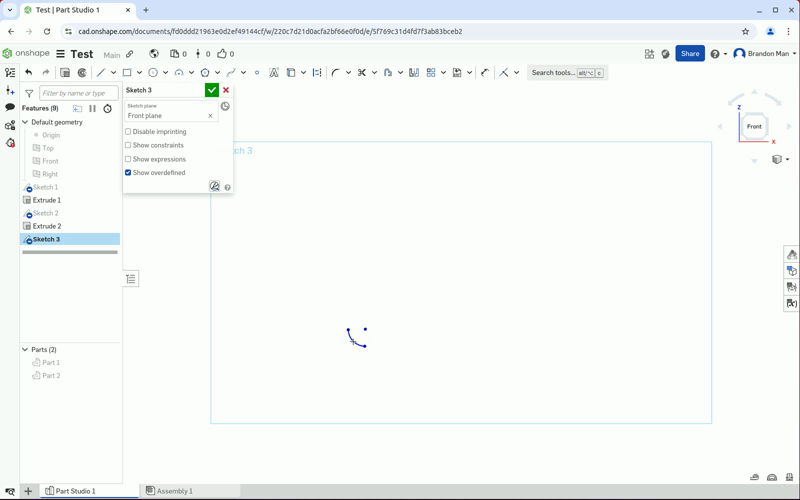
mouse_move(364, 346)
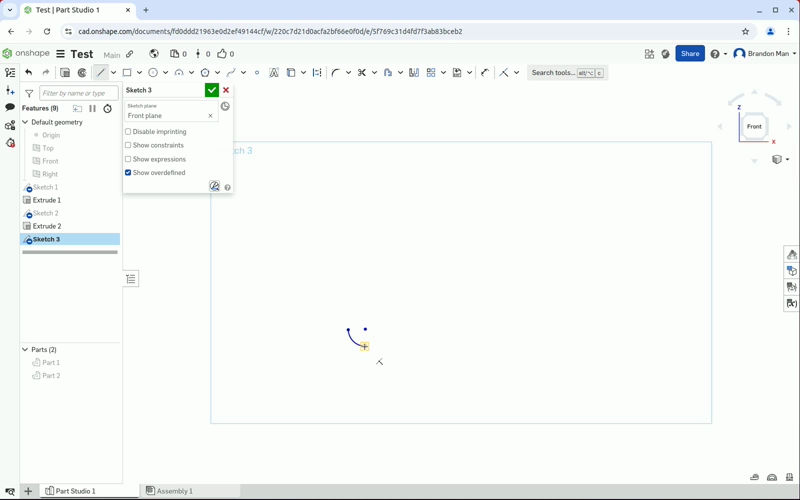
click(364, 346)
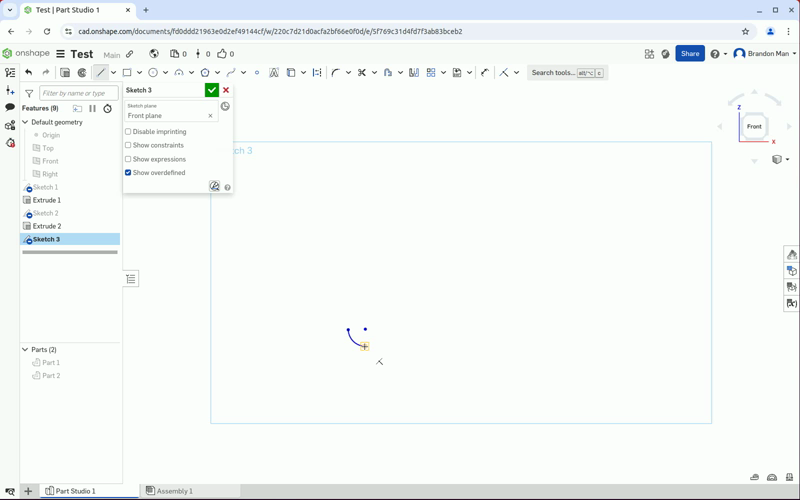
key_down(shift)
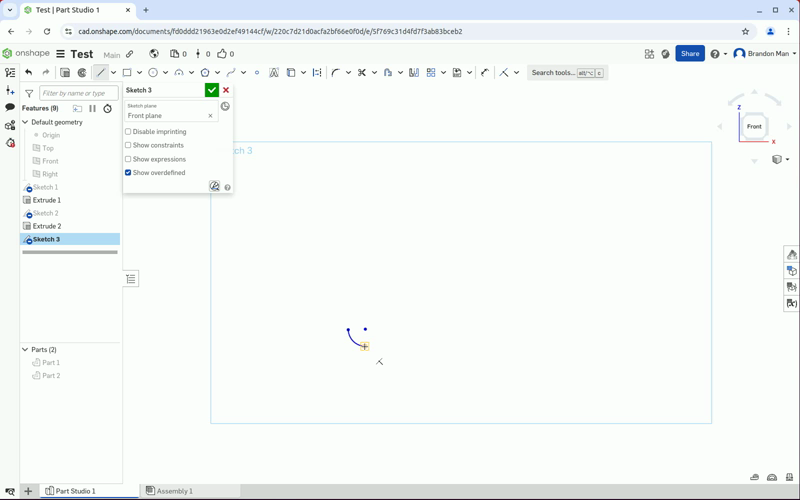
mouse_move(555, 346)
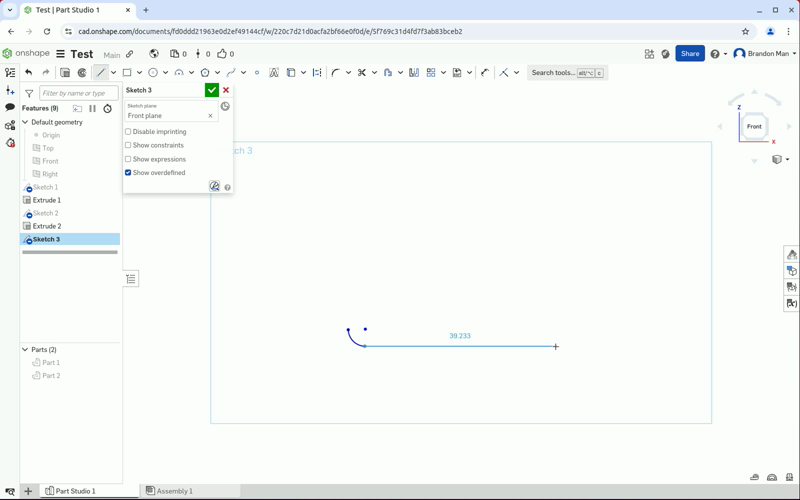
click(555, 346)
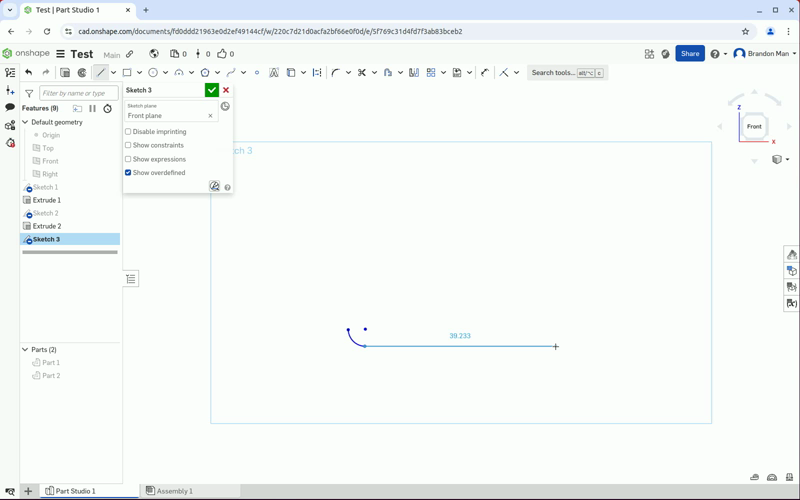
key_up(shift)
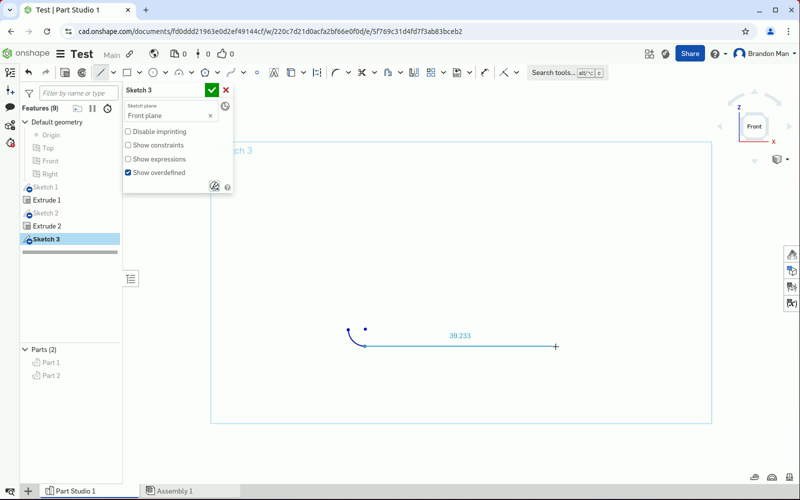
key(esc)
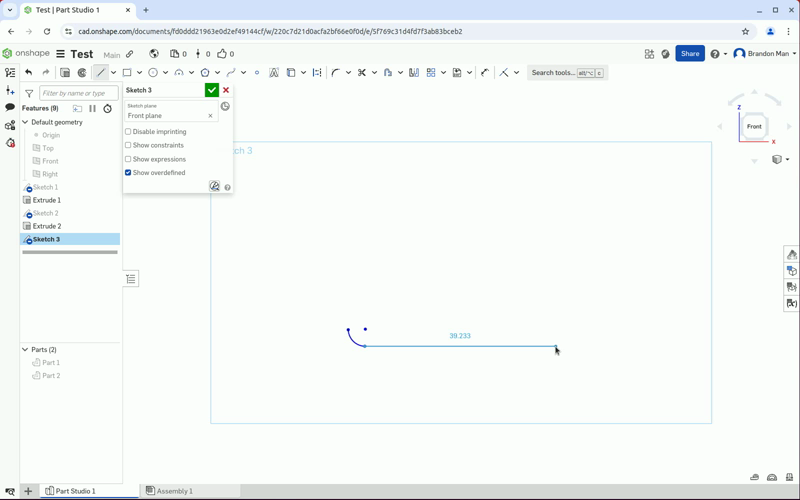
key(a)
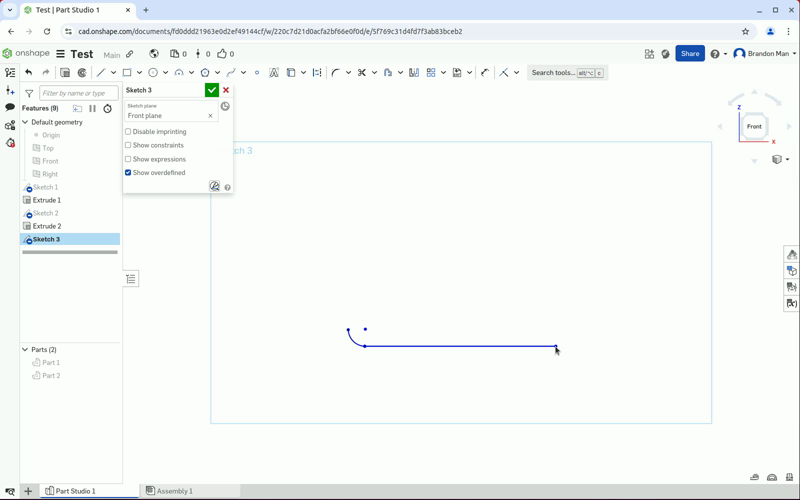
mouse_move(555, 346)
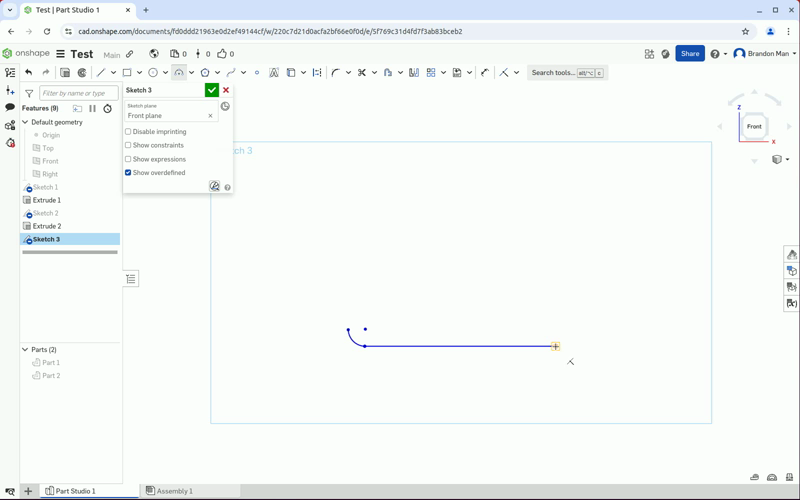
click(555, 346)
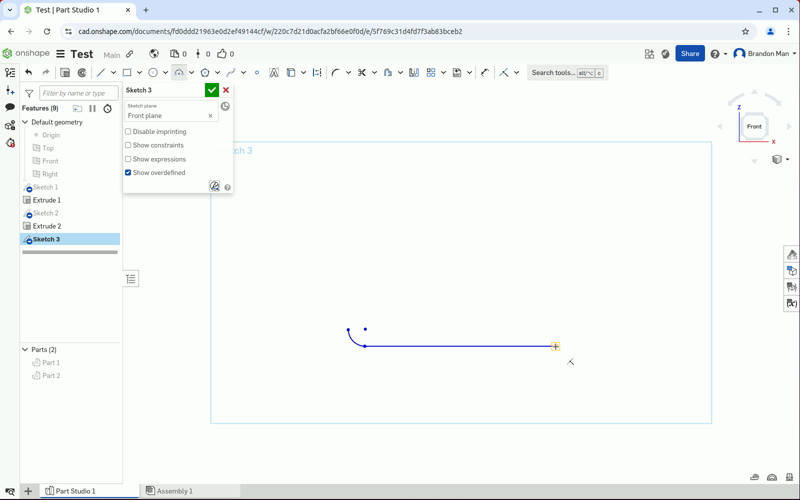
key_down(shift)
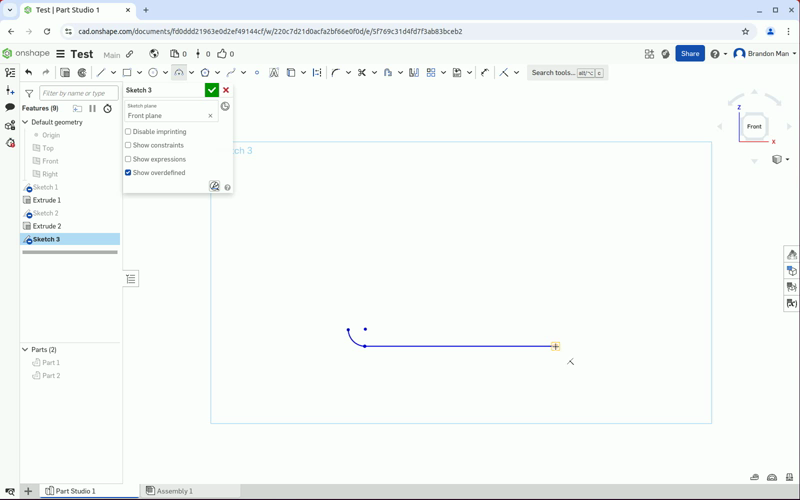
mouse_move(572, 329)
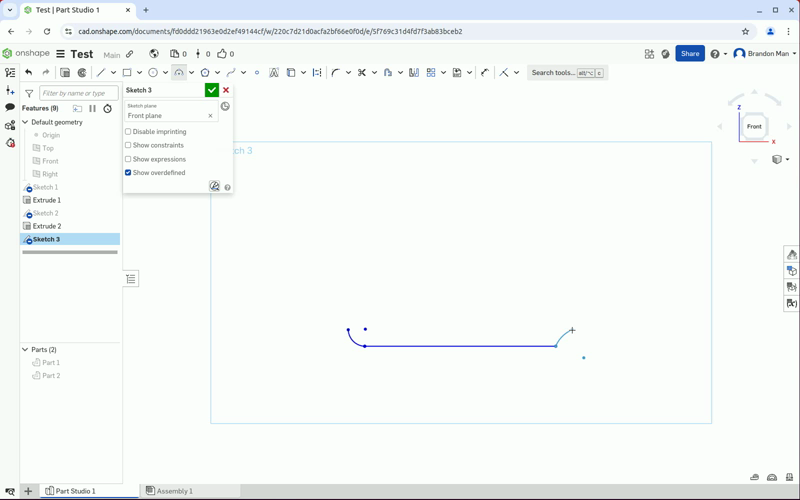
click(572, 329)
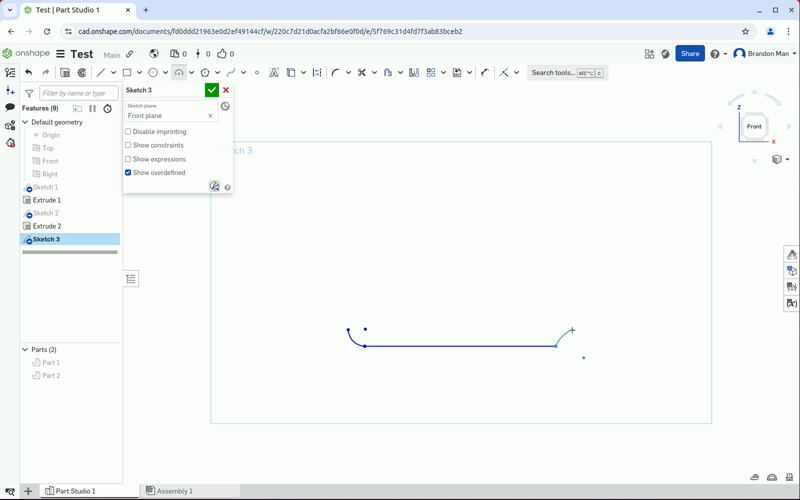
mouse_move(567, 341)
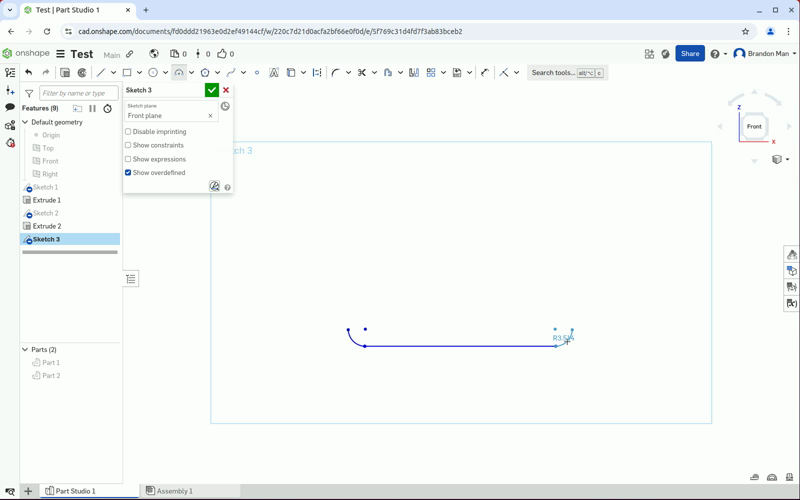
click(567, 341)
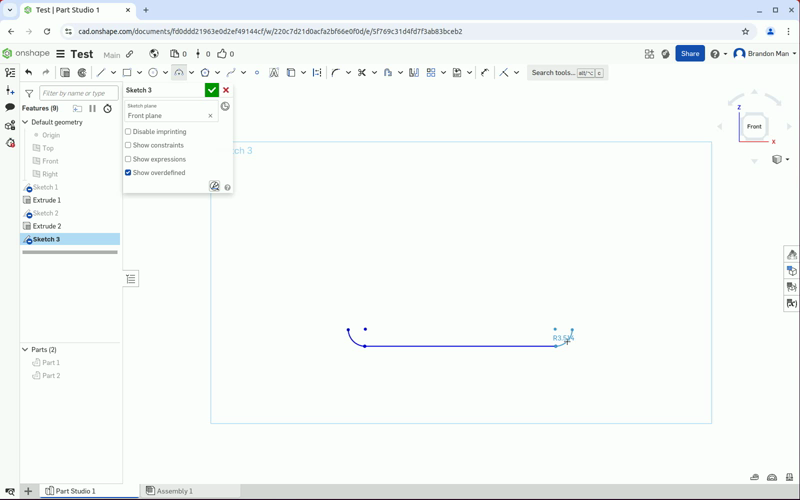
key_up(shift)
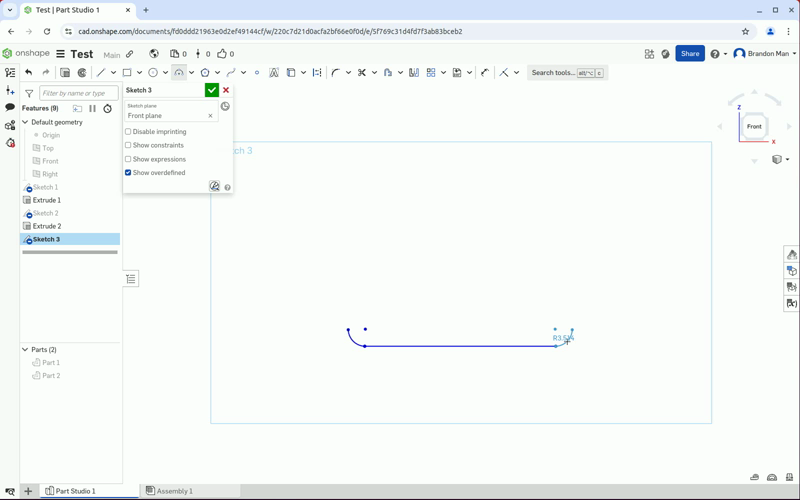
key(esc)
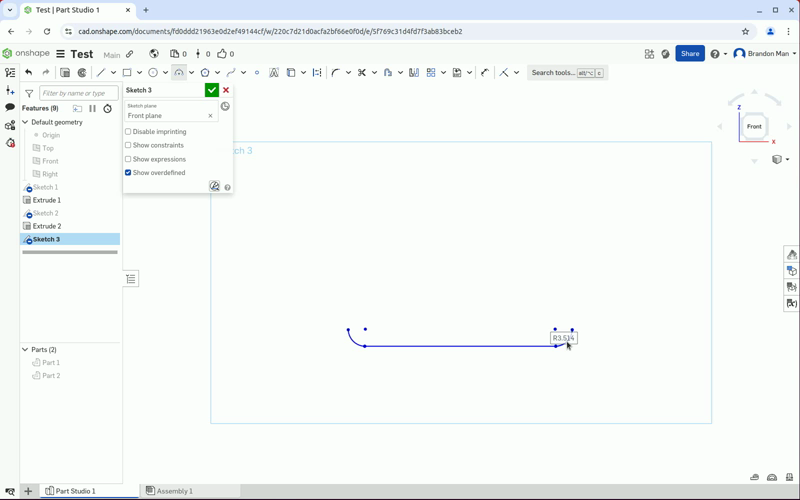
key(l)
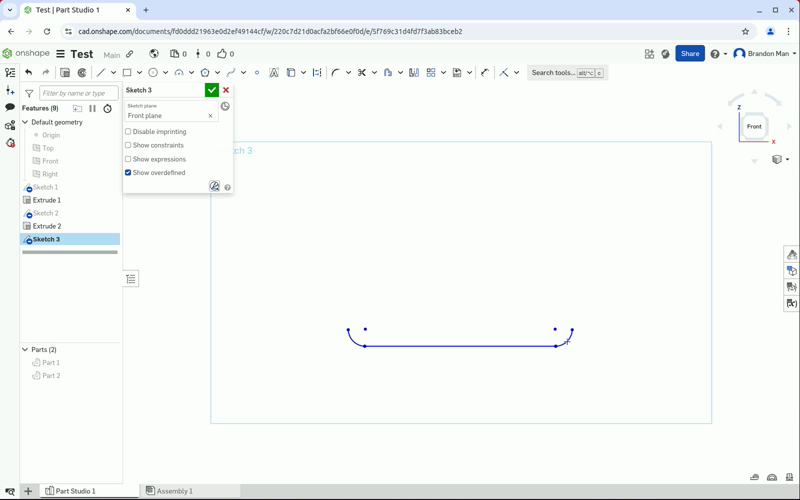
mouse_move(572, 329)
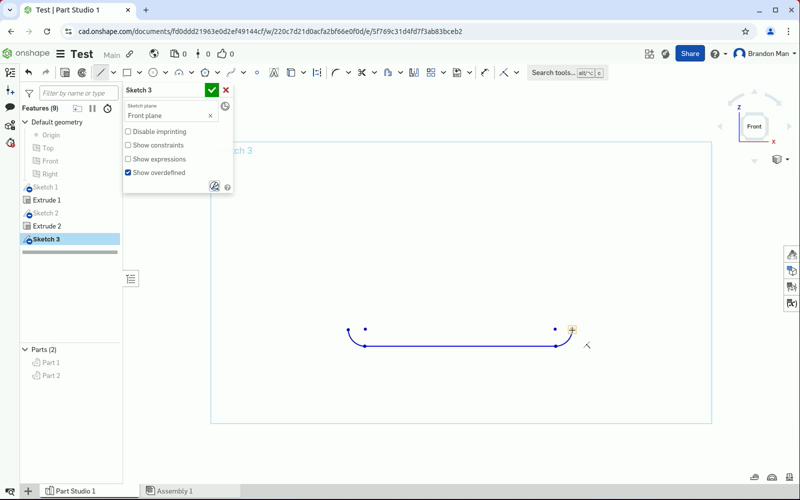
click(572, 329)
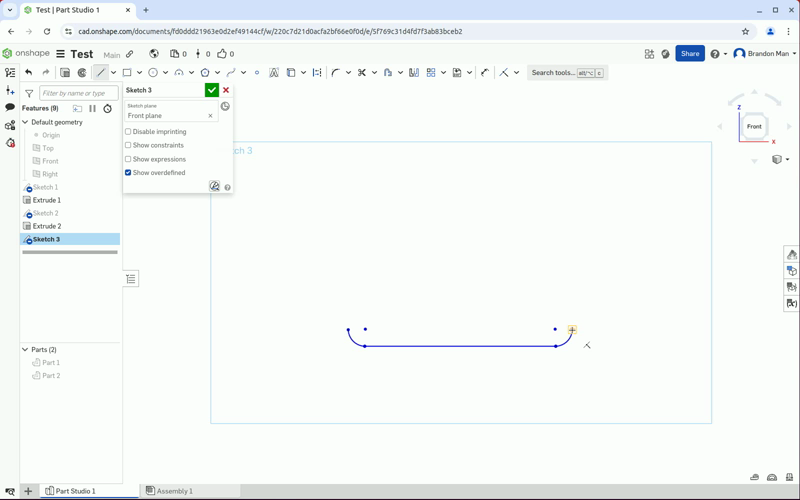
key_down(shift)
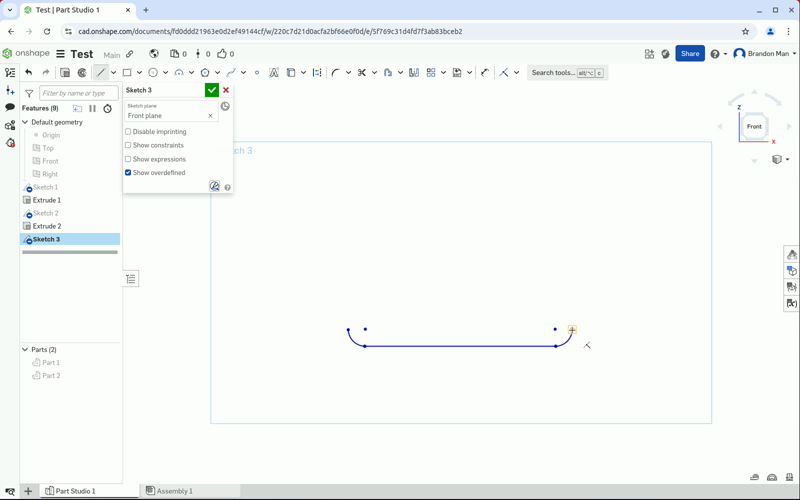
mouse_move(572, 235)
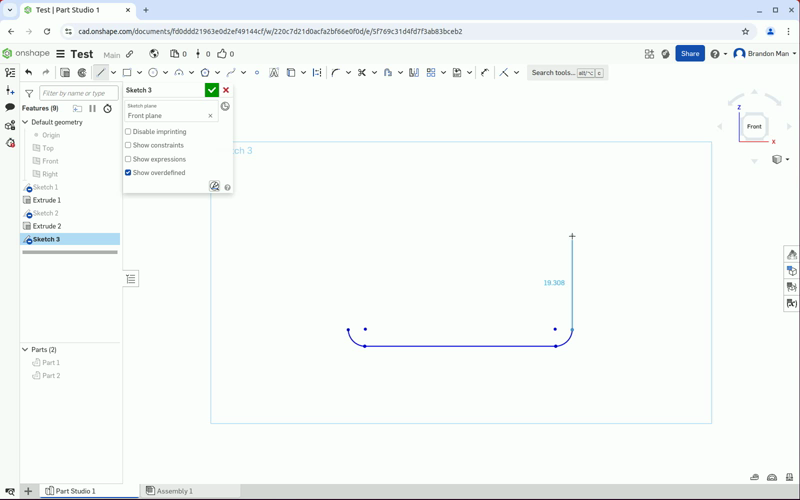
click(572, 235)
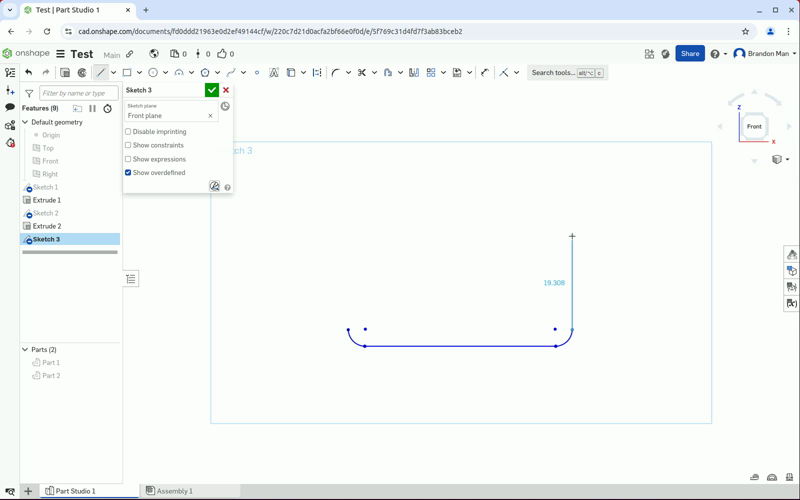
key_up(shift)
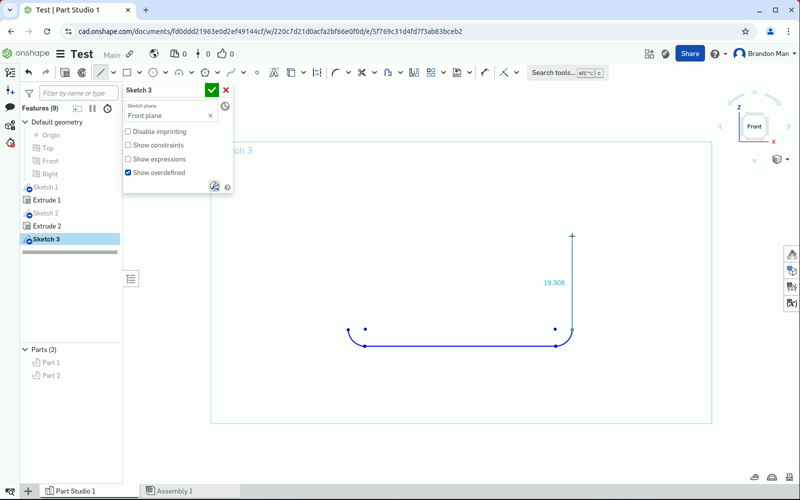
key(esc)
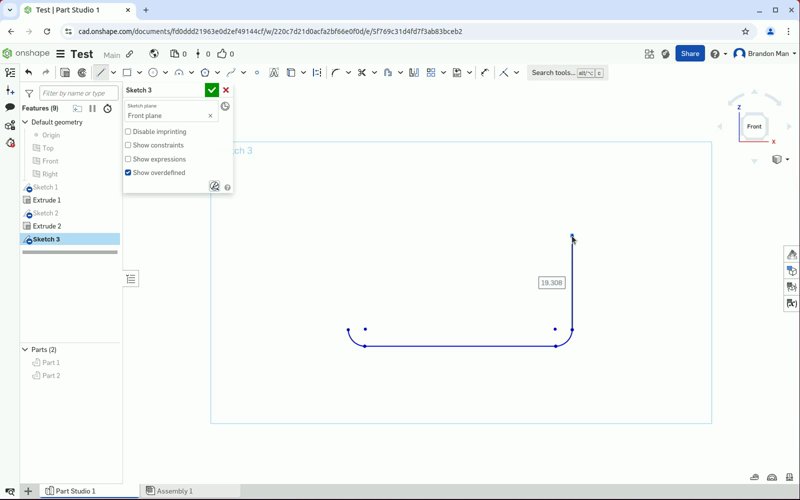
key(a)
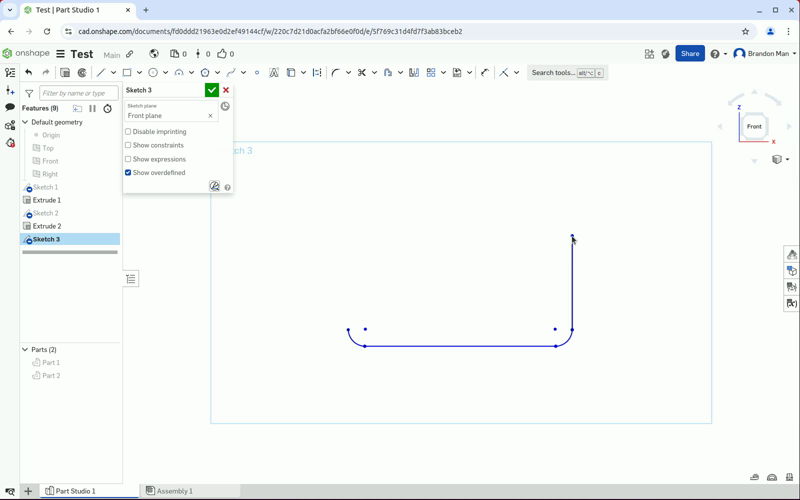
mouse_move(572, 235)
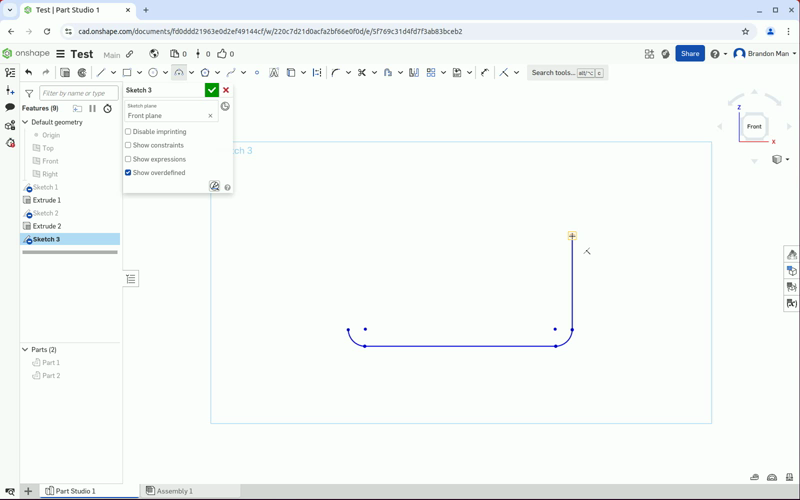
click(572, 235)
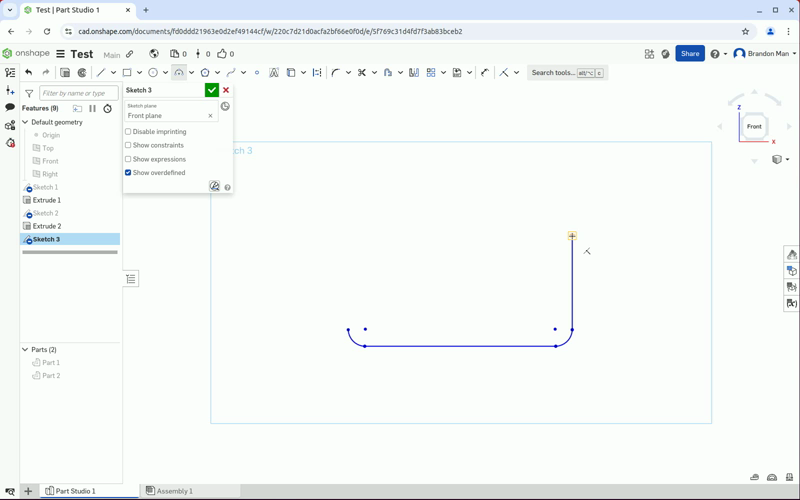
key_down(shift)
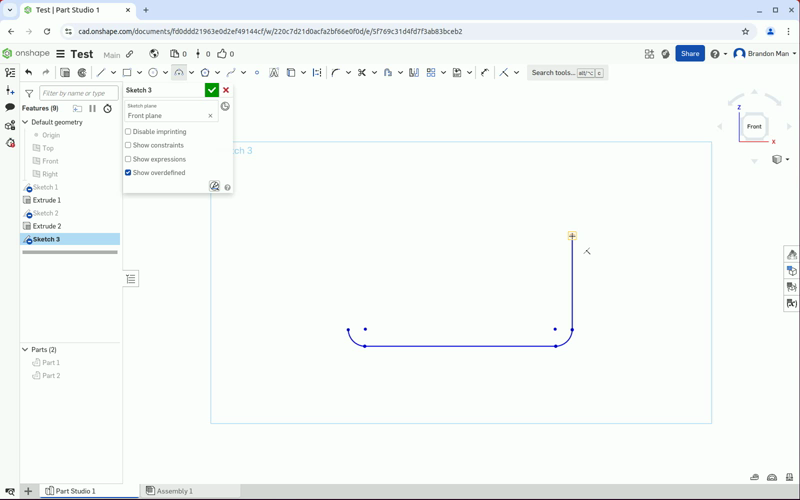
mouse_move(555, 221)
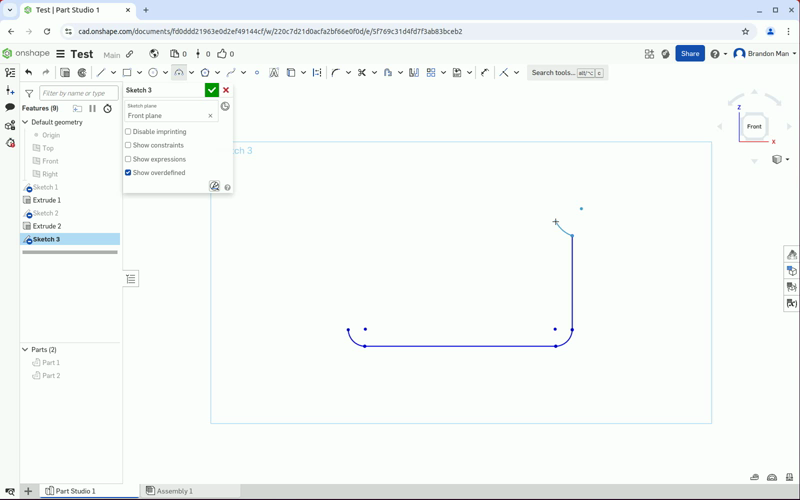
click(555, 221)
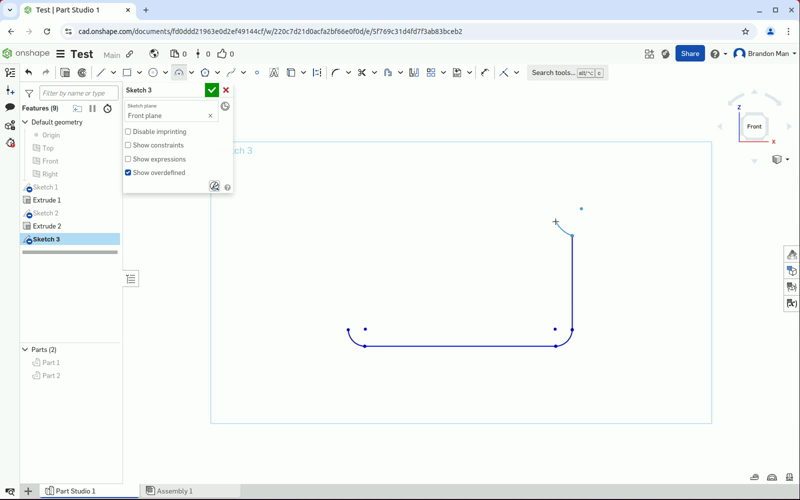
mouse_move(566, 225)
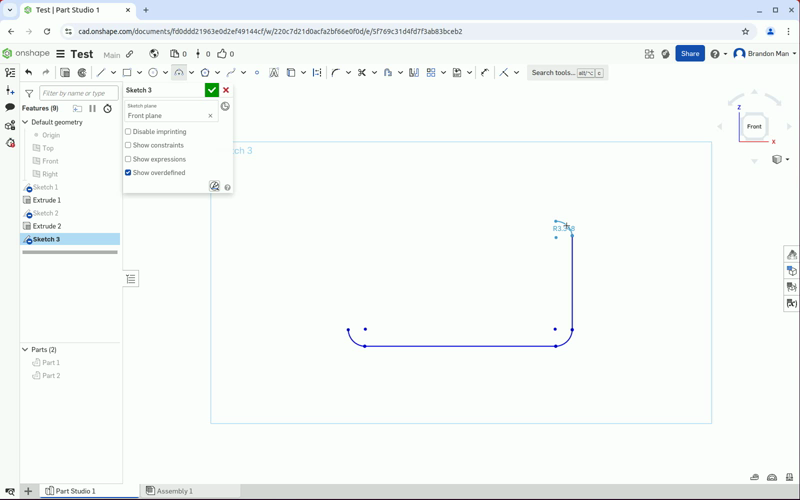
click(566, 225)
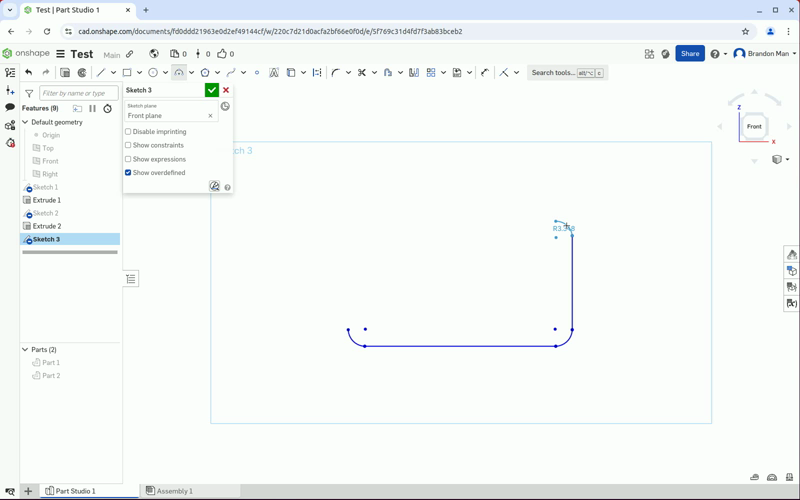
key_up(shift)
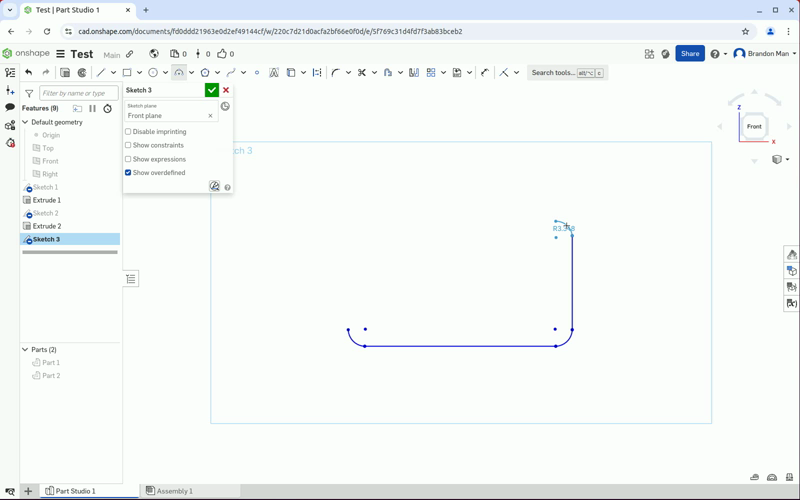
key(esc)
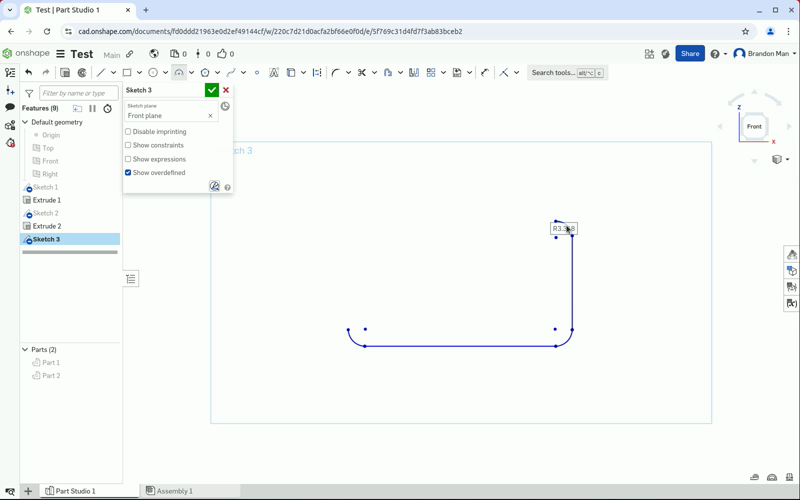
key(l)
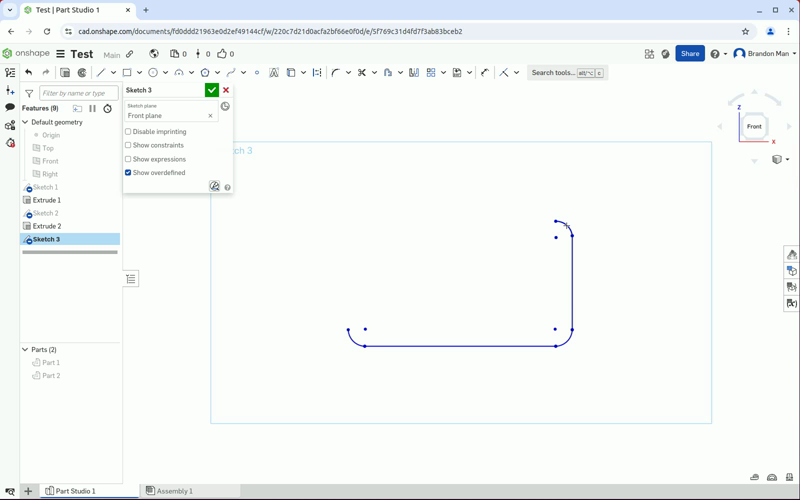
mouse_move(555, 221)
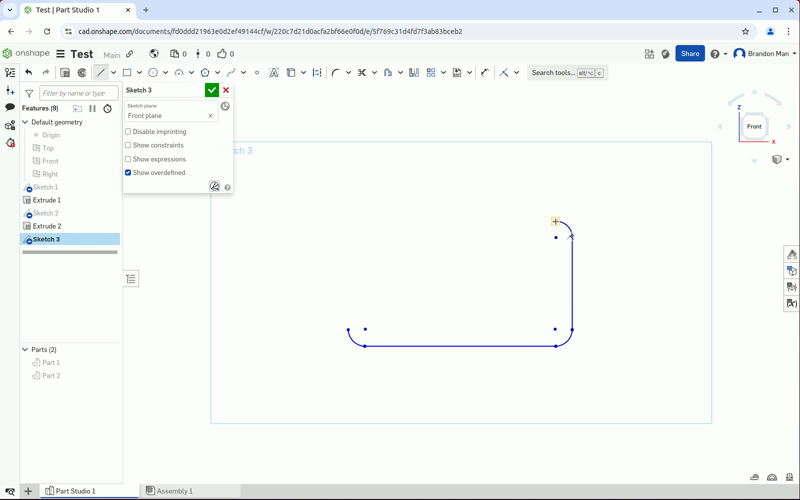
click(555, 221)
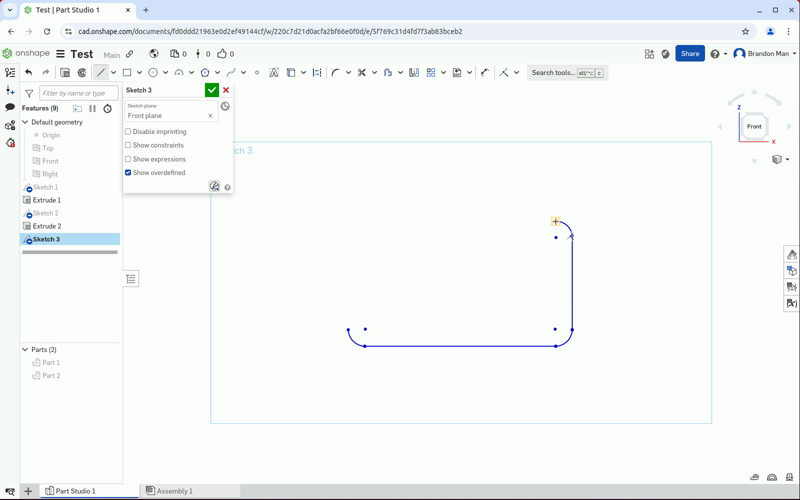
key_down(shift)
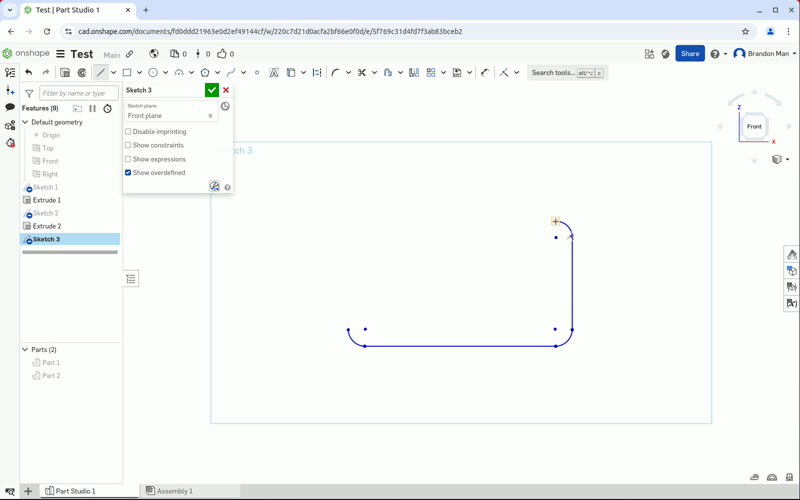
mouse_move(364, 221)
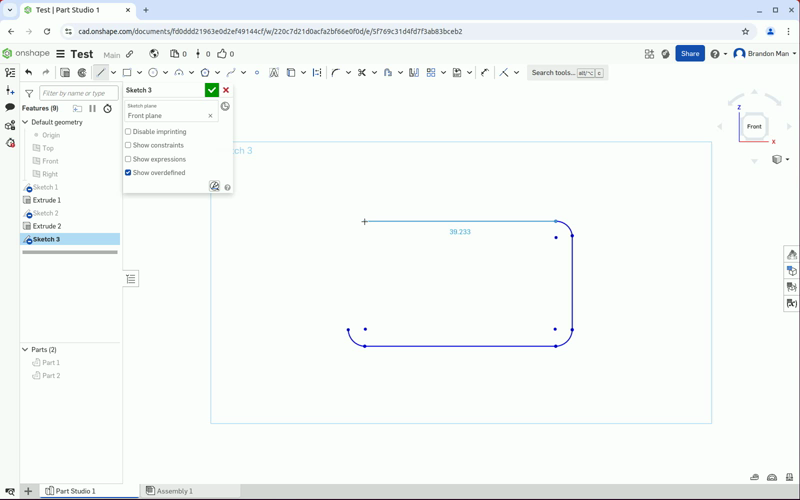
click(364, 221)
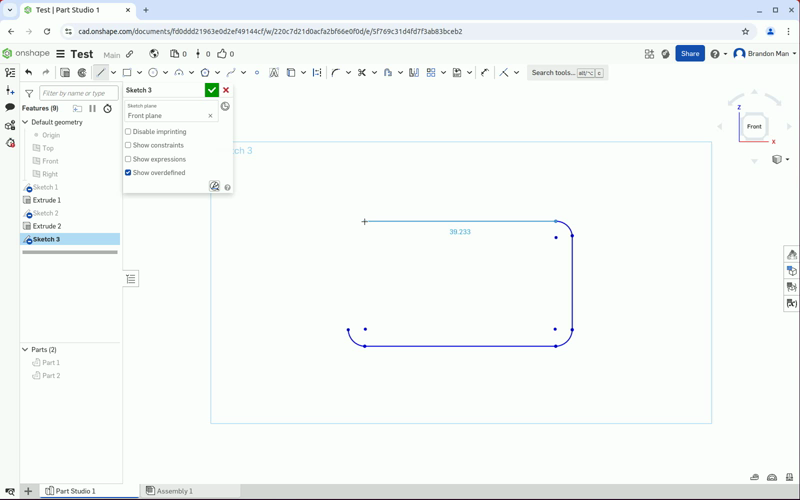
key_up(shift)
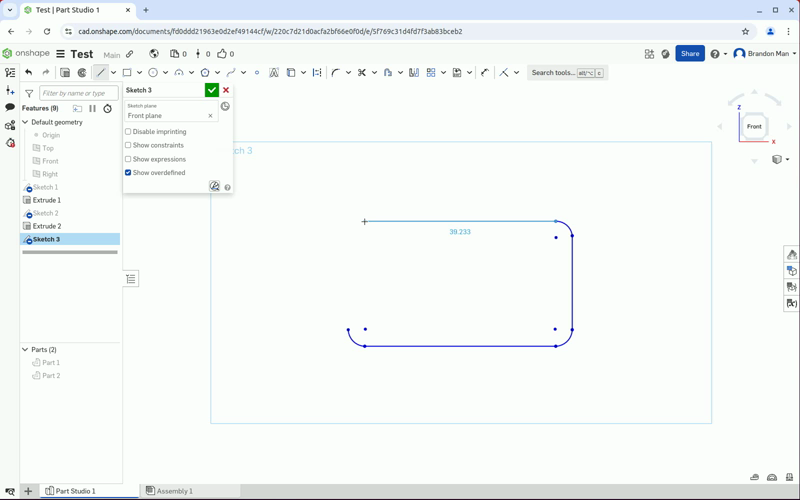
key(esc)
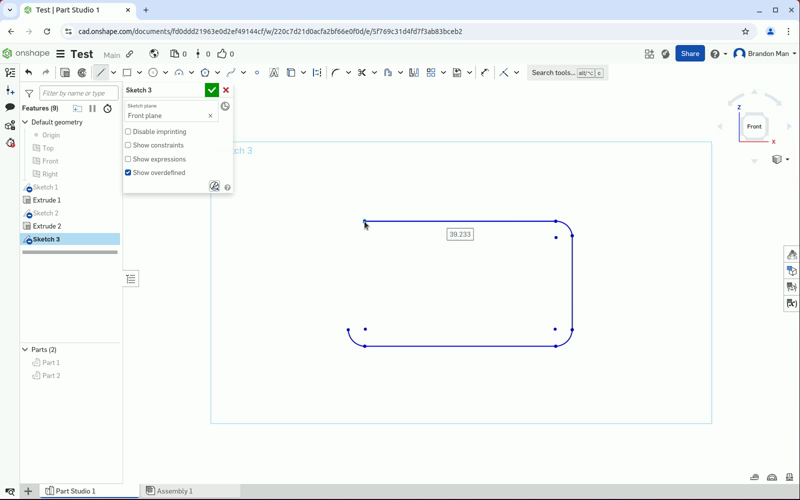
key(a)
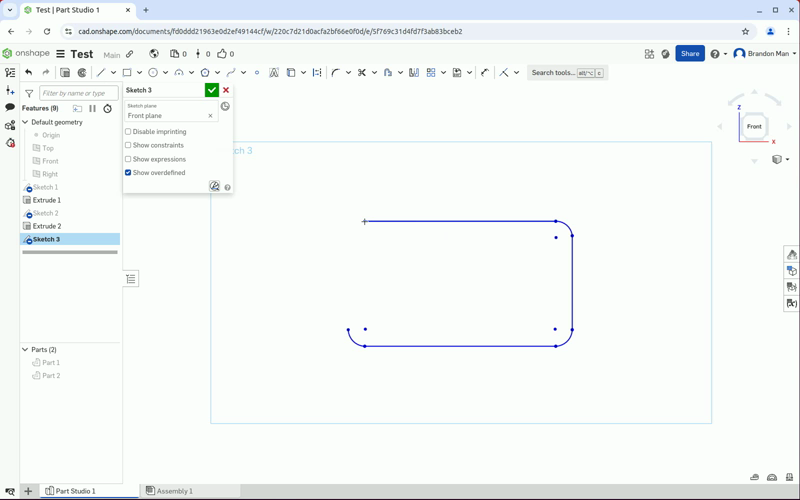
mouse_move(364, 221)
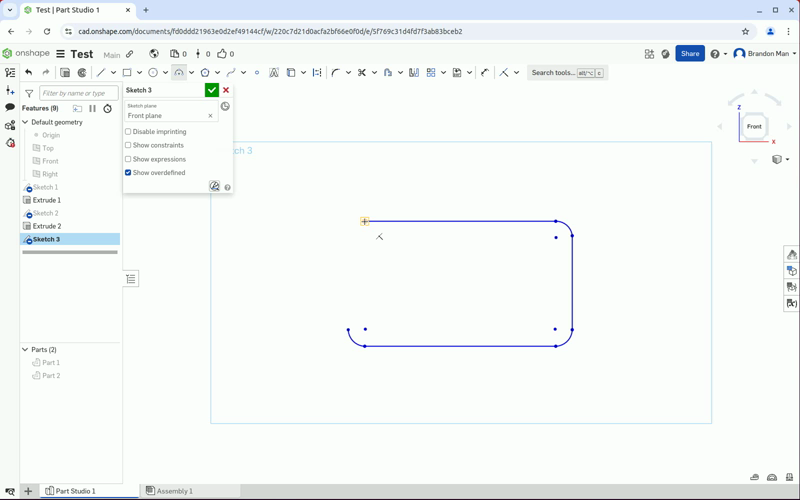
click(364, 221)
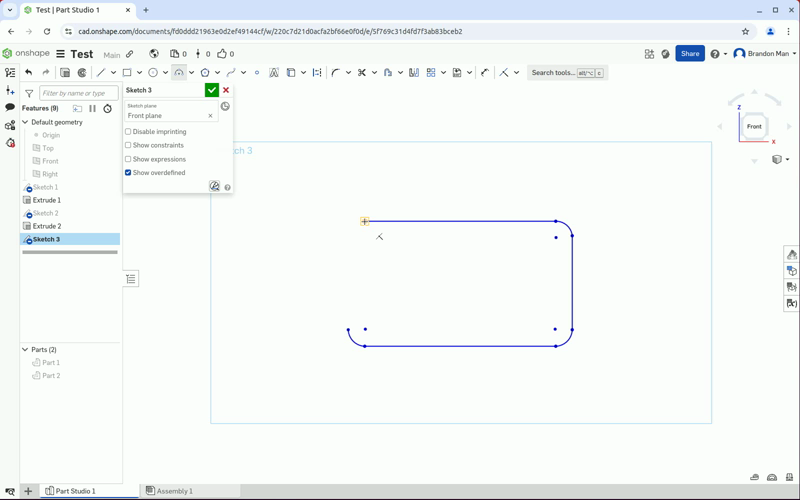
key_down(shift)
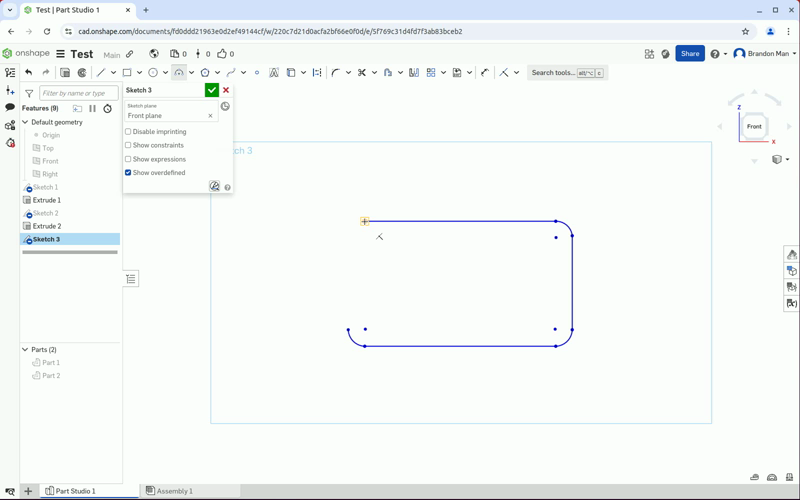
mouse_move(348, 235)
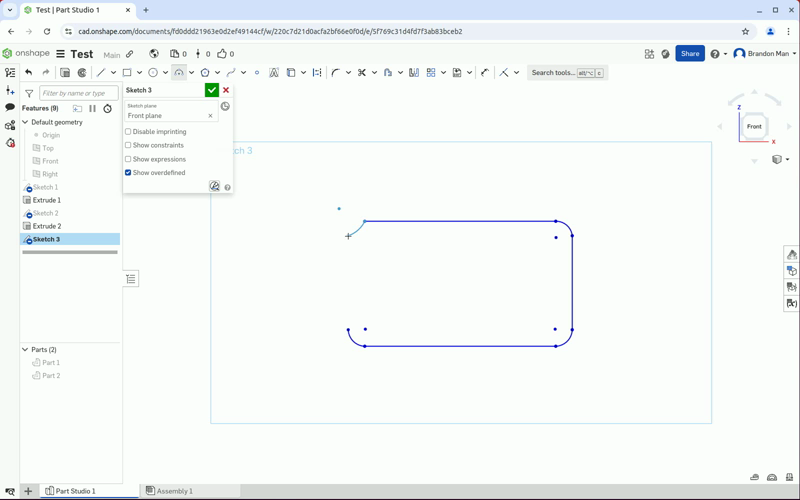
click(348, 235)
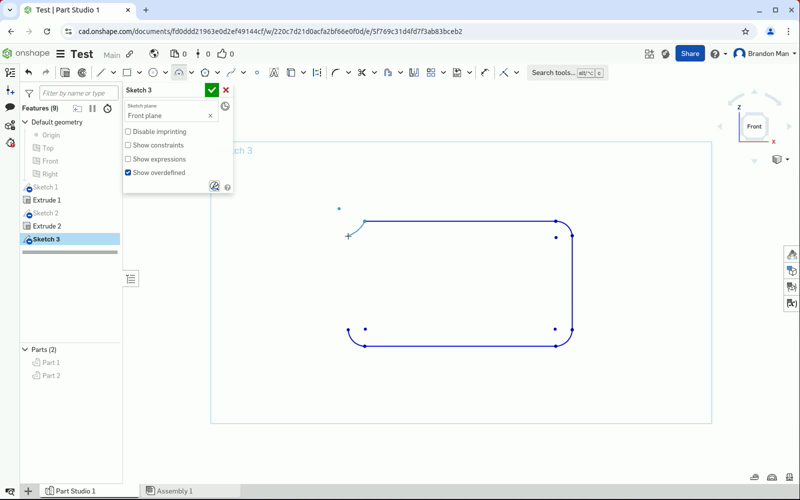
mouse_move(353, 225)
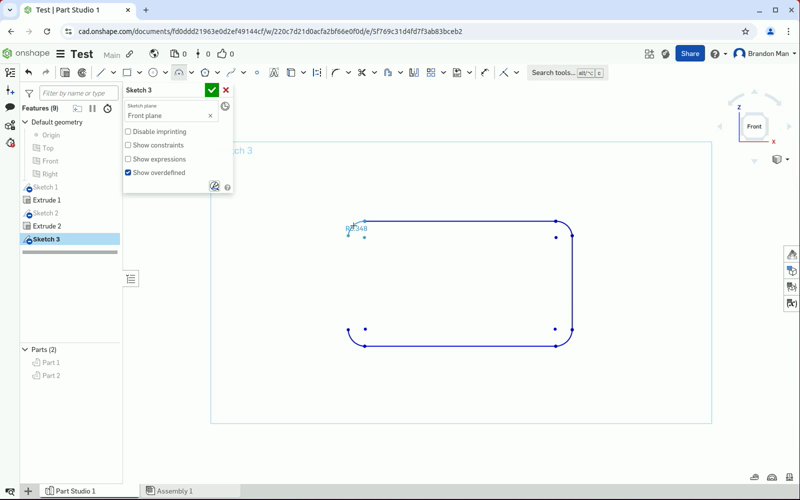
click(353, 225)
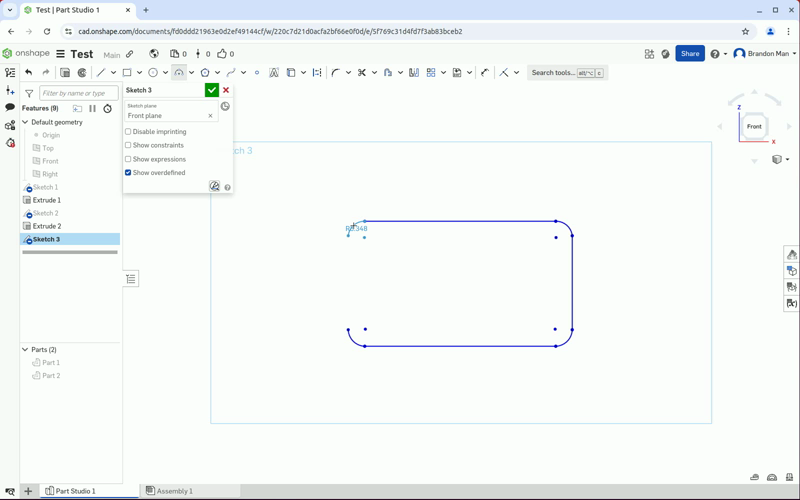
key_up(shift)
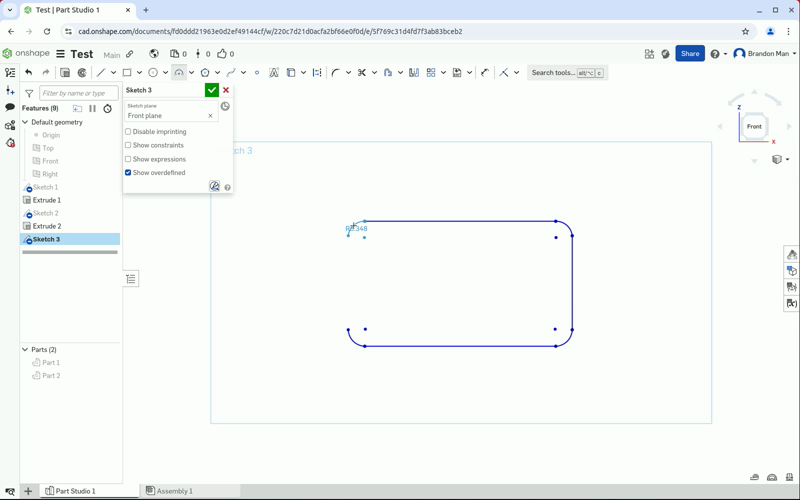
key(esc)
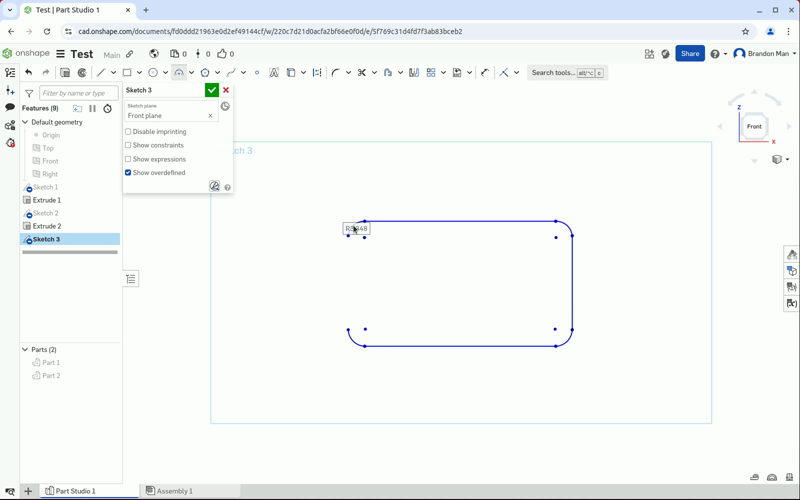
key(l)
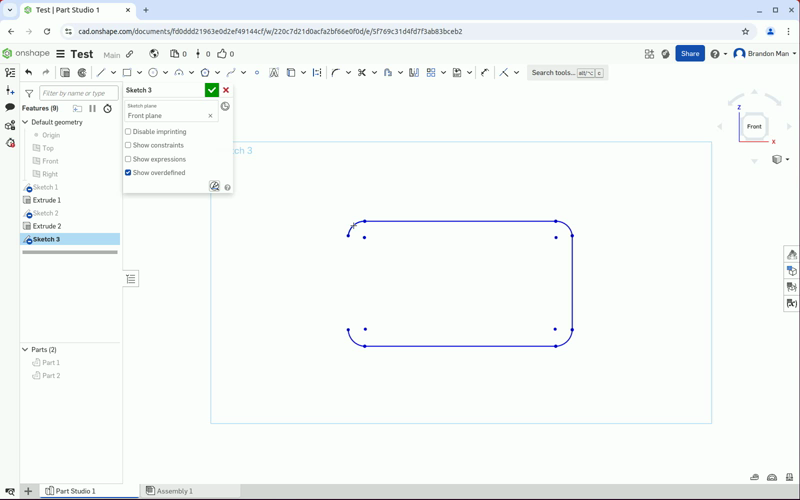
mouse_move(348, 235)
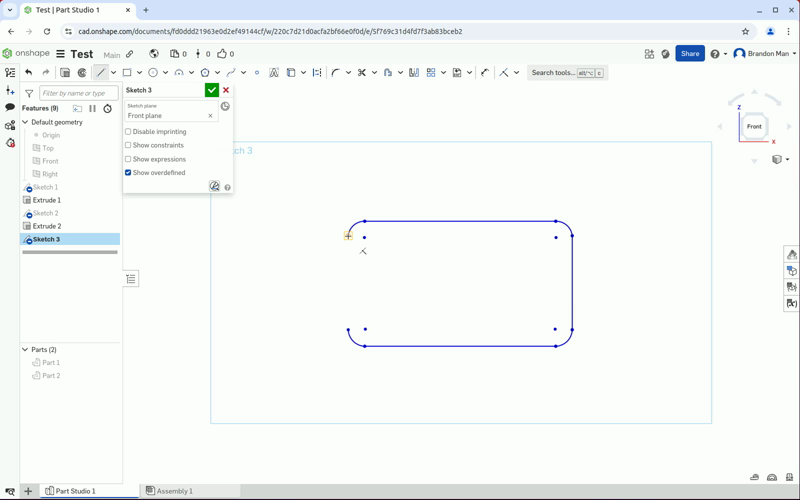
click(348, 235)
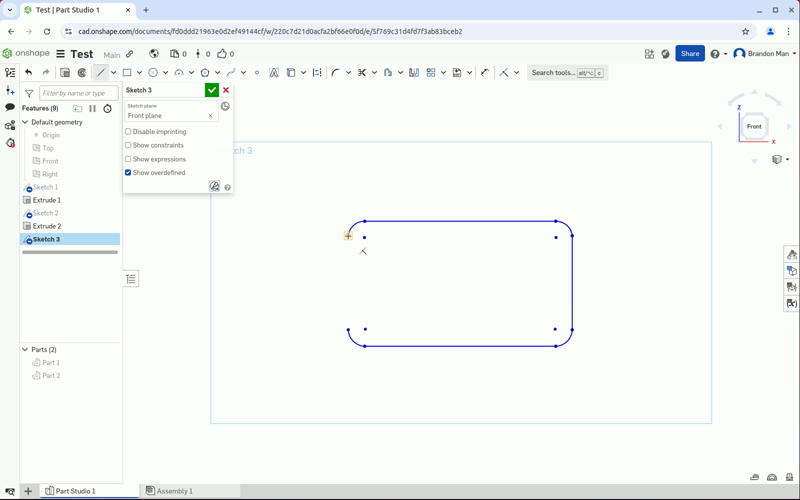
key_down(shift)
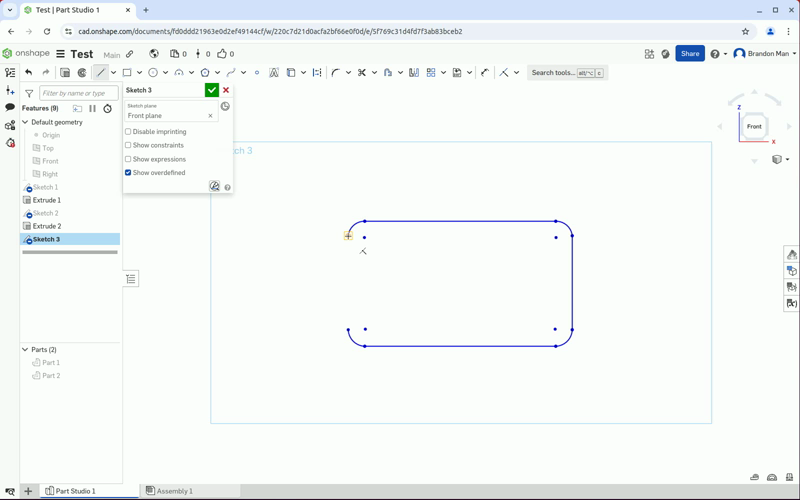
mouse_move(348, 329)
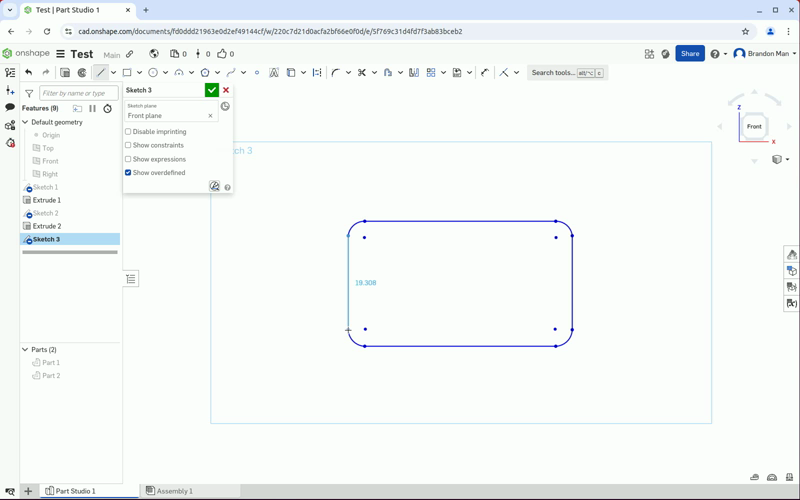
key_up(shift)
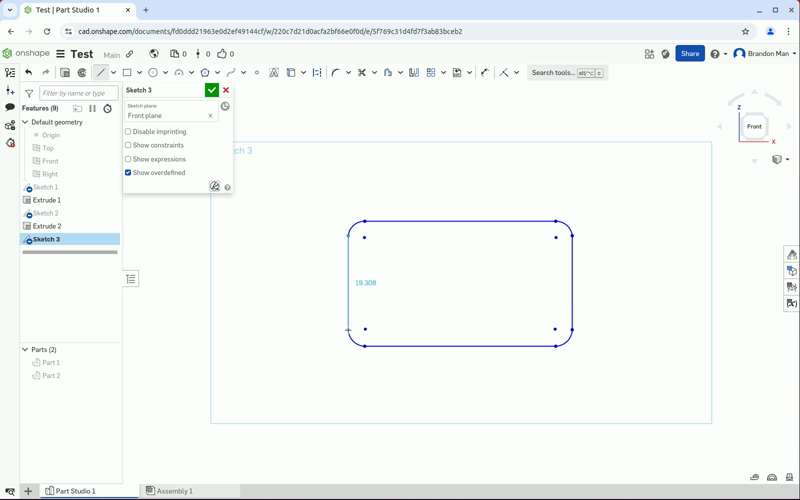
click(348, 329)
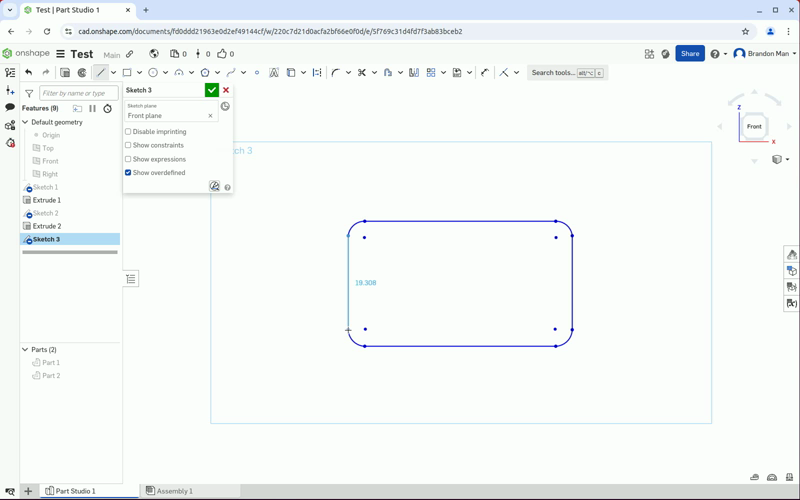
key(esc)
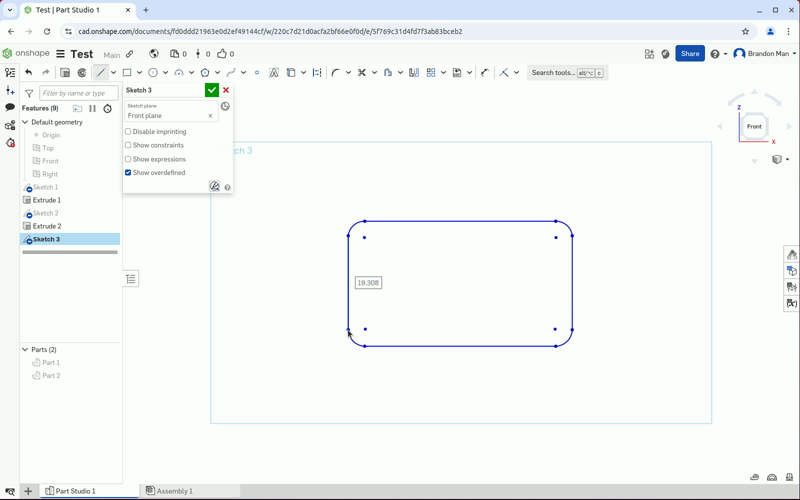
key(c)
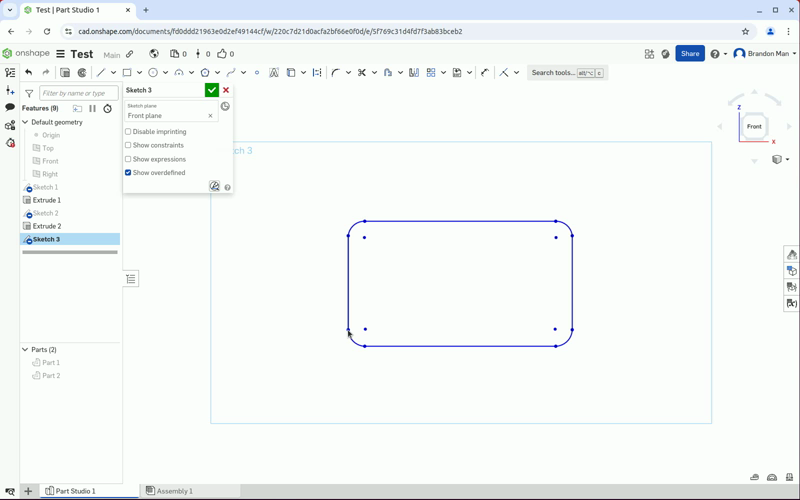
key_down(shift)
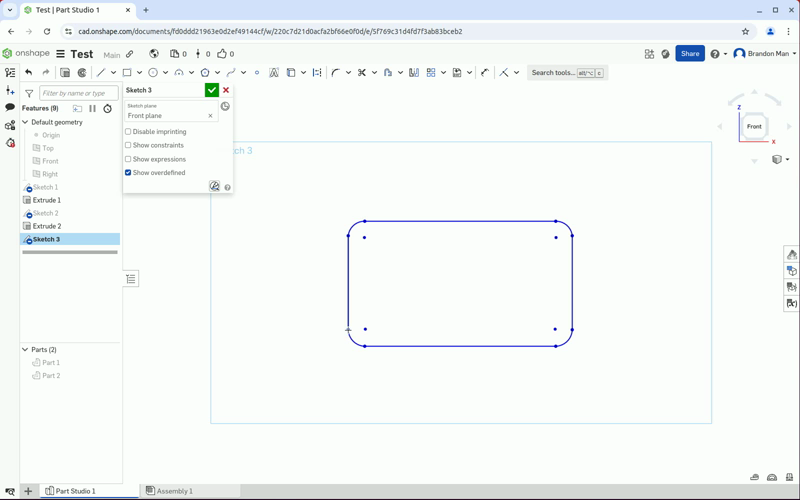
mouse_move(364, 329)
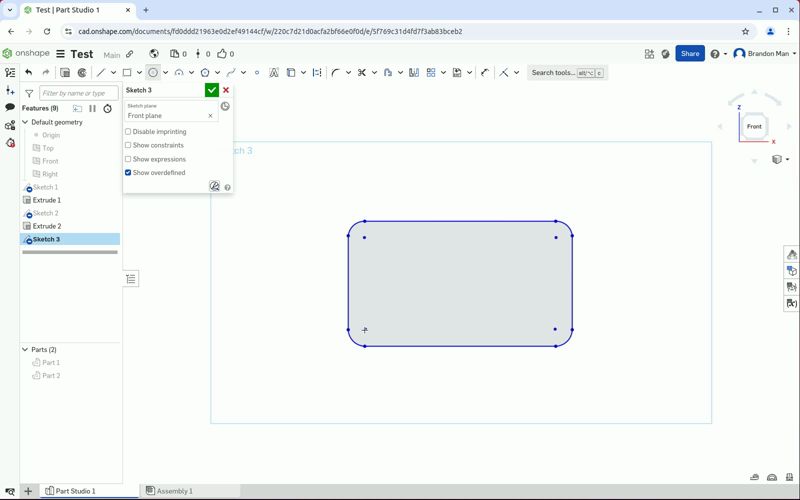
click(364, 329)
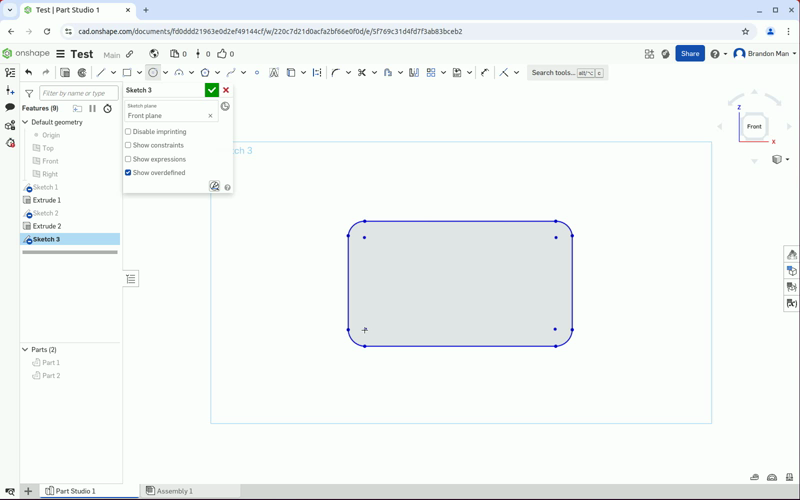
key_up(shift)
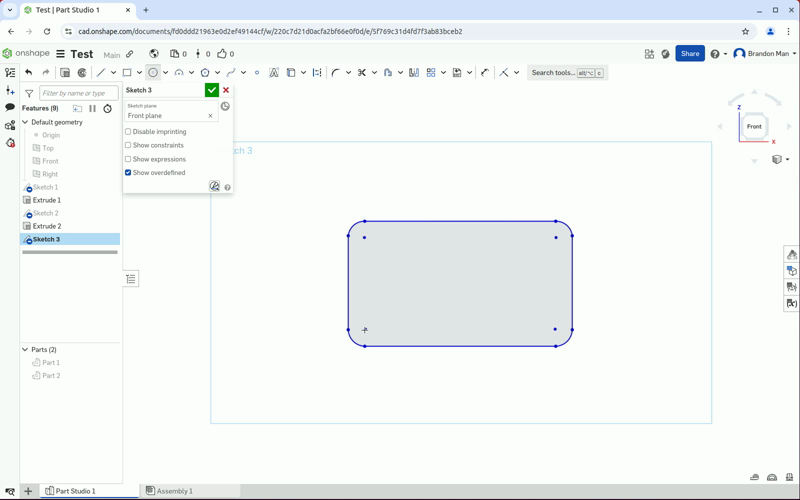
mouse_move(371, 329)
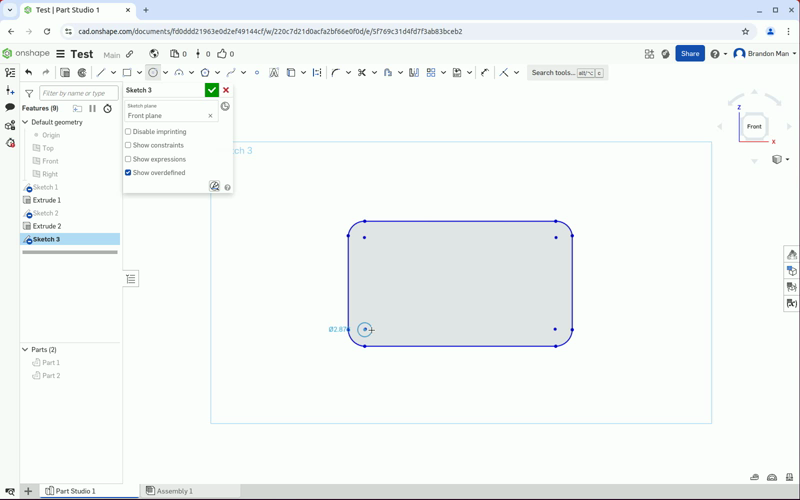
click(371, 329)
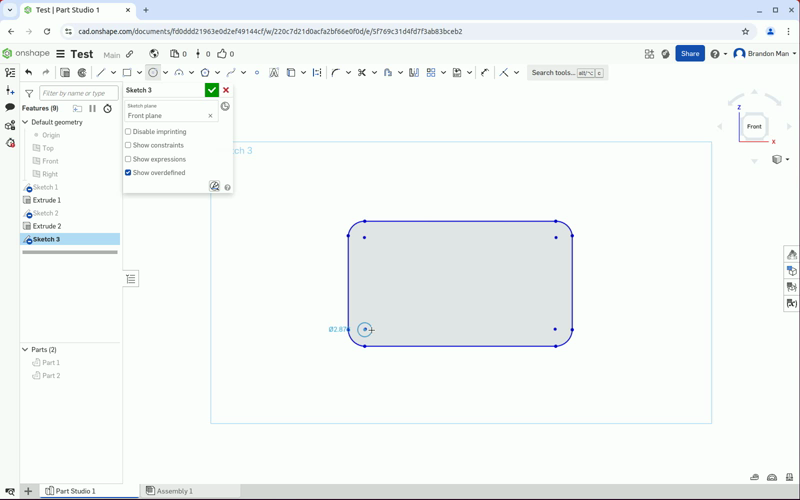
key(esc)
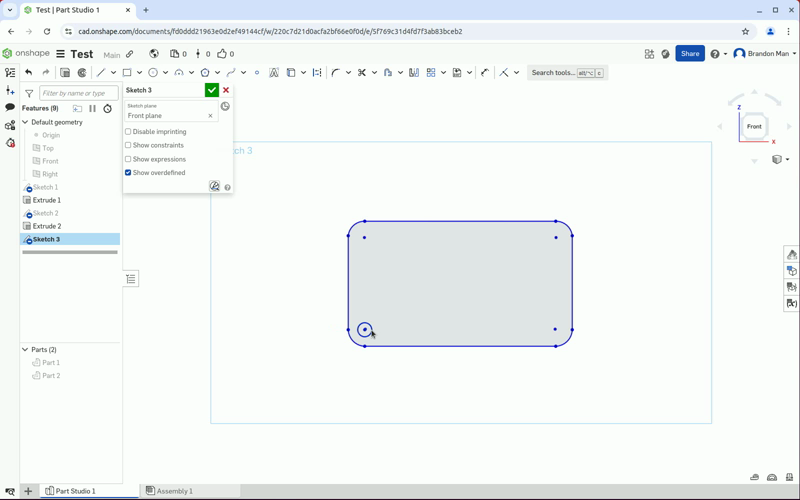
key(c)
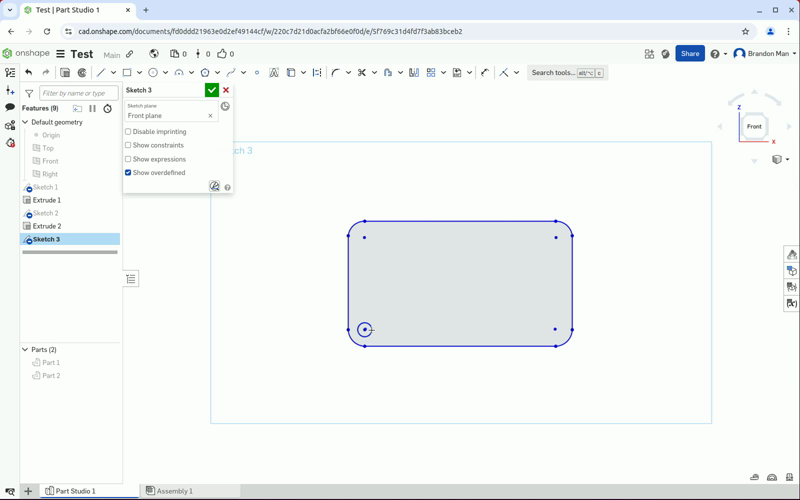
key_down(shift)
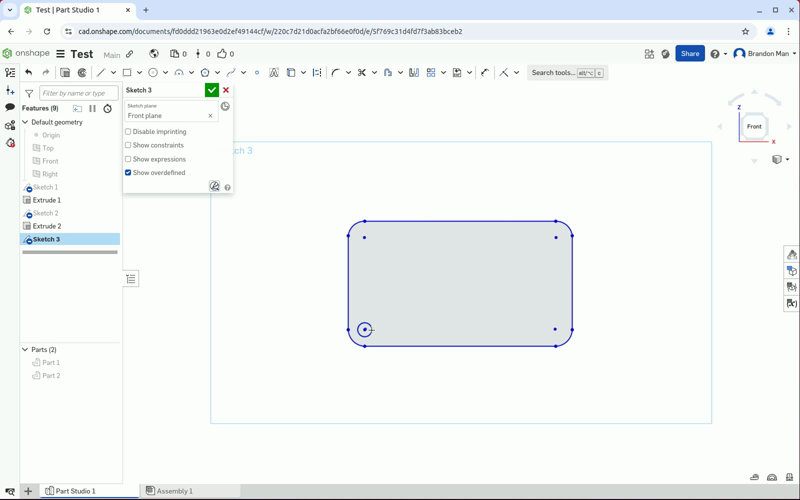
mouse_move(364, 235)
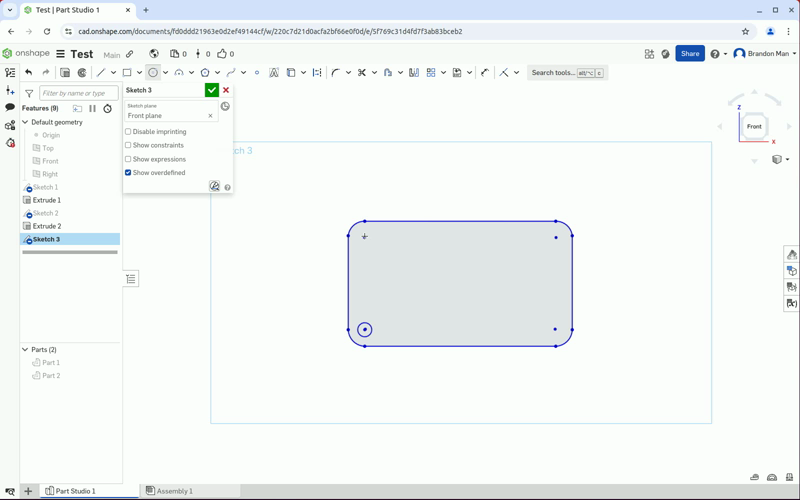
scroll(6)
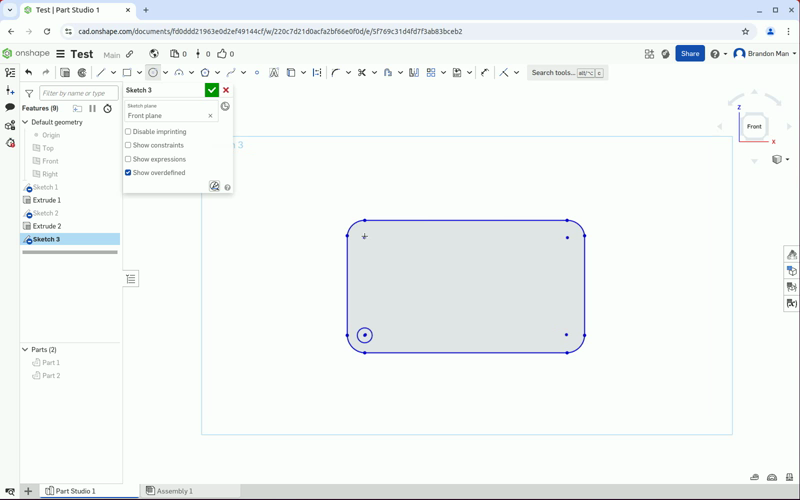
scroll(6)
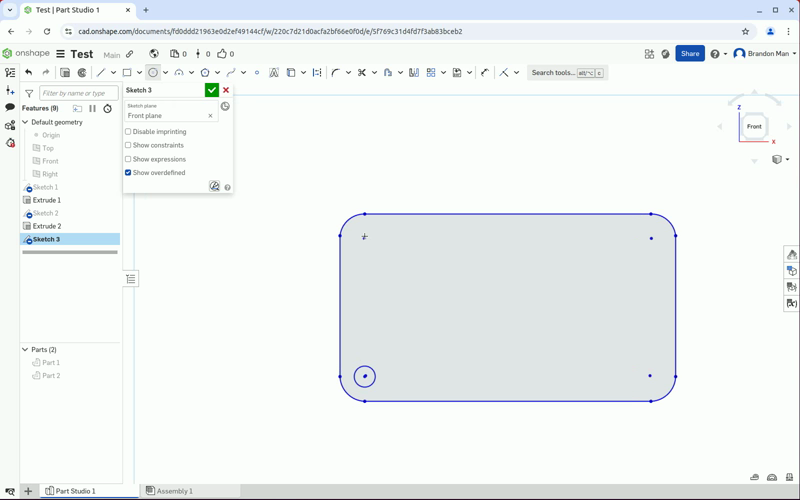
scroll(6)
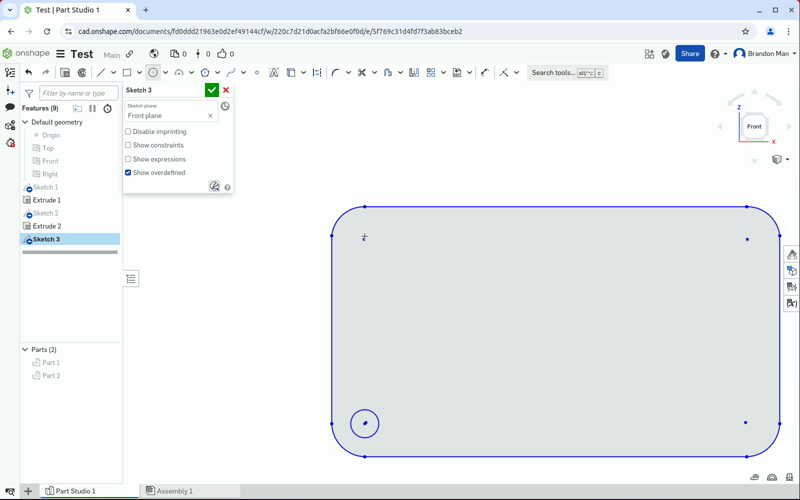
scroll(6)
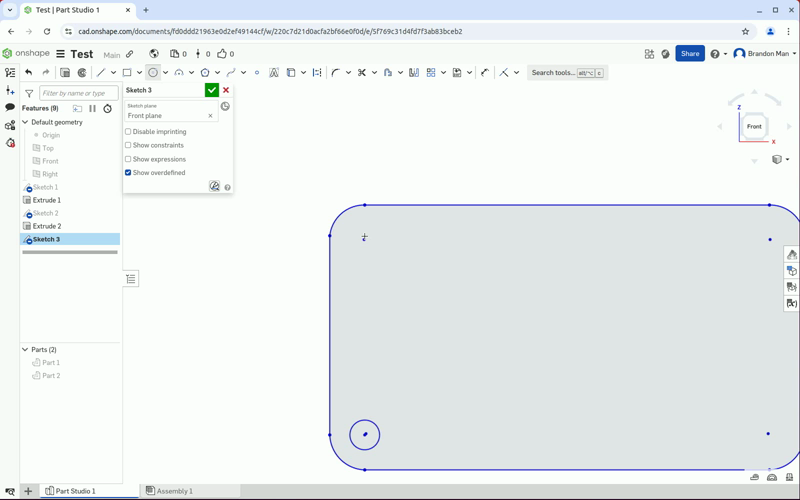
scroll(6)
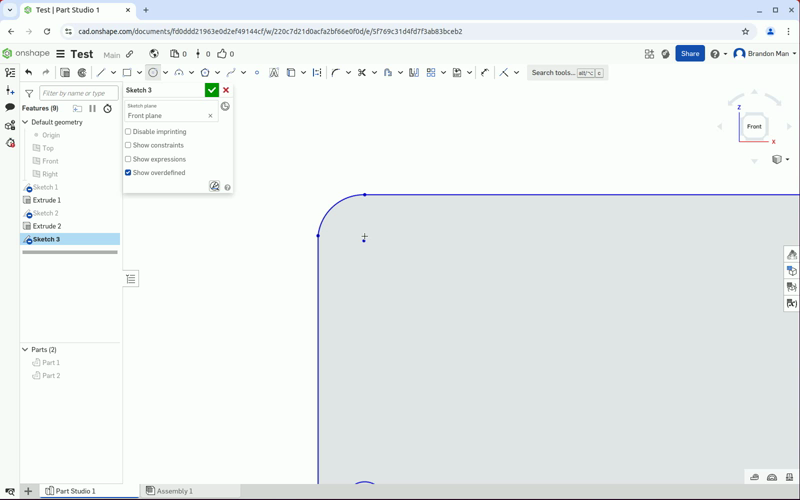
scroll(6)
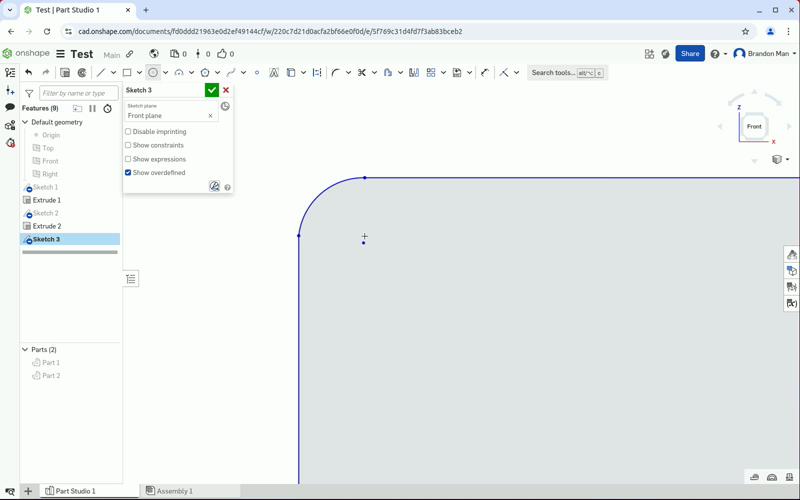
scroll(6)
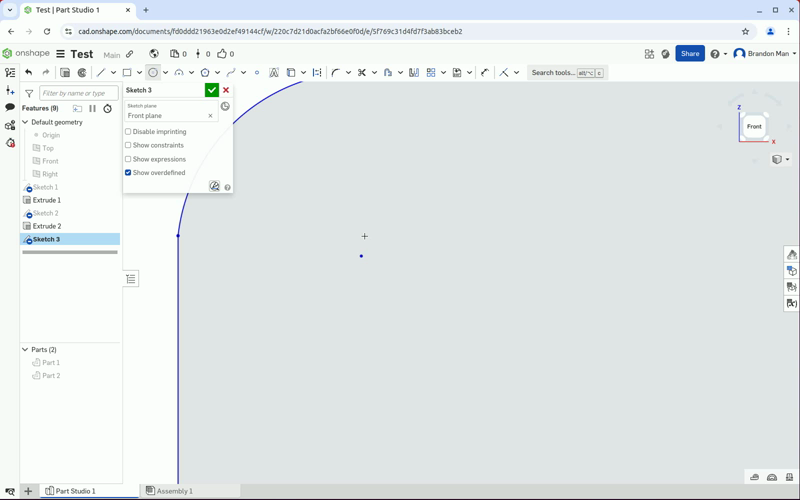
click(364, 235)
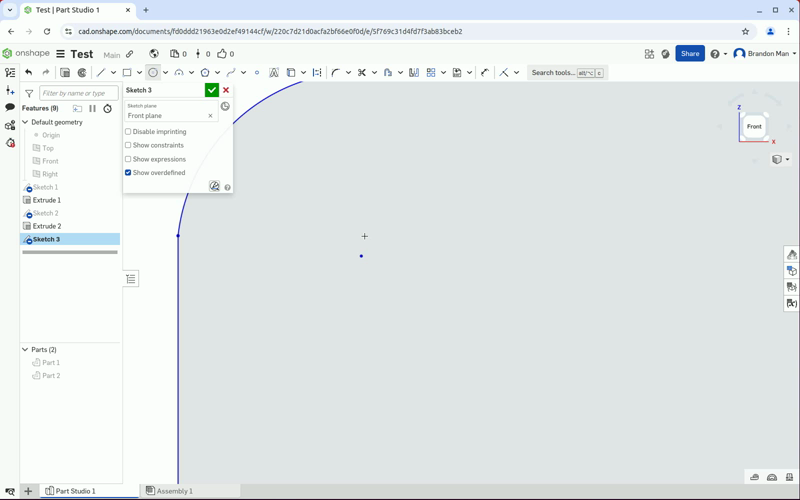
scroll(-6)
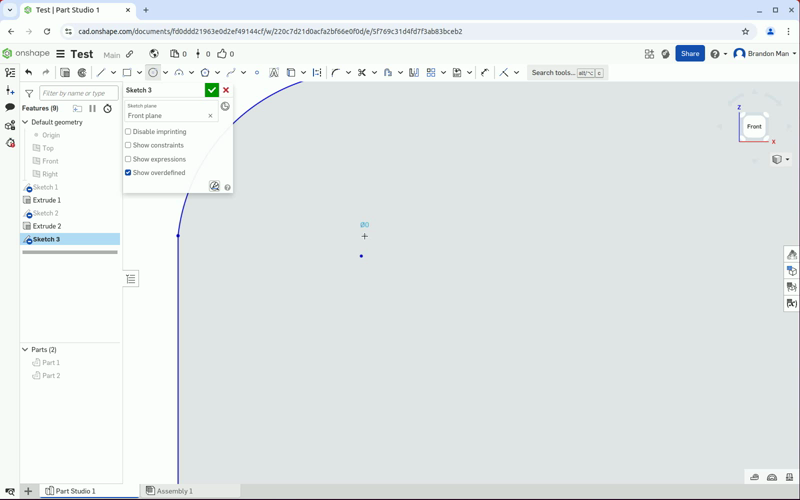
scroll(-6)
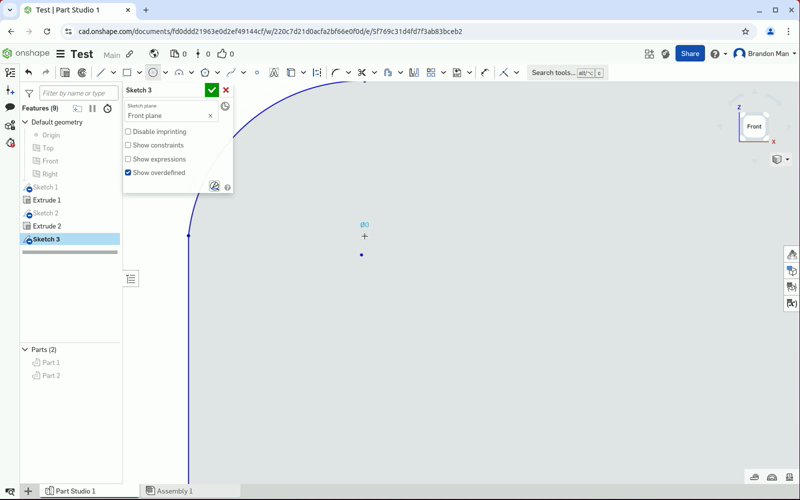
scroll(-6)
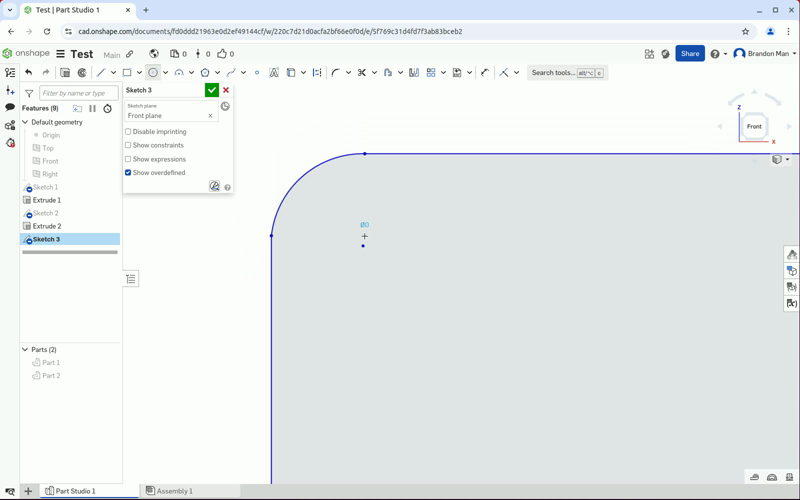
scroll(-6)
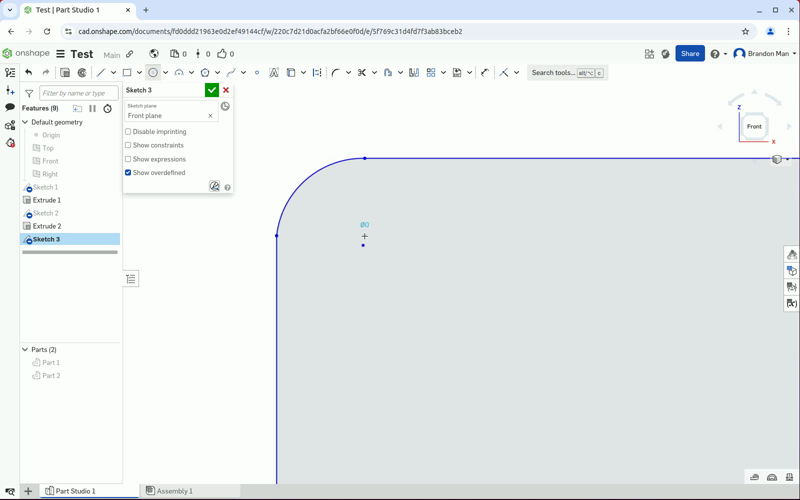
scroll(-6)
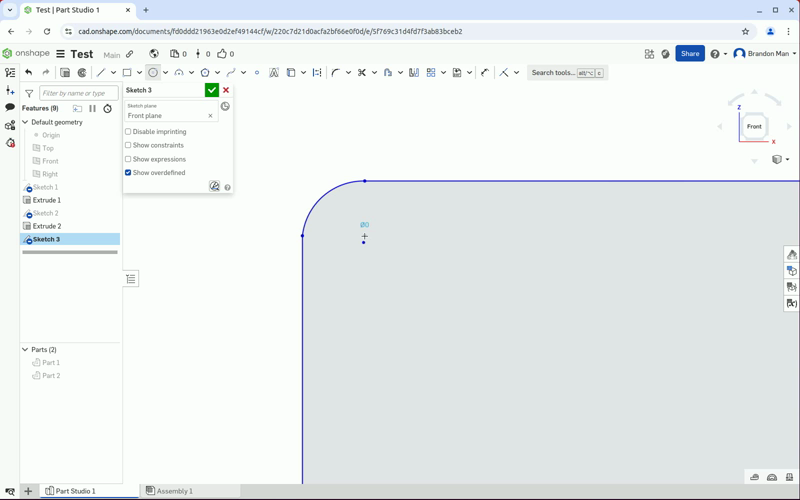
scroll(-6)
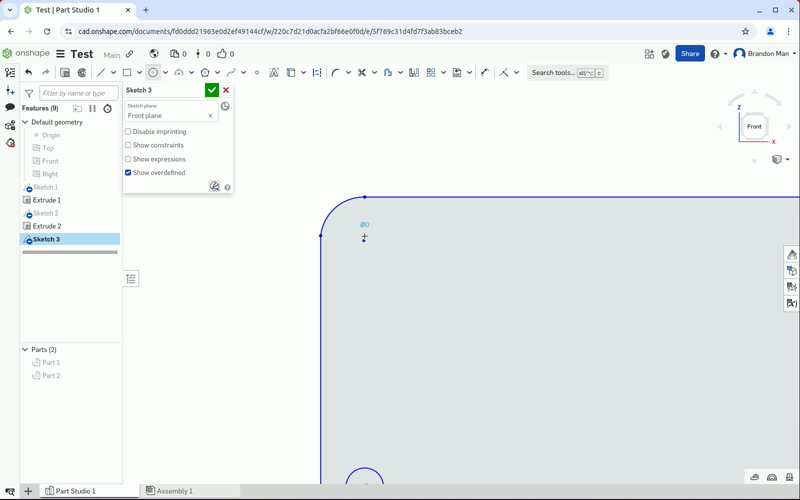
scroll(-6)
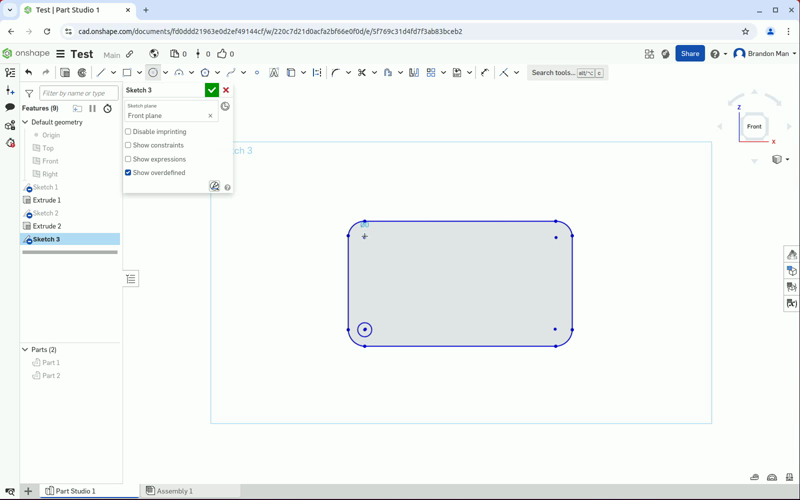
key_up(shift)
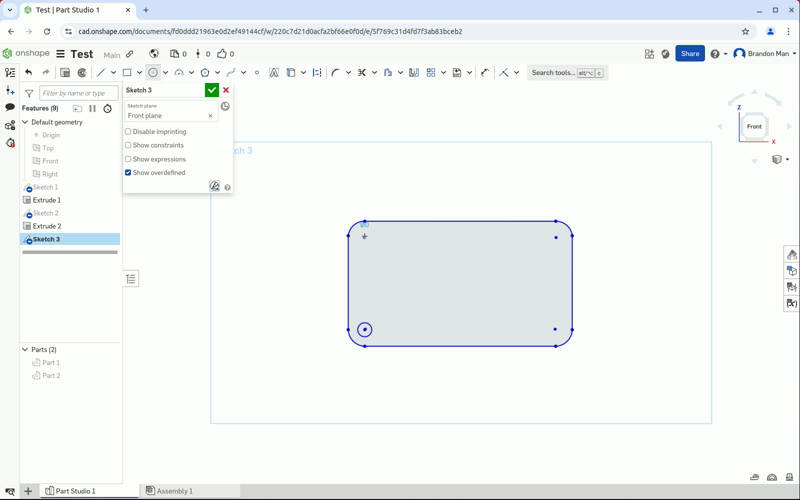
mouse_move(371, 235)
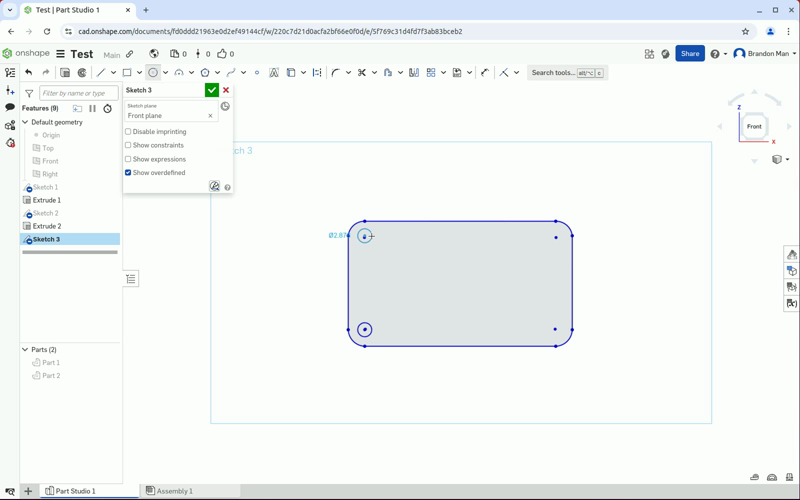
click(371, 235)
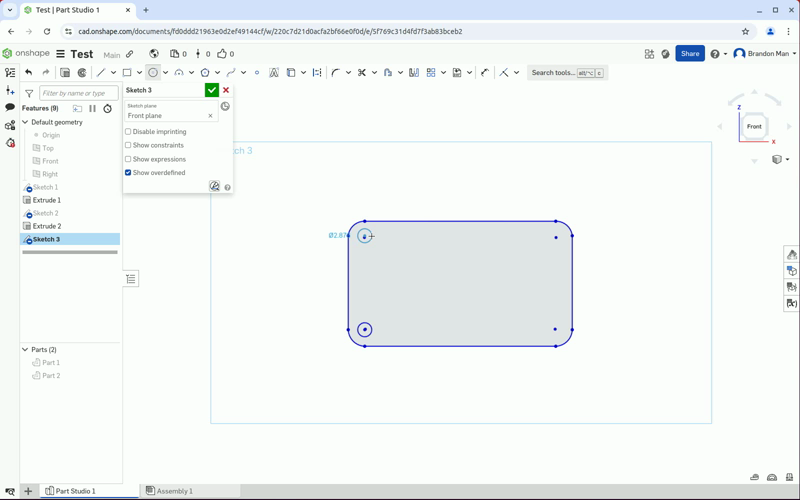
key(esc)
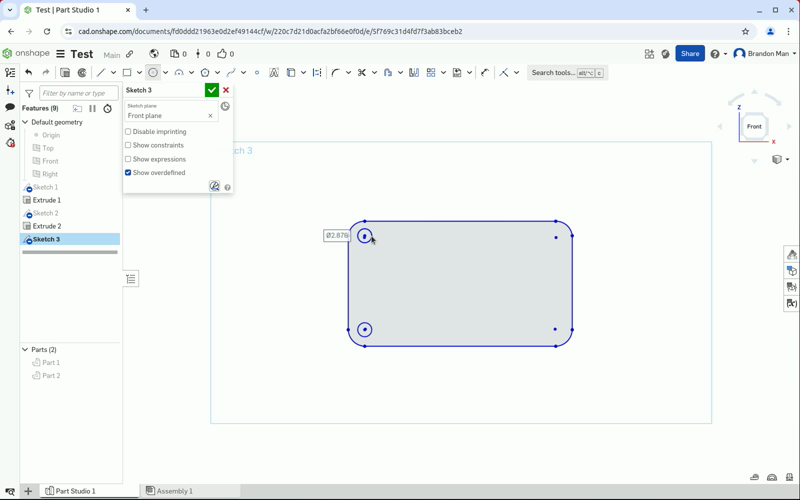
key(a)
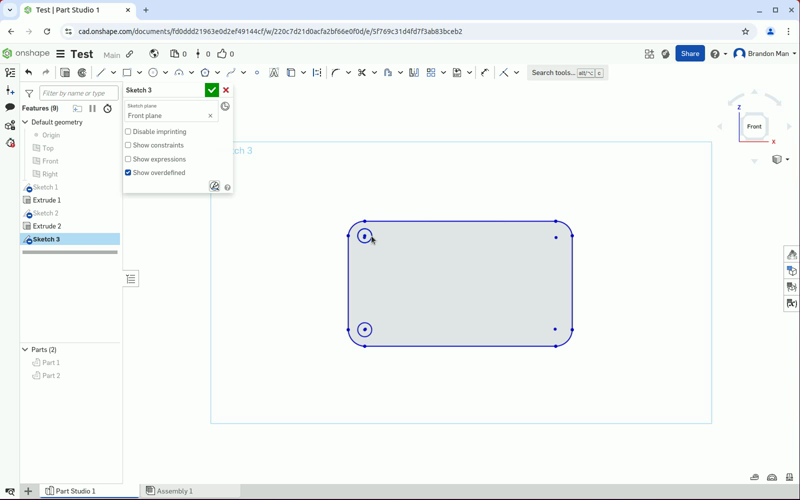
key_down(shift)
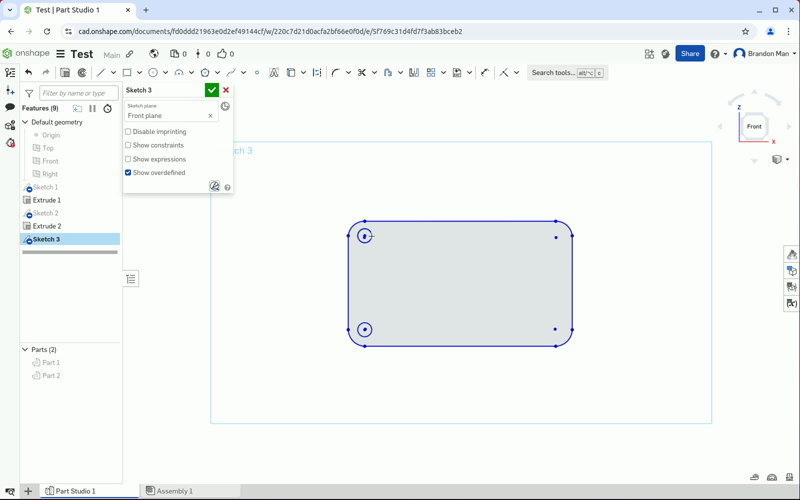
mouse_move(383, 308)
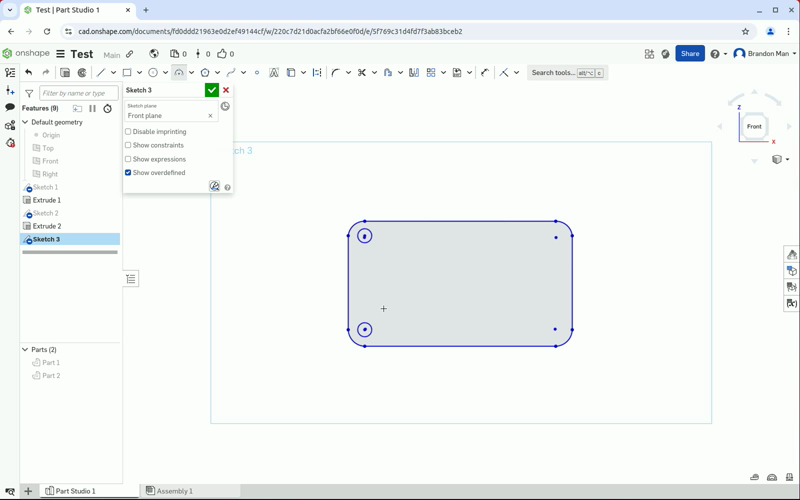
click(383, 308)
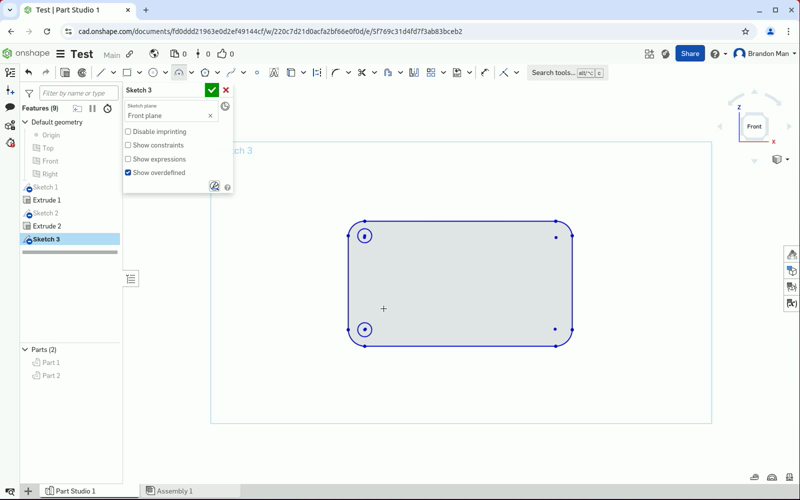
key_up(shift)
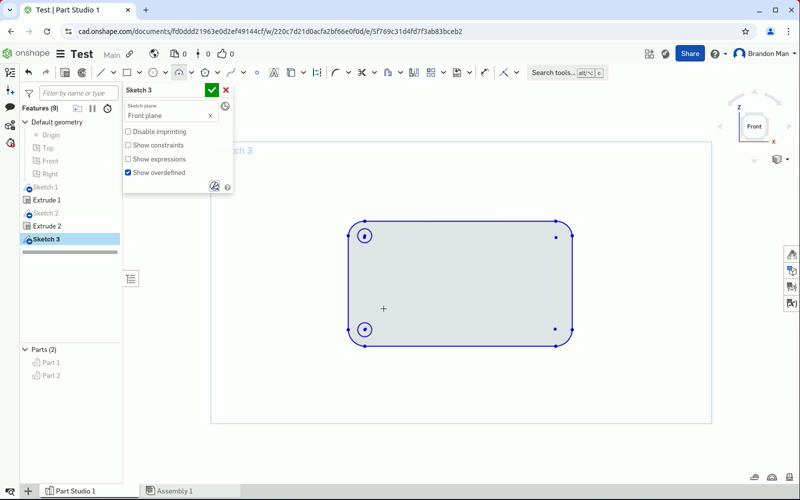
key_down(shift)
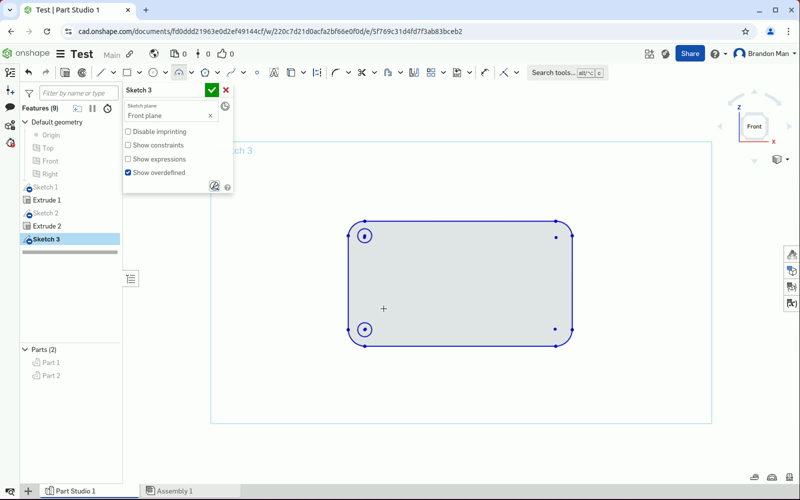
mouse_move(397, 329)
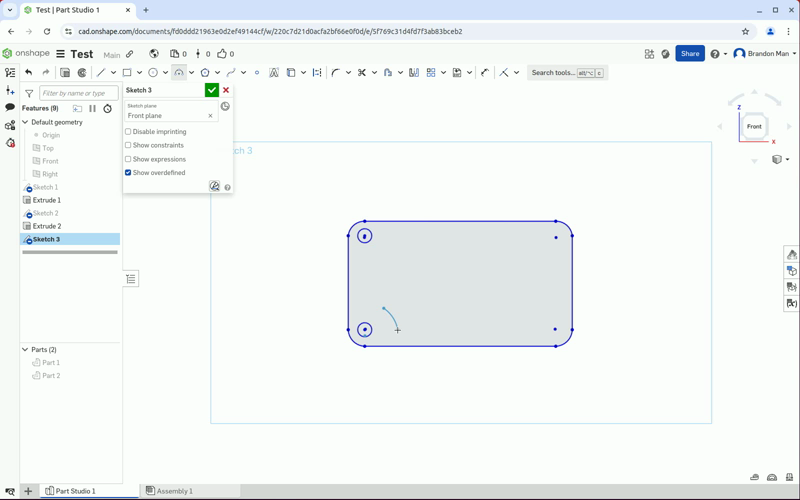
click(397, 329)
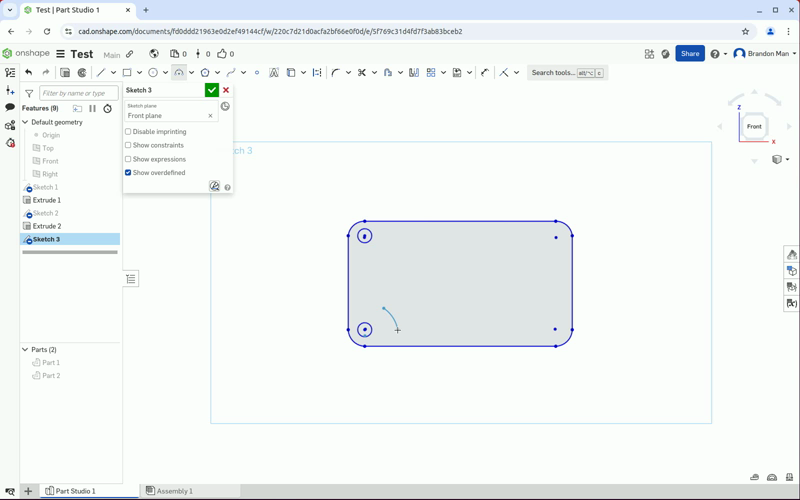
mouse_move(395, 315)
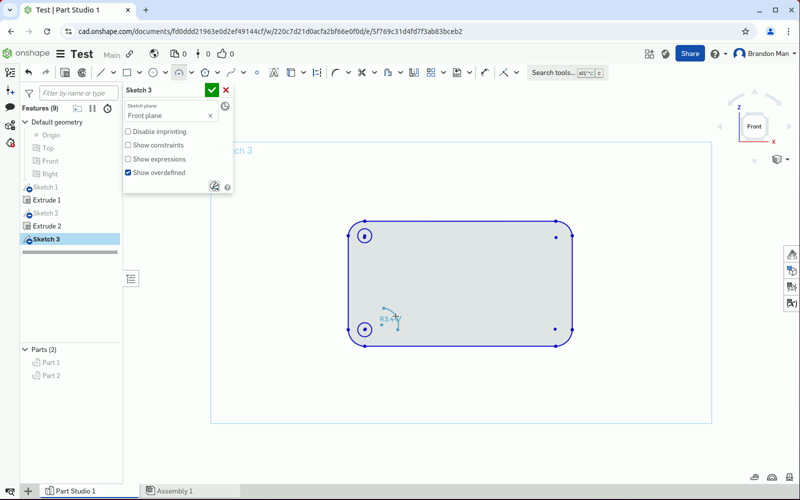
click(395, 315)
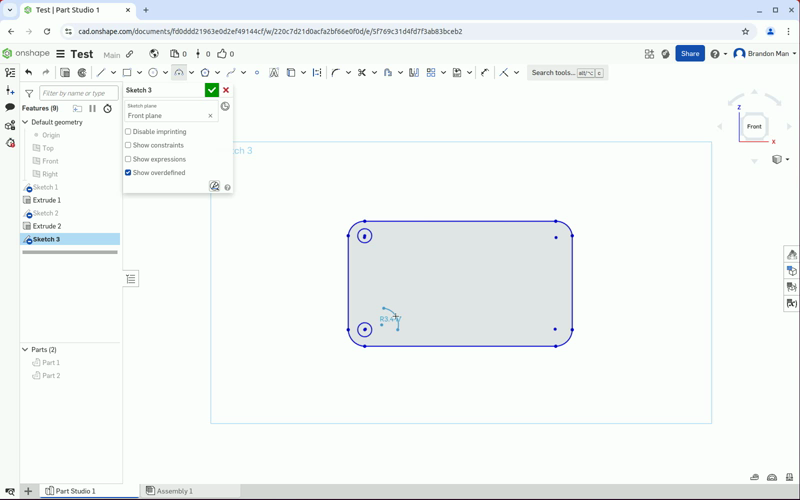
key_up(shift)
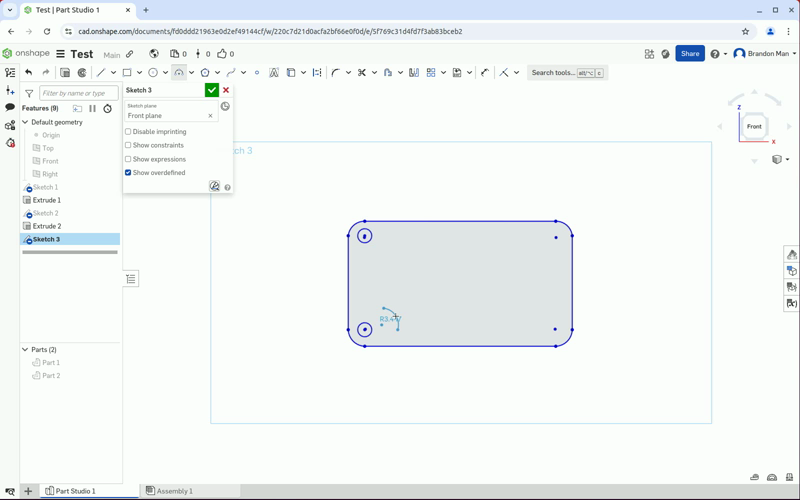
key(esc)
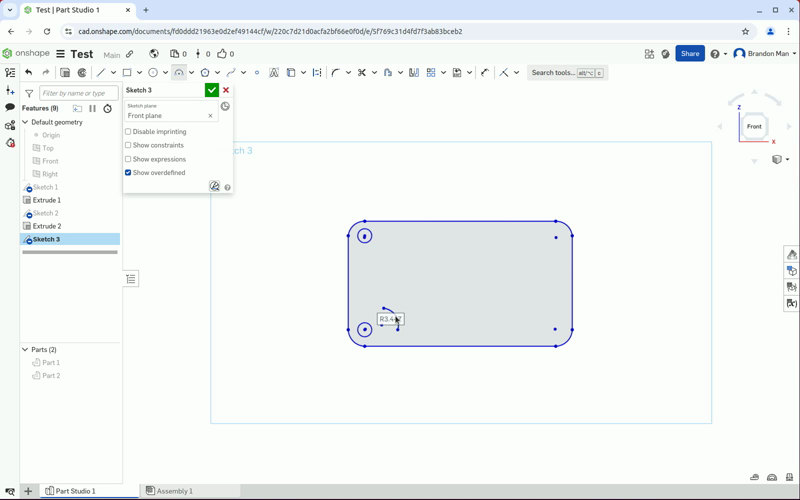
key(l)
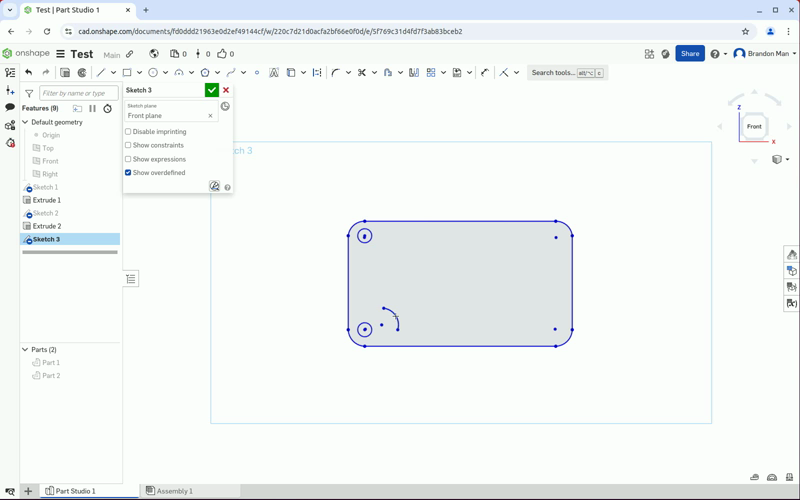
mouse_move(397, 329)
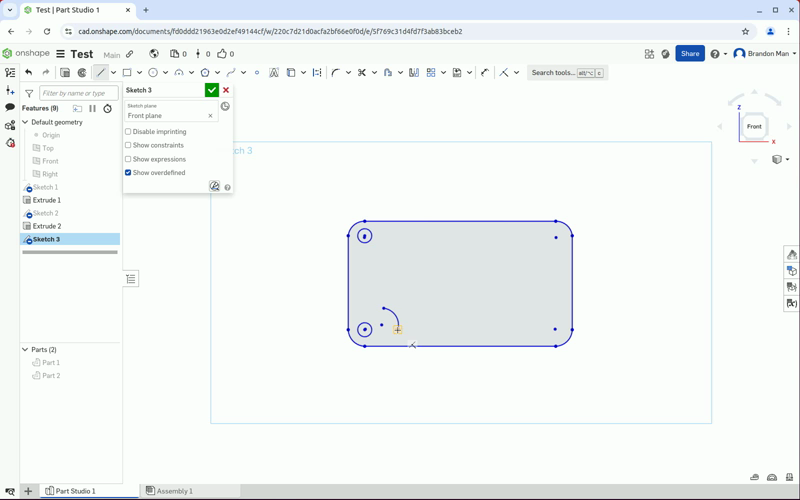
click(397, 329)
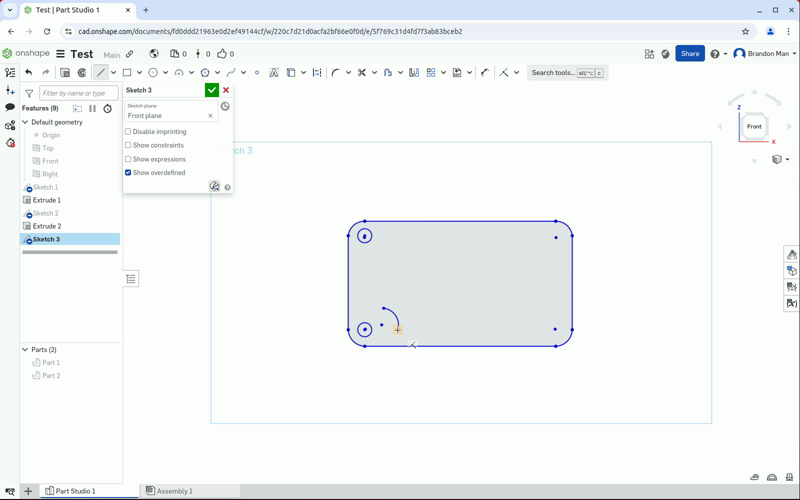
key_down(shift)
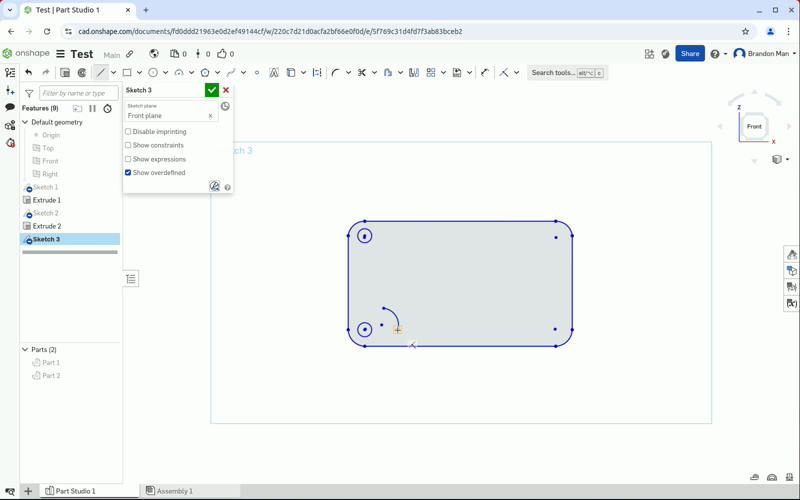
mouse_move(522, 329)
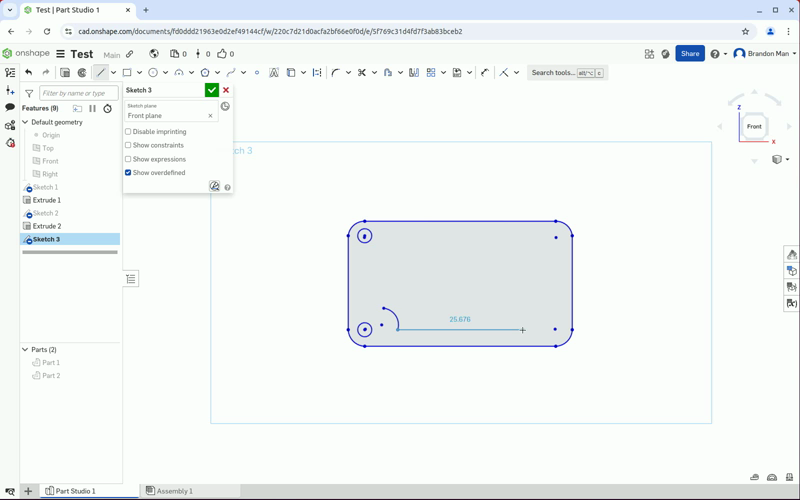
click(522, 329)
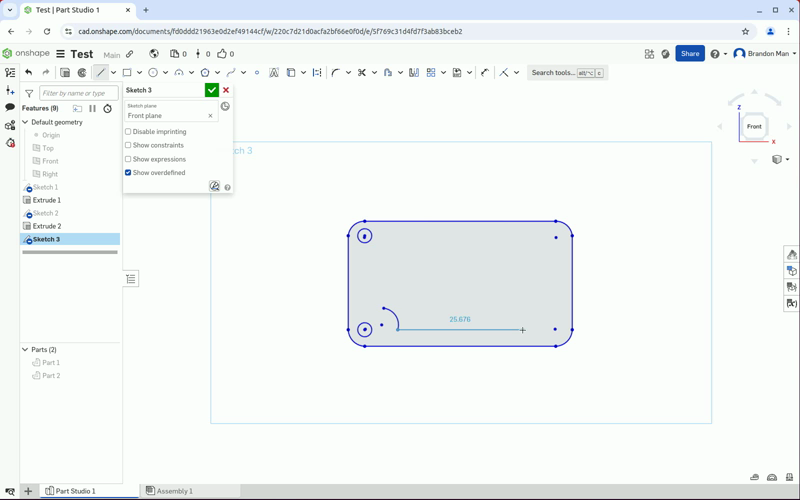
key_up(shift)
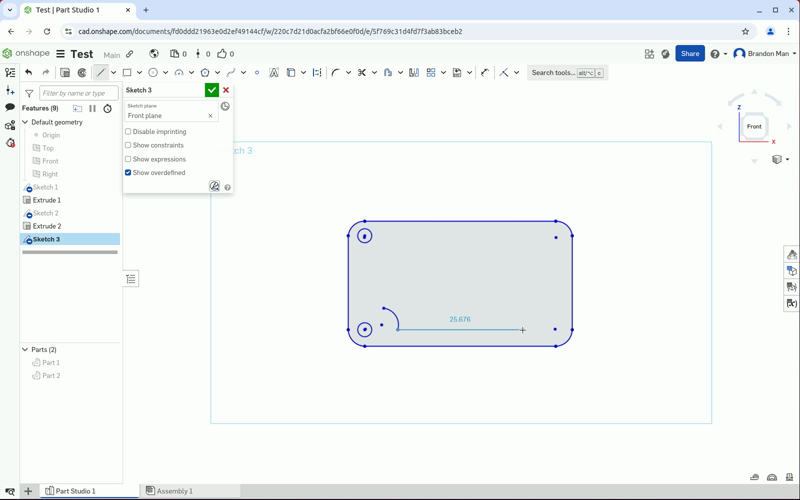
key(esc)
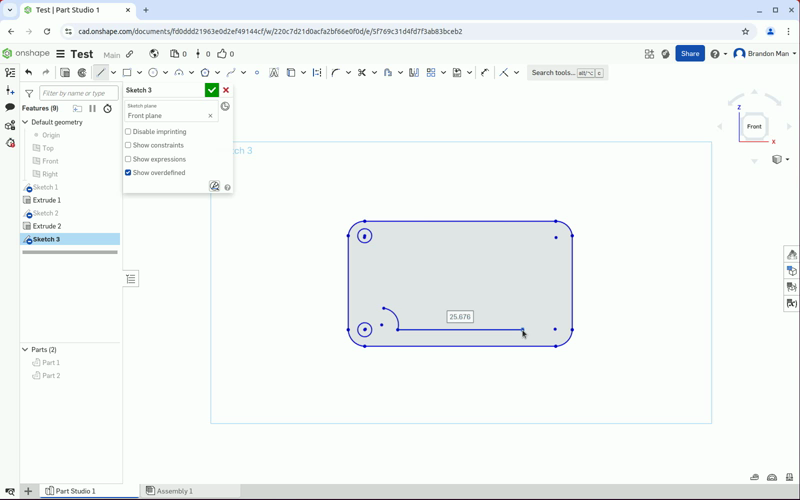
key(a)
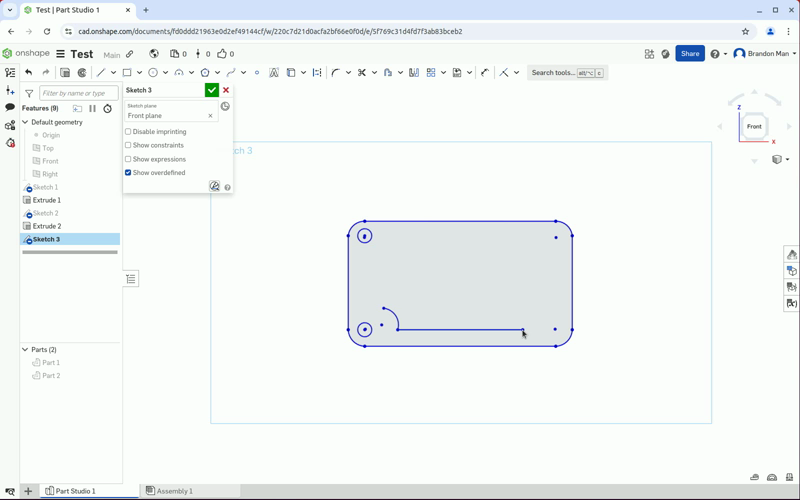
mouse_move(522, 329)
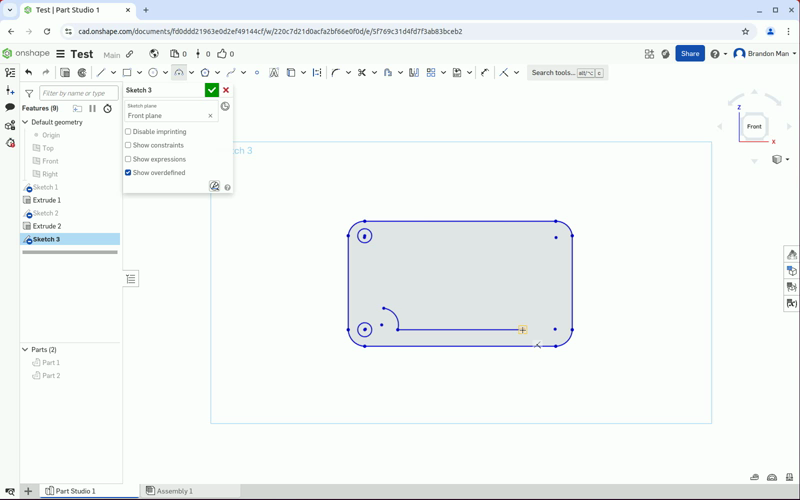
click(522, 329)
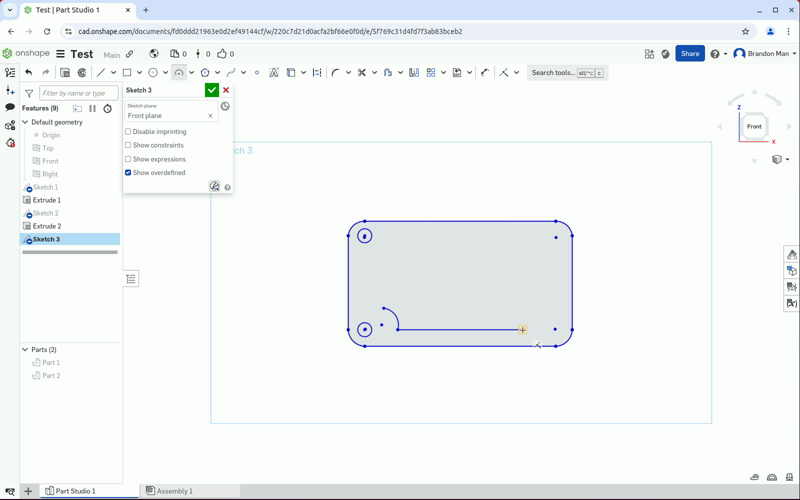
key_down(shift)
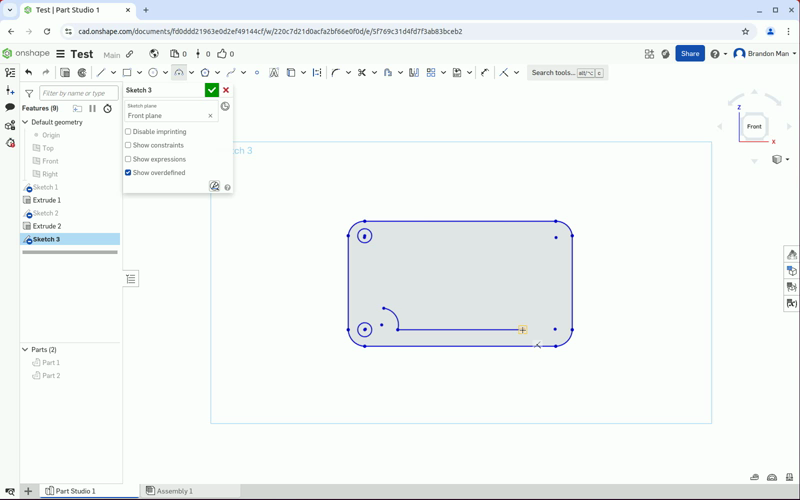
mouse_move(536, 308)
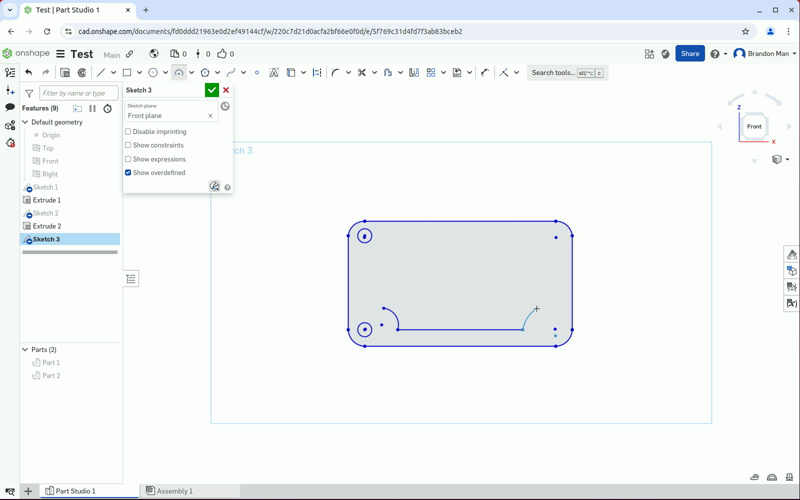
click(536, 308)
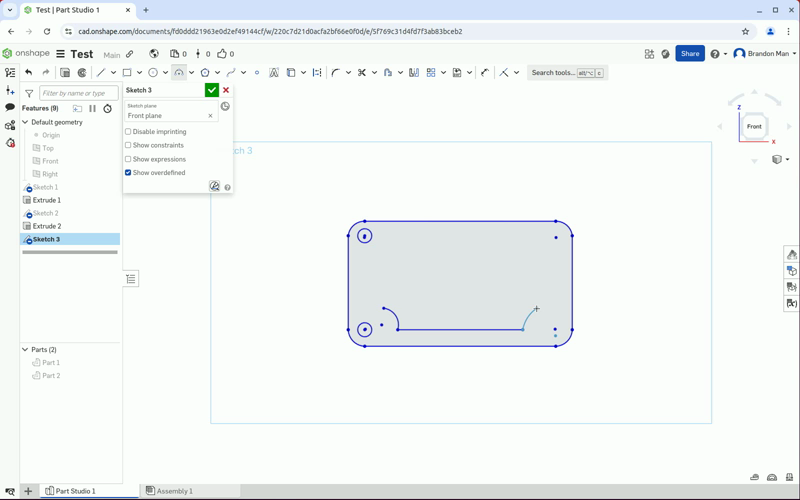
mouse_move(524, 315)
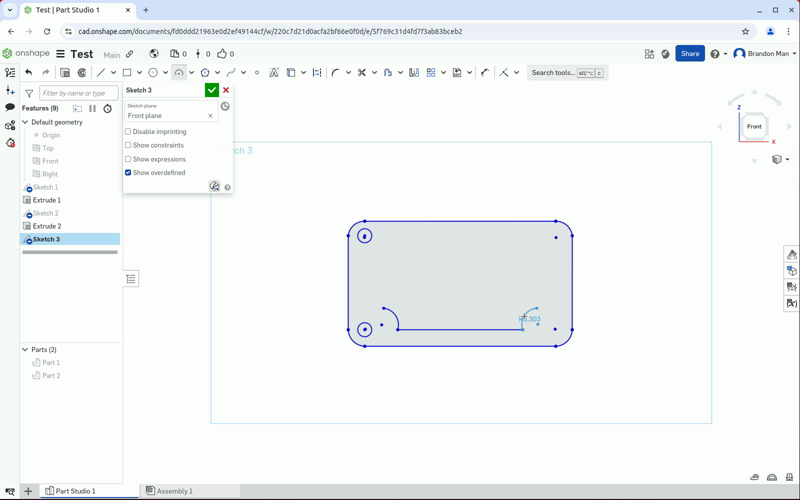
click(524, 315)
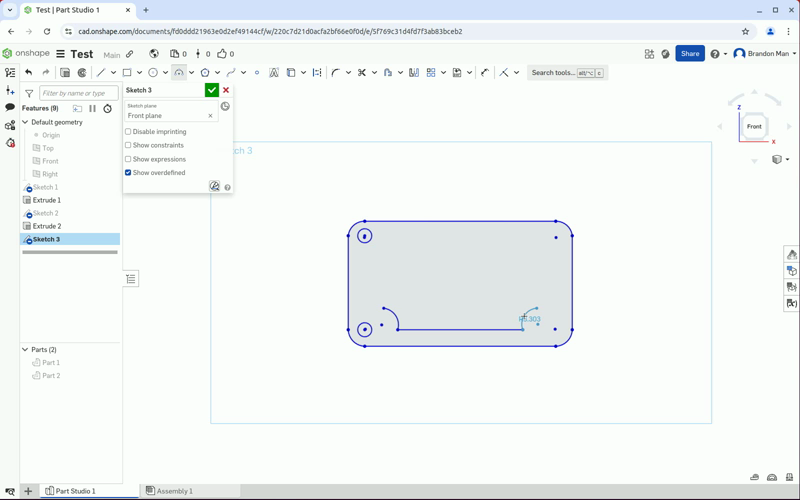
key_up(shift)
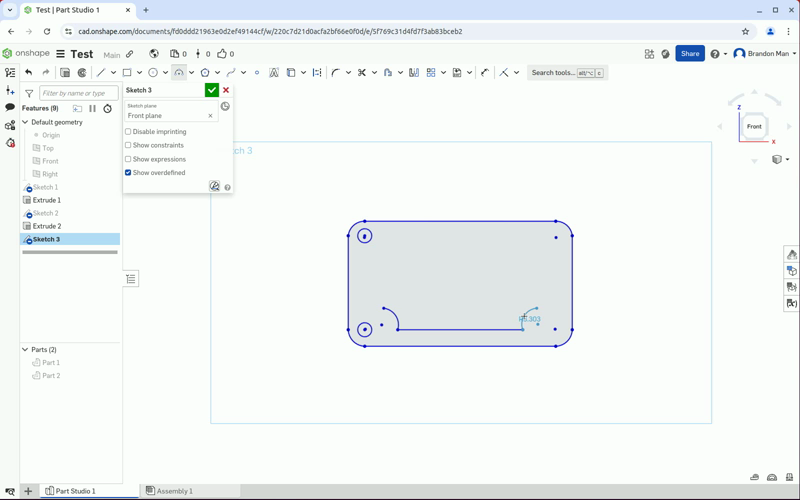
key(esc)
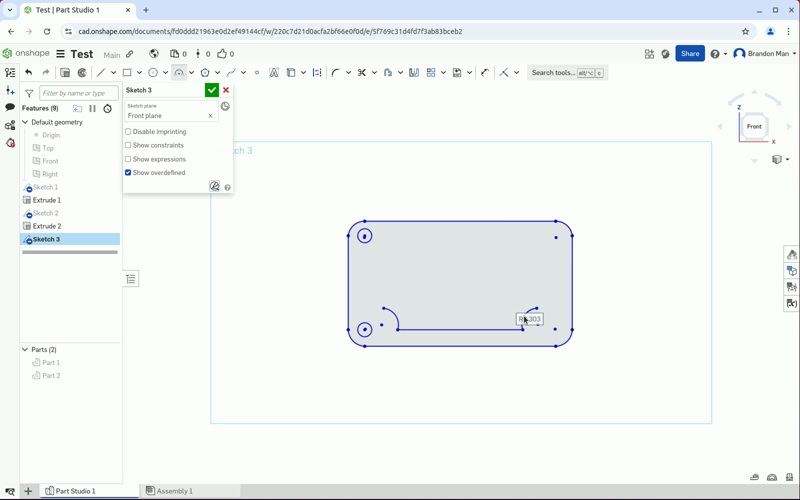
key(l)
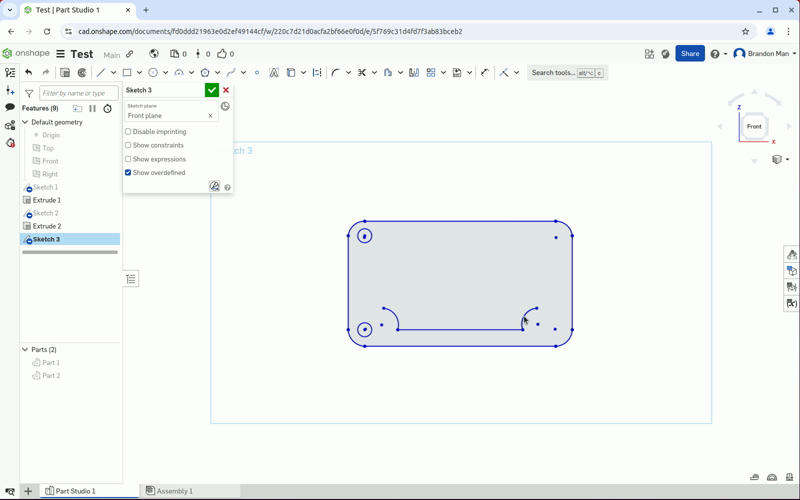
mouse_move(536, 308)
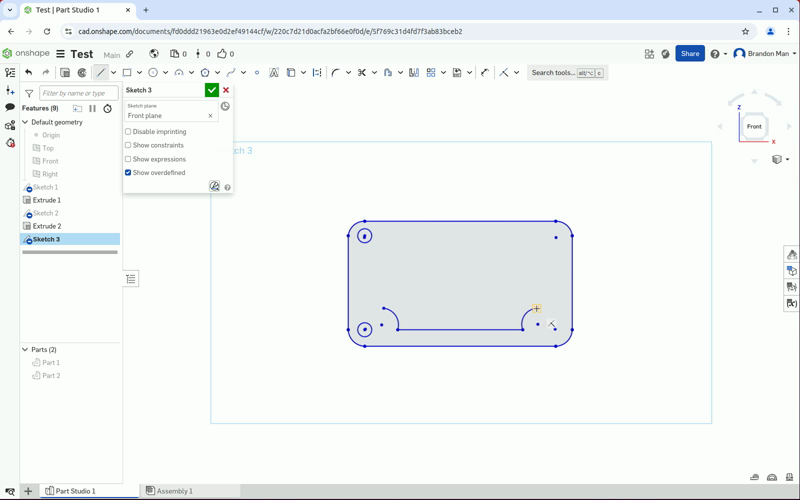
click(536, 308)
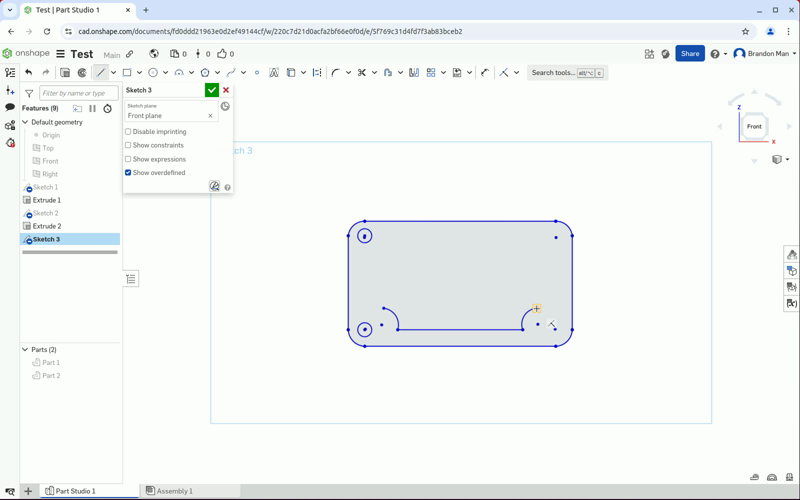
key_down(shift)
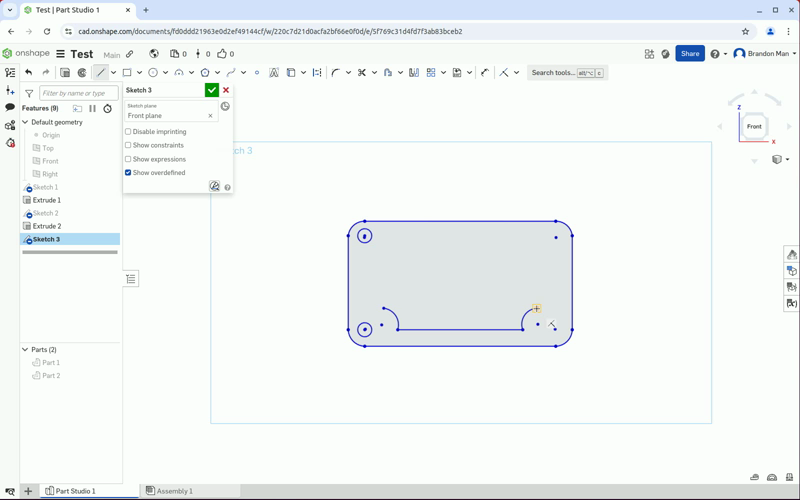
mouse_move(566, 308)
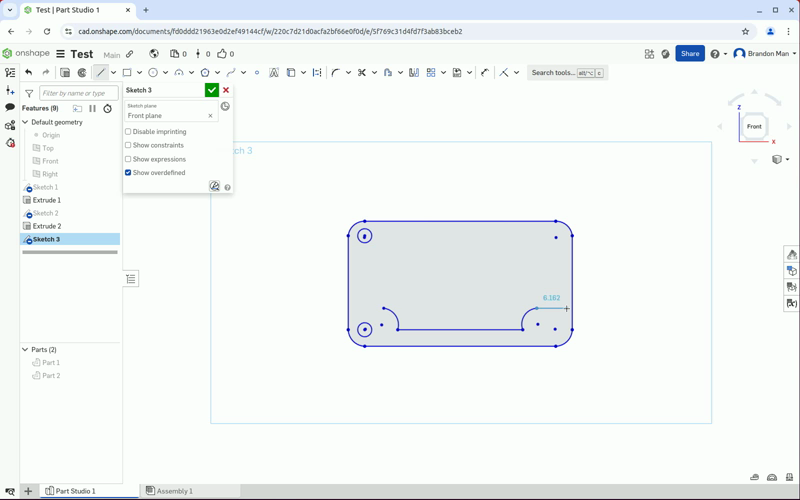
mouse_move(536, 256)
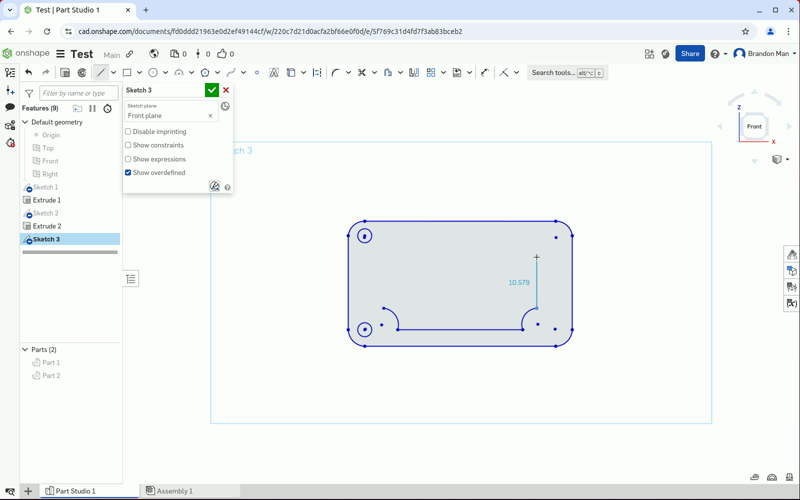
click(536, 256)
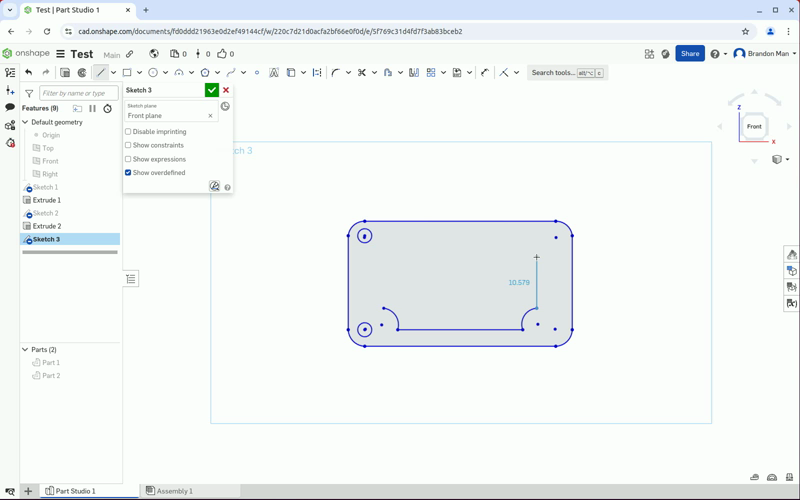
key_up(shift)
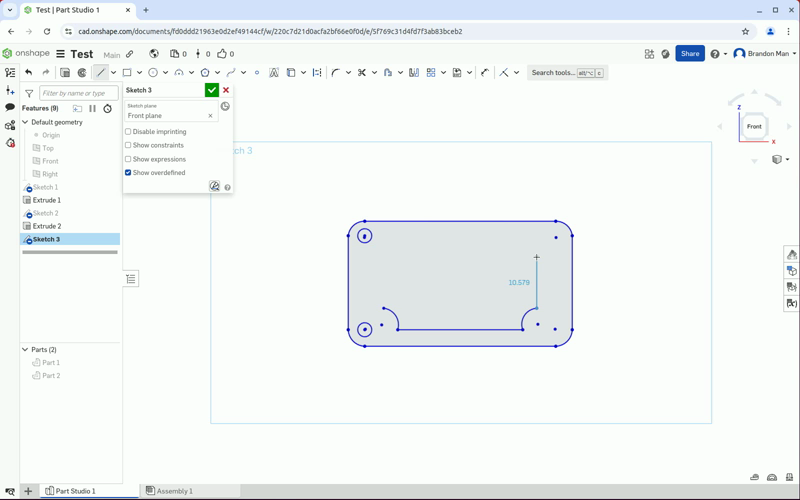
key(esc)
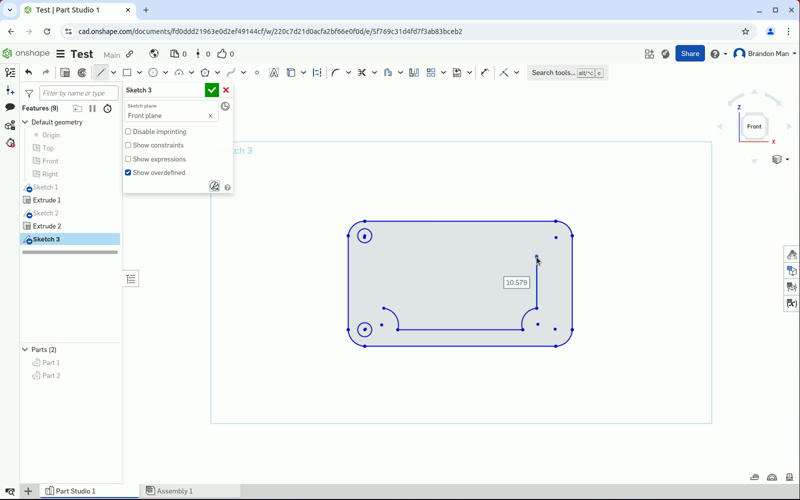
key(a)
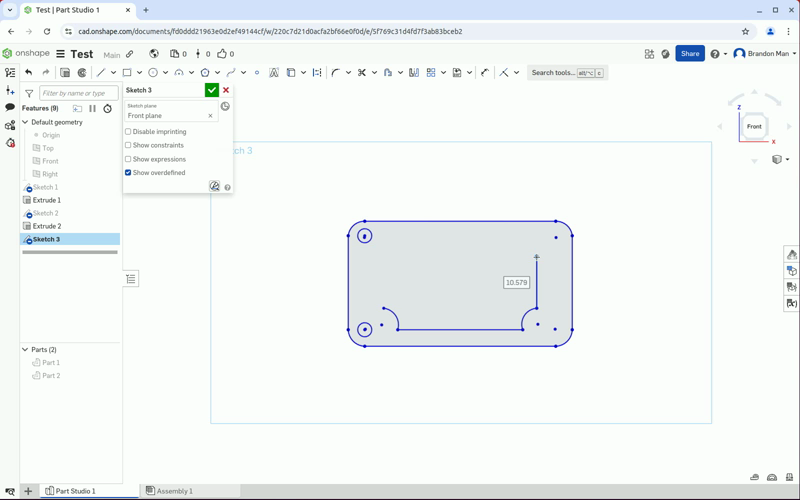
mouse_move(536, 256)
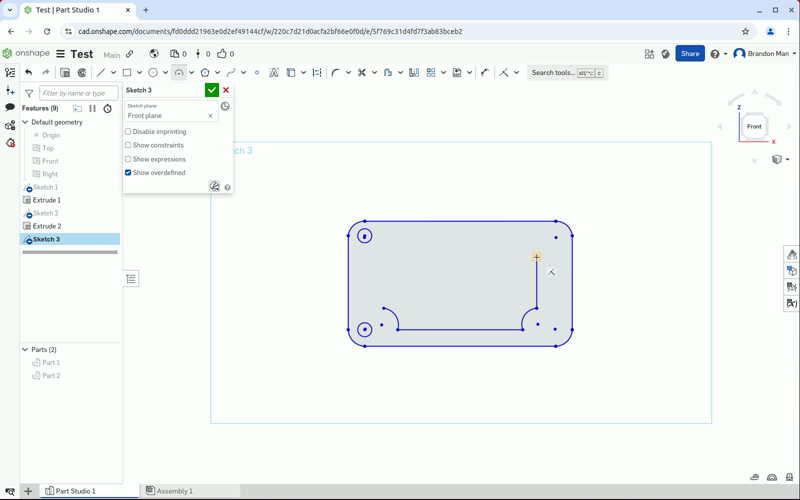
click(536, 256)
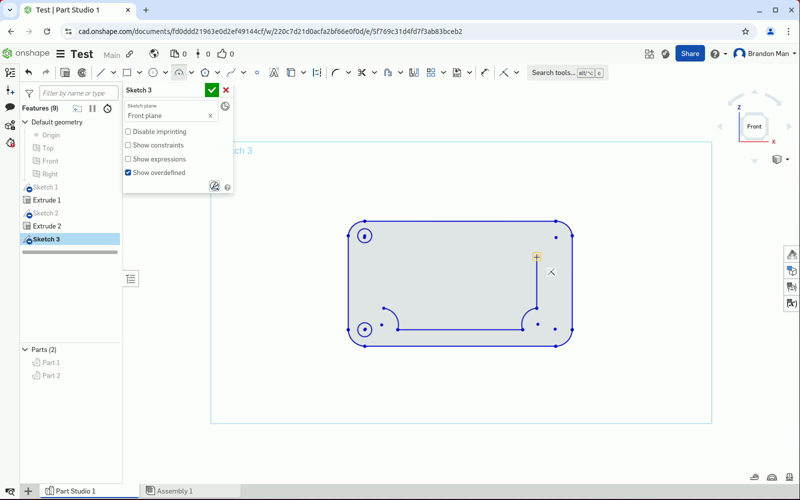
key_down(shift)
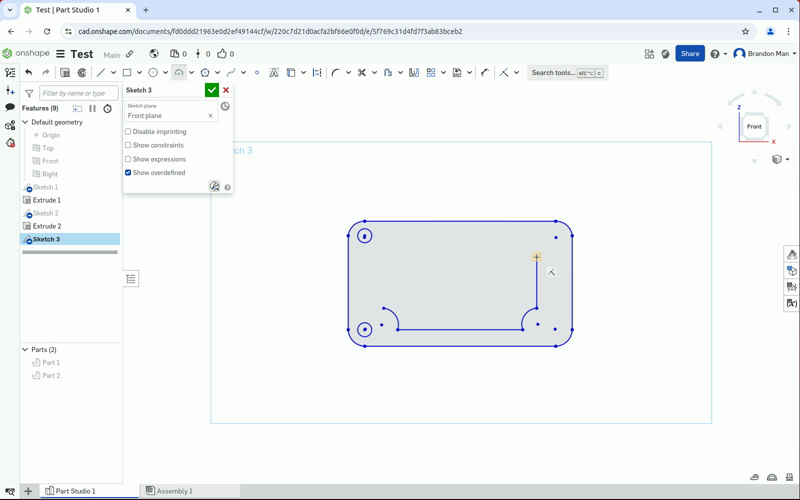
mouse_move(522, 235)
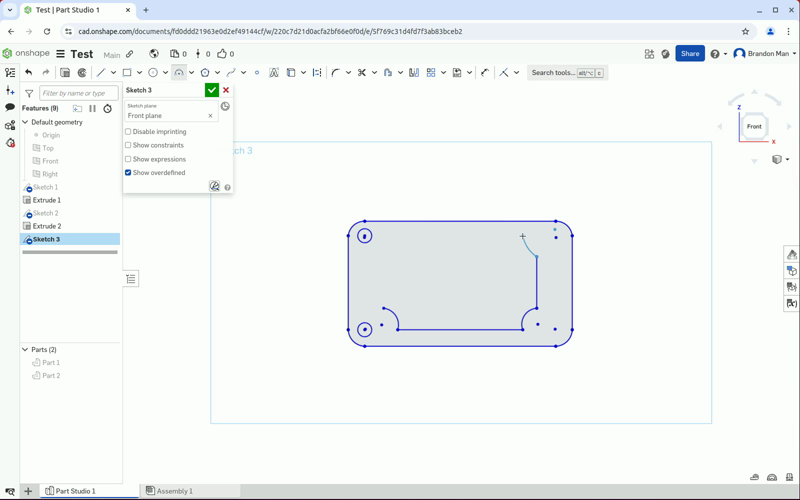
click(522, 235)
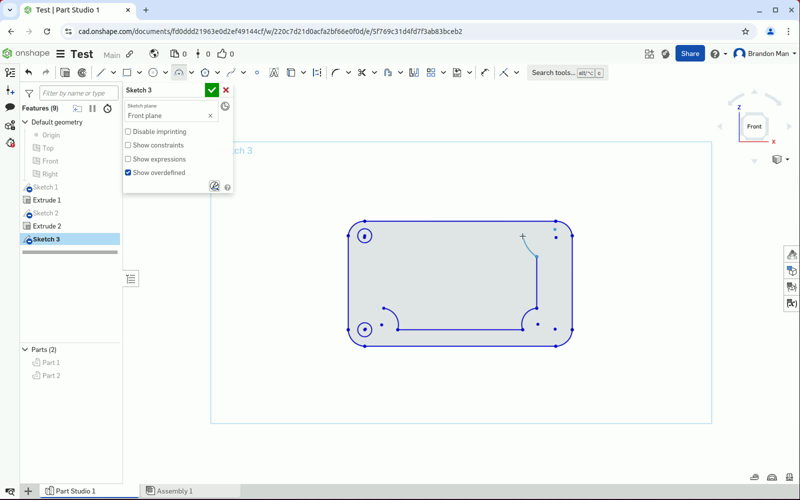
mouse_move(524, 249)
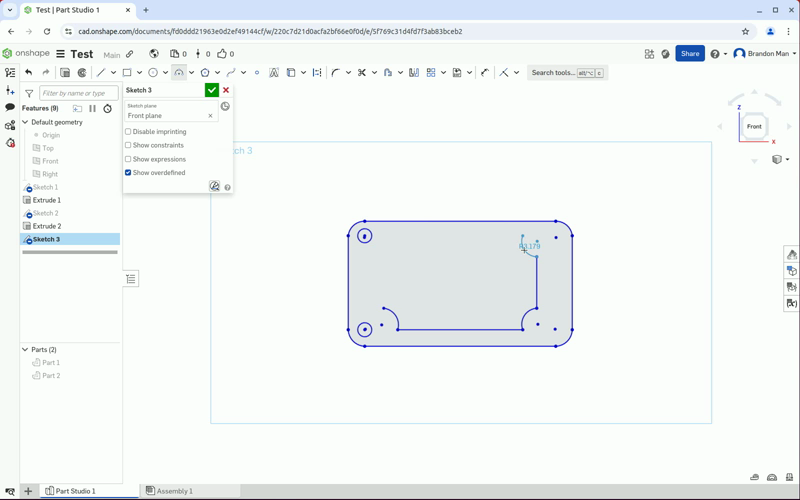
click(524, 249)
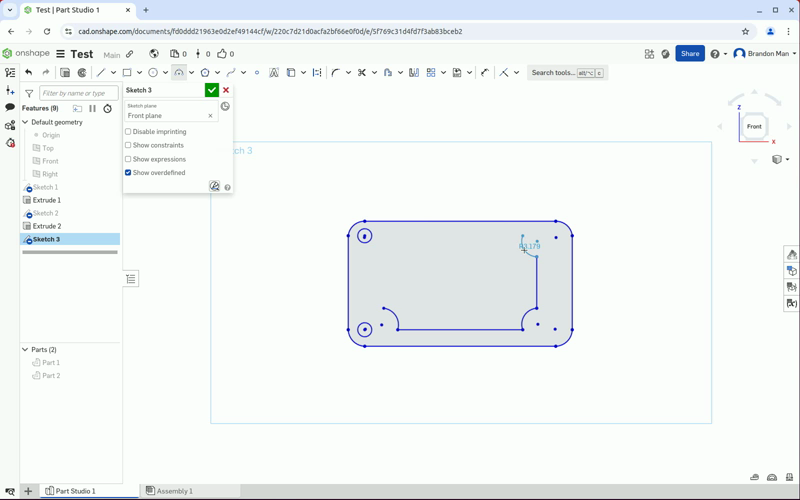
key_up(shift)
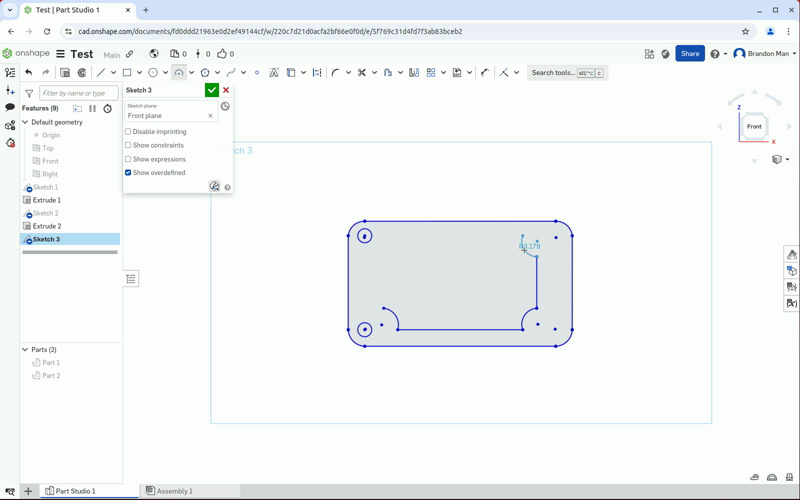
key(esc)
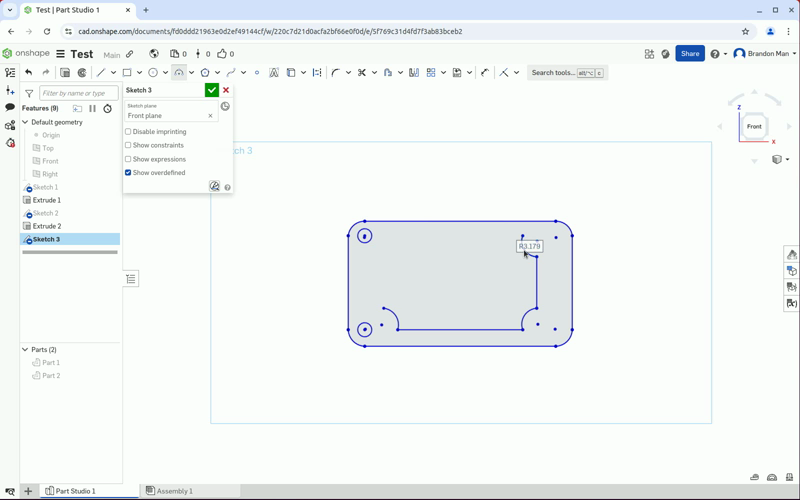
key(l)
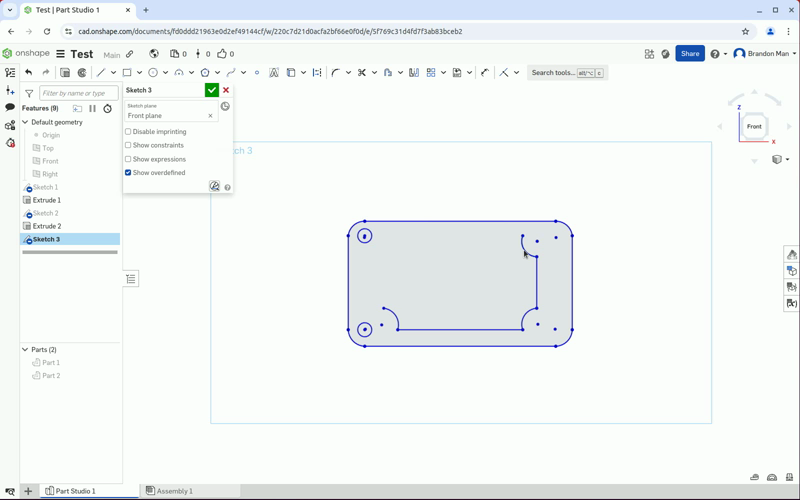
mouse_move(522, 235)
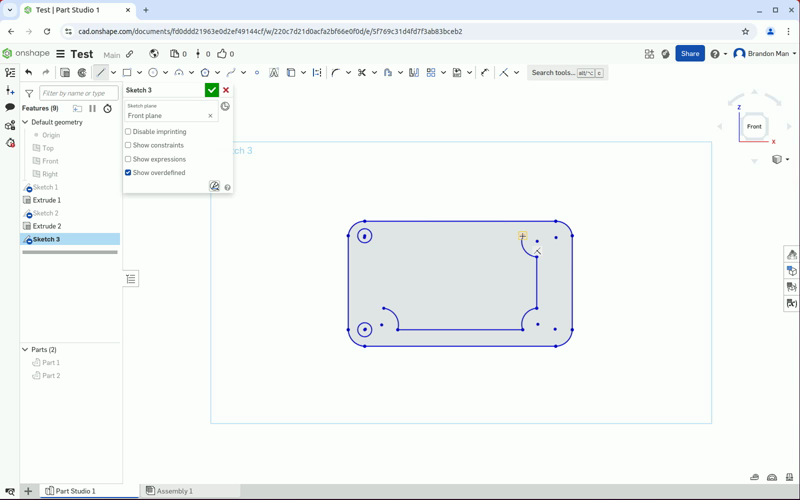
click(522, 235)
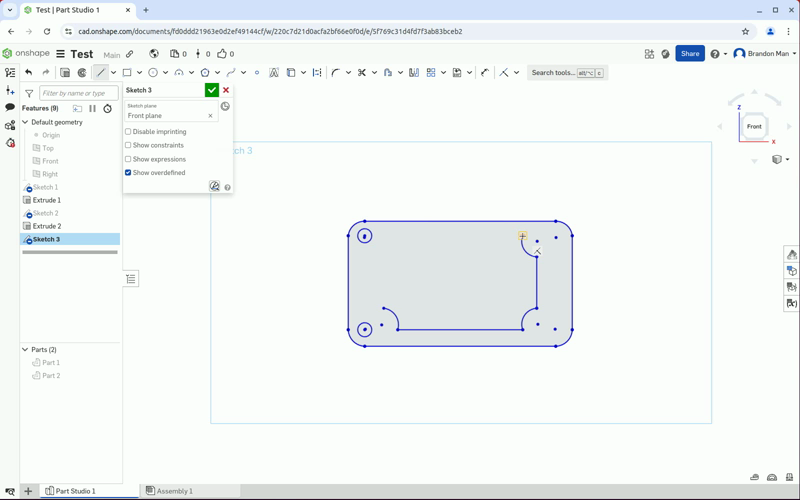
key_down(shift)
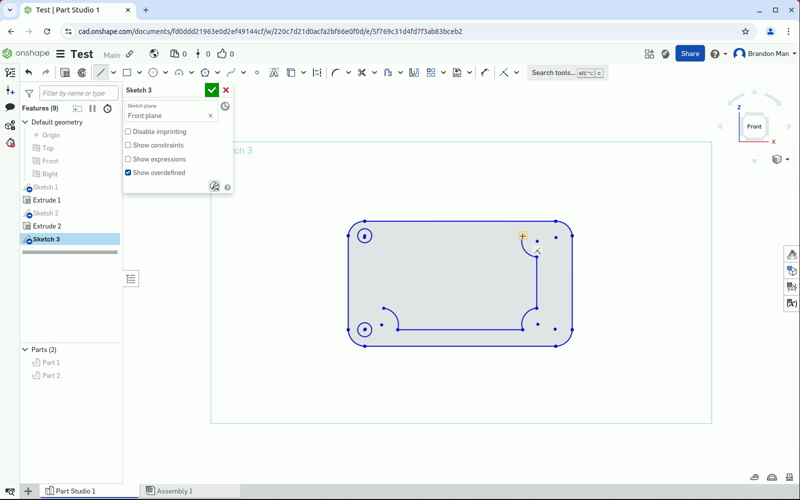
mouse_move(397, 235)
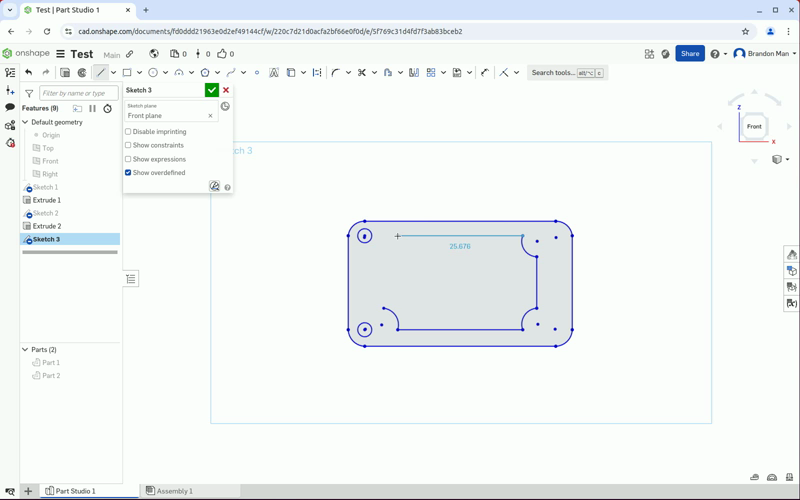
click(397, 235)
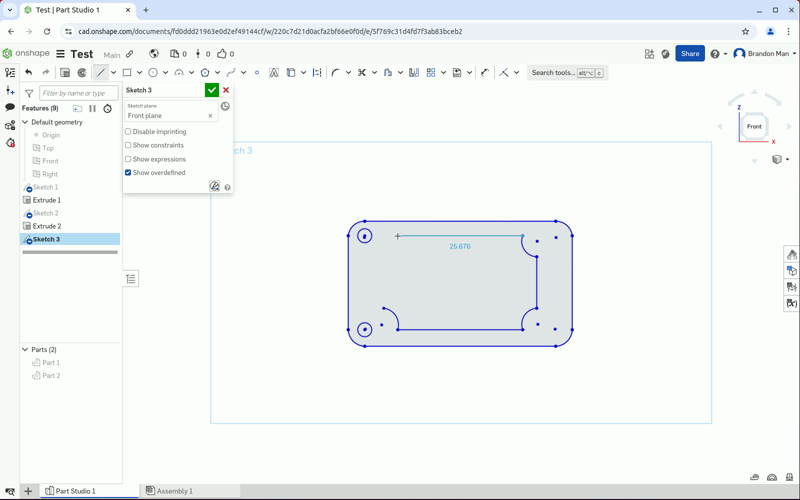
key_up(shift)
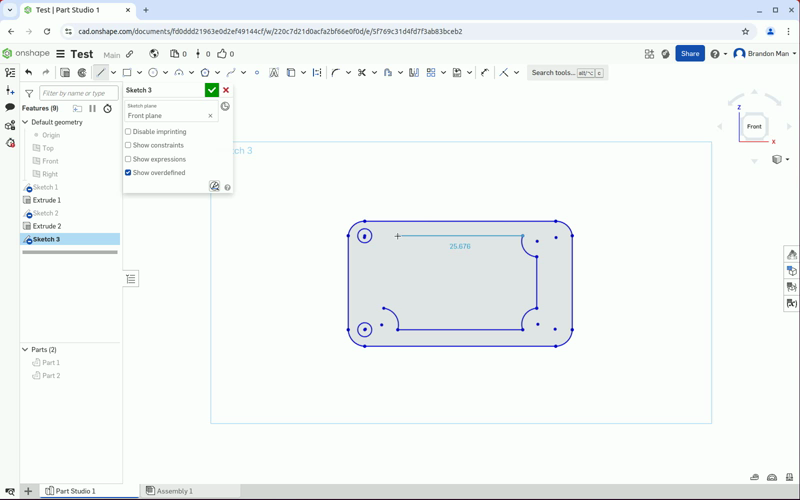
key(esc)
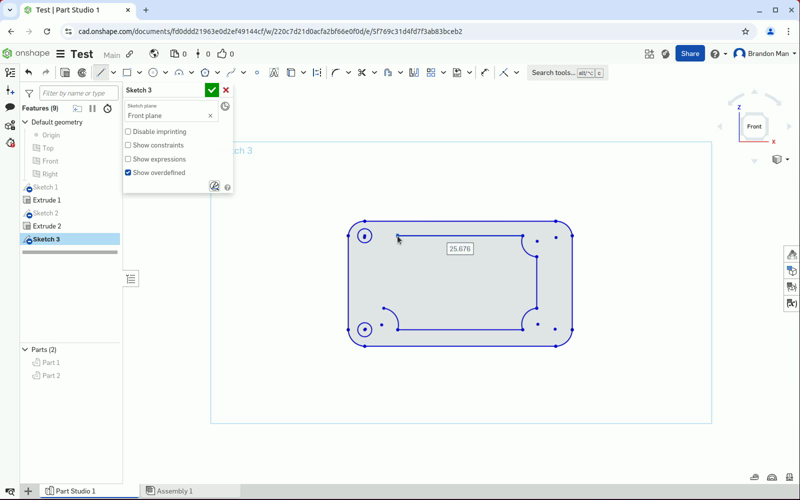
key(a)
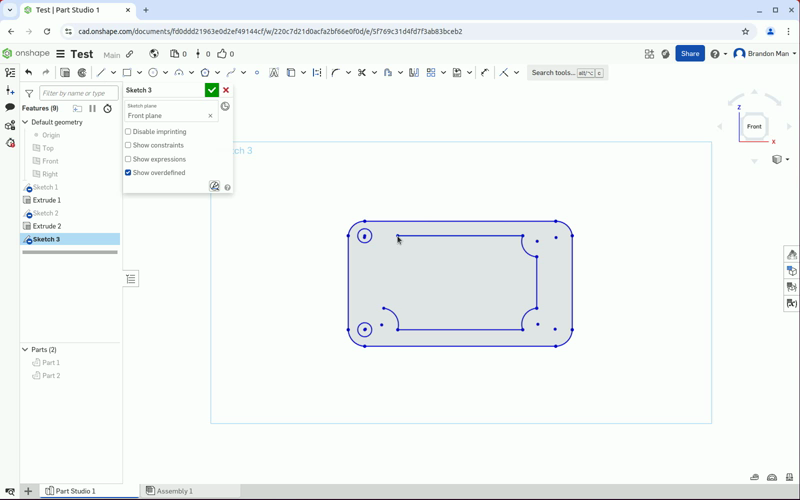
mouse_move(397, 235)
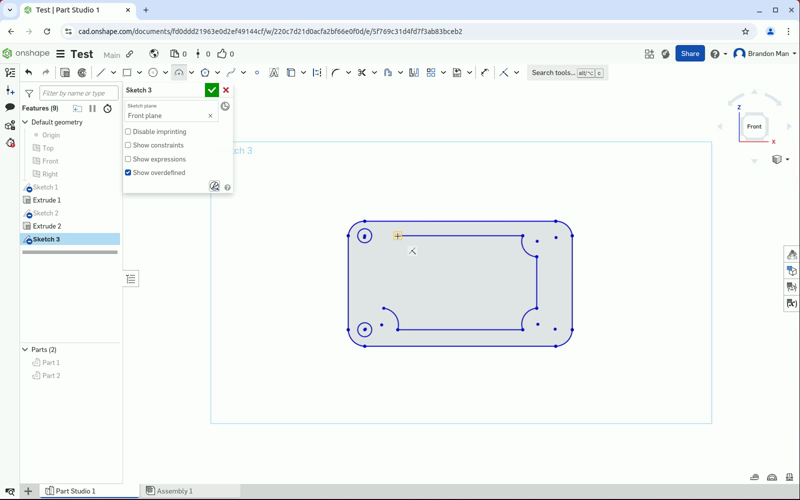
click(397, 235)
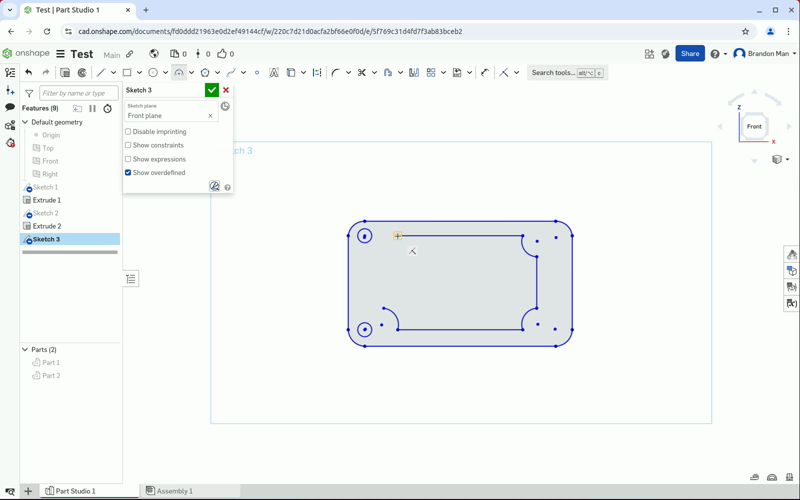
key_down(shift)
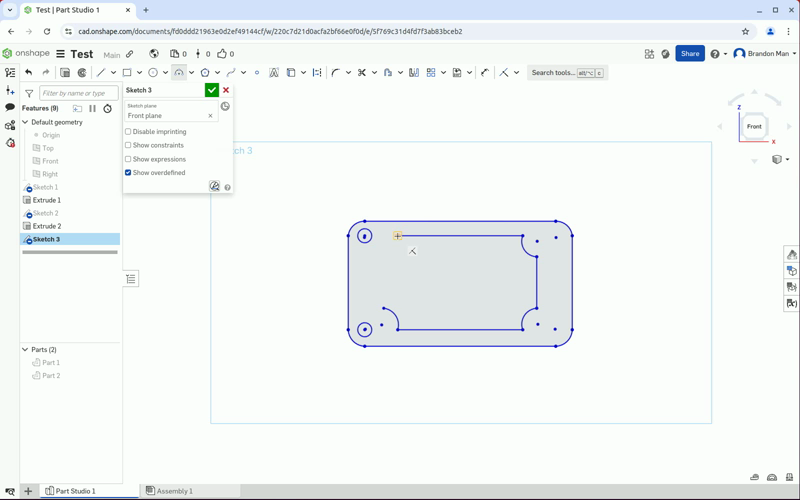
mouse_move(383, 256)
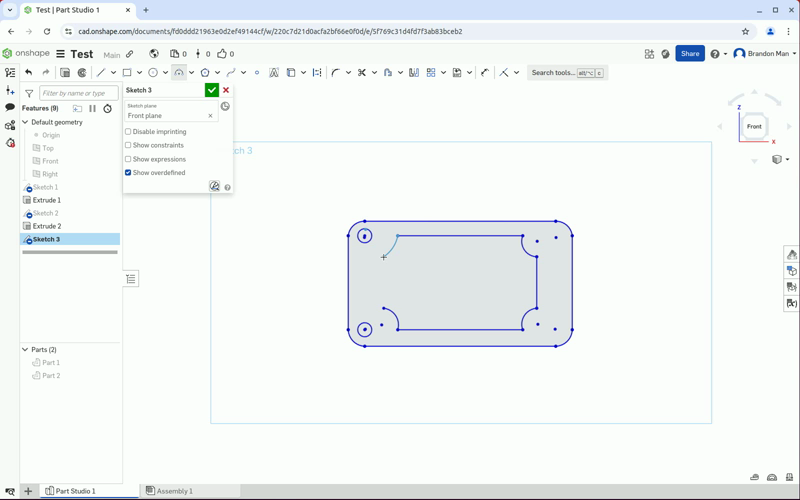
click(383, 256)
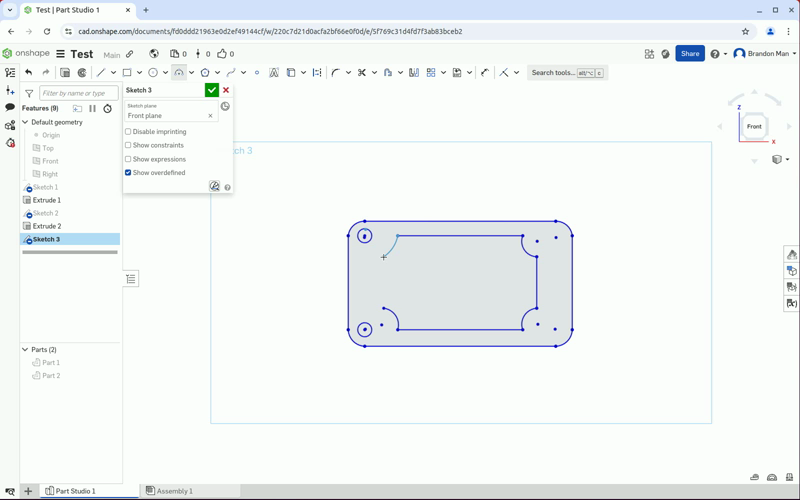
mouse_move(395, 249)
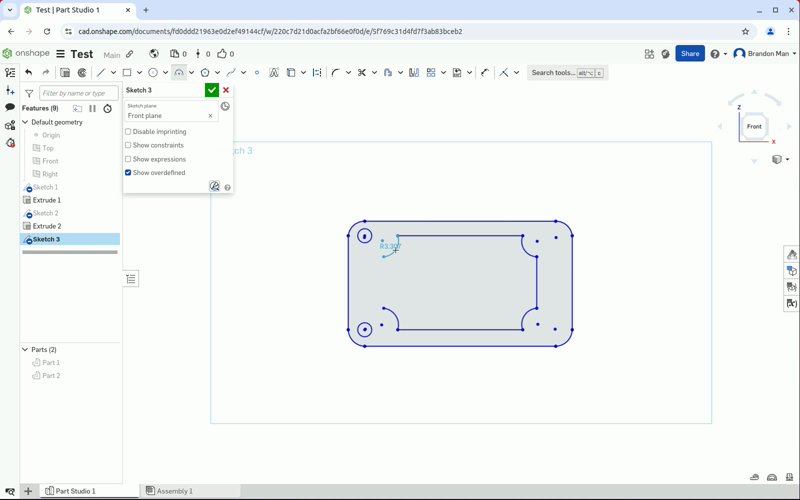
click(395, 249)
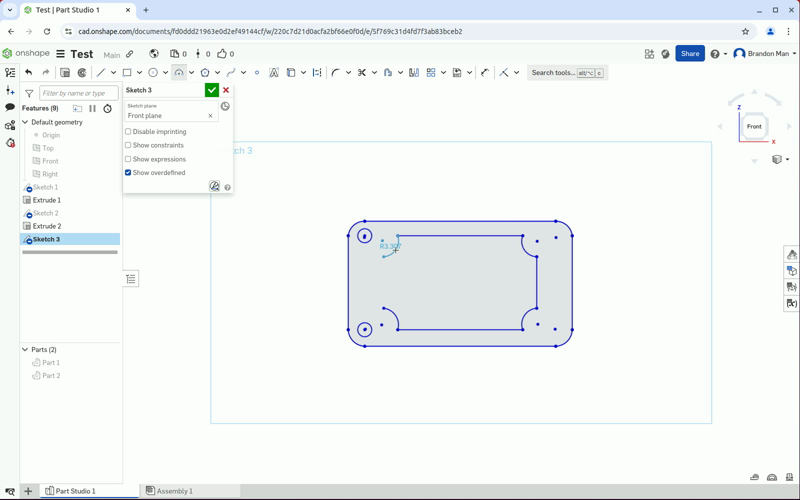
key_up(shift)
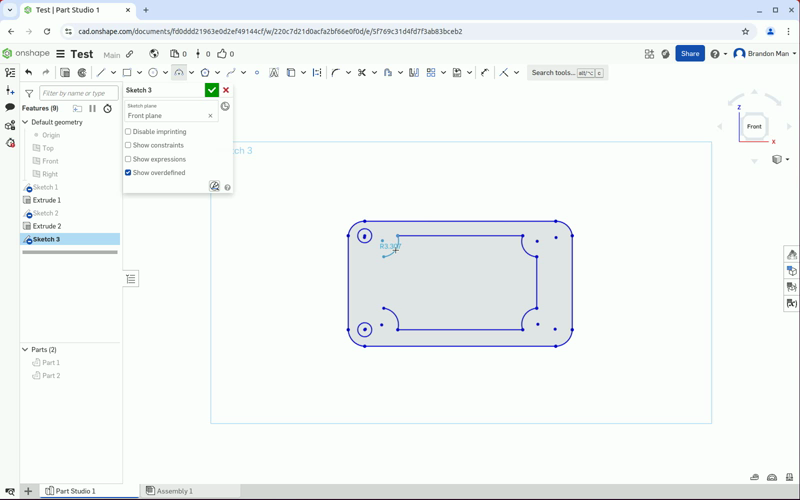
key(esc)
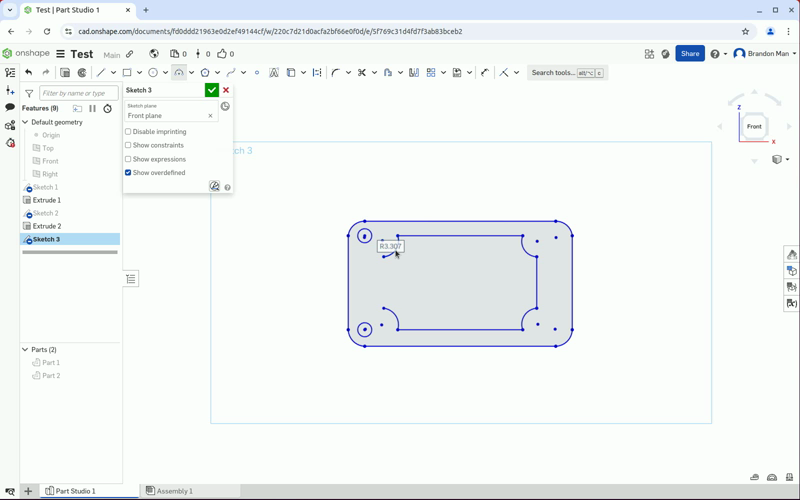
key(l)
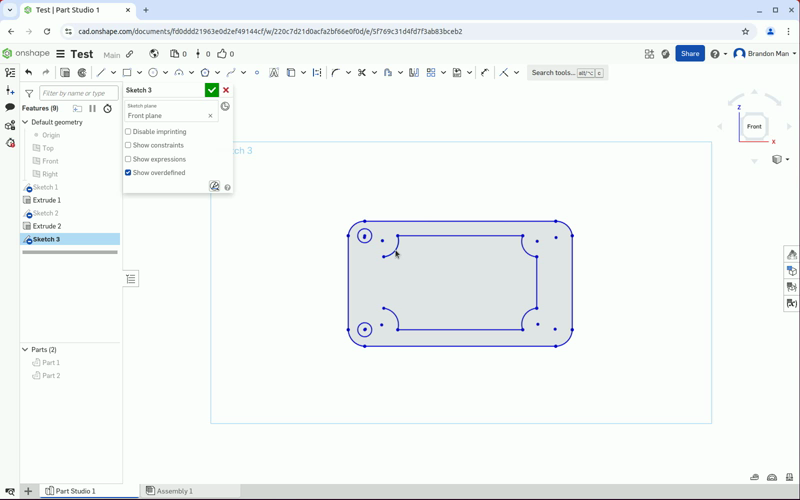
mouse_move(383, 256)
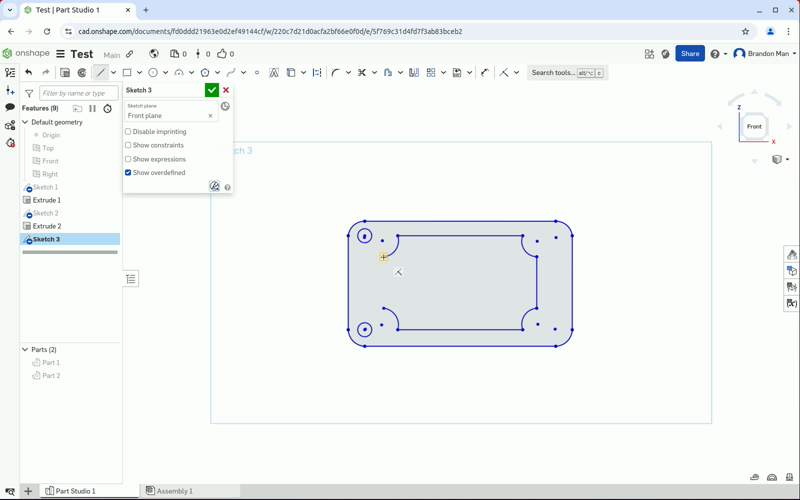
click(383, 256)
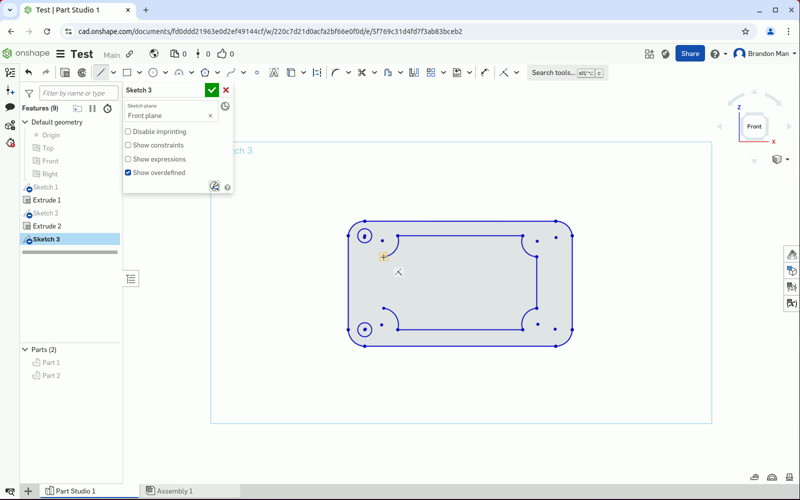
mouse_move(413, 256)
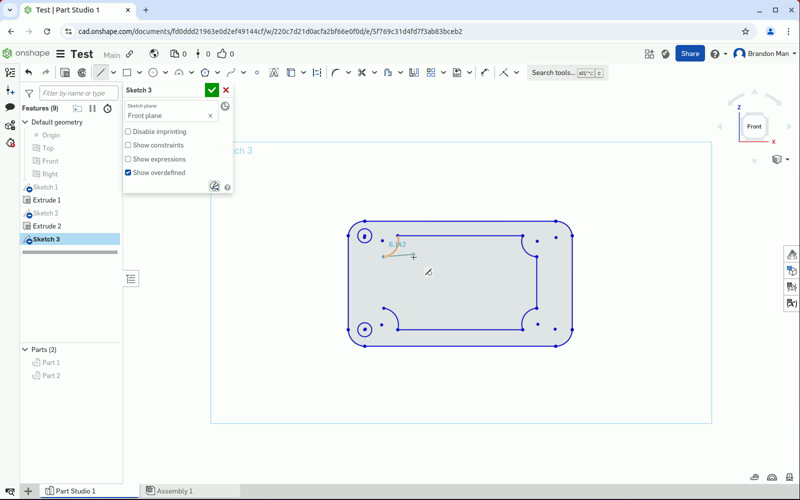
key_down(shift)
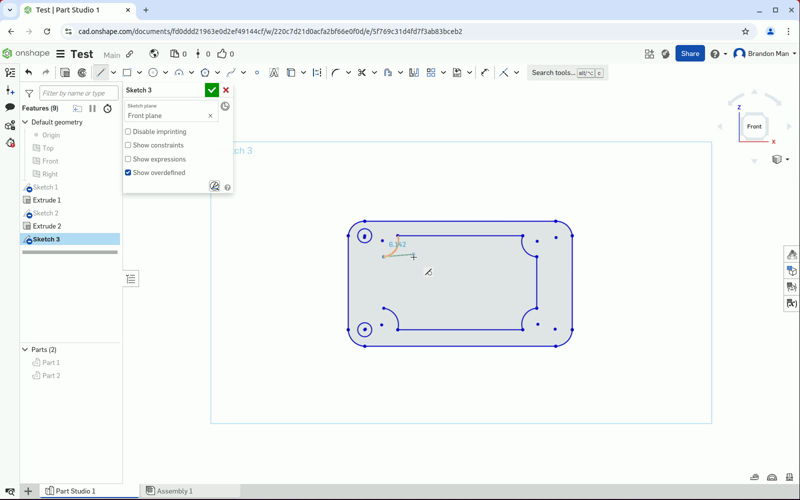
mouse_move(383, 308)
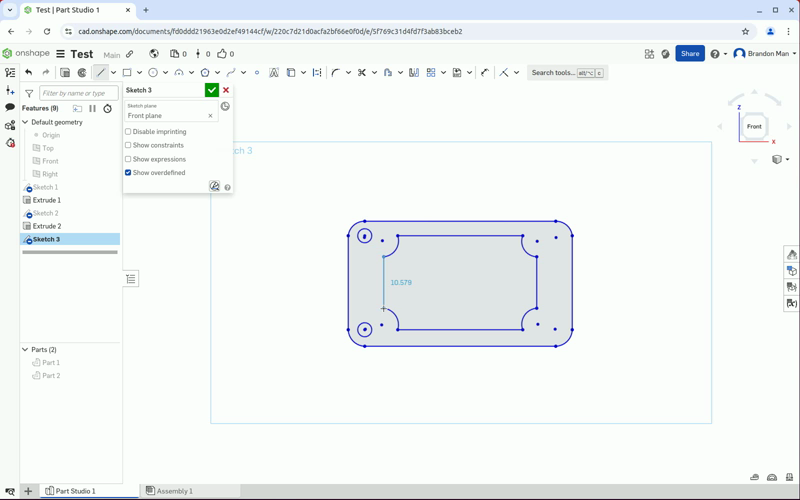
key_up(shift)
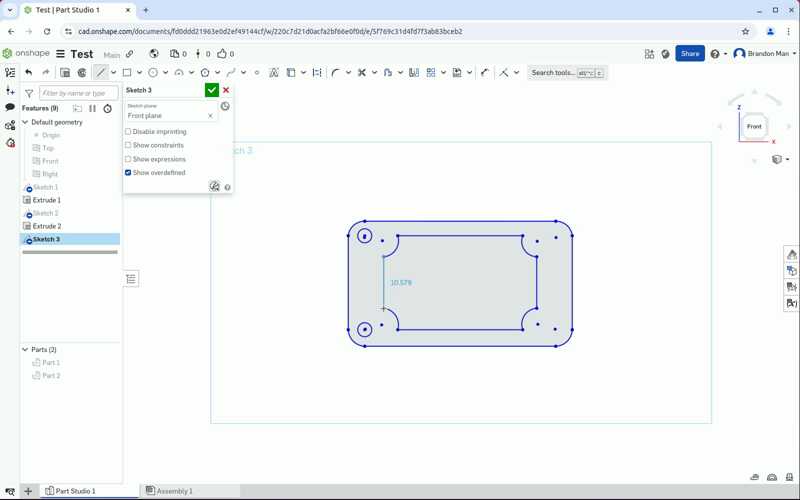
click(383, 308)
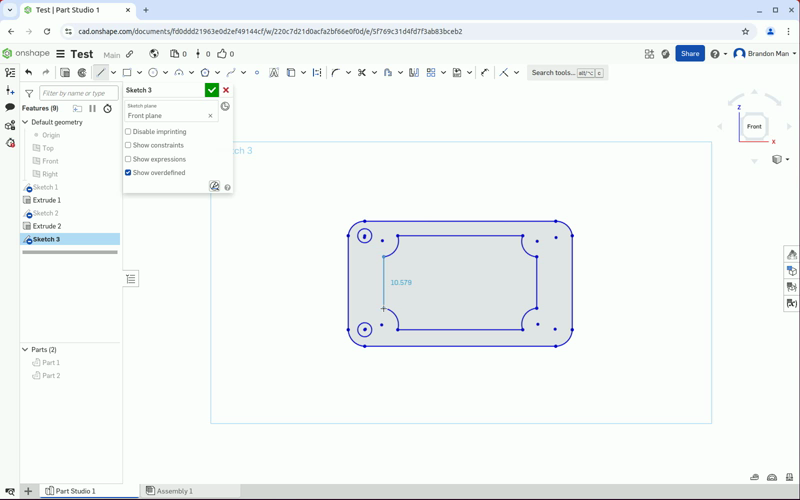
key(esc)
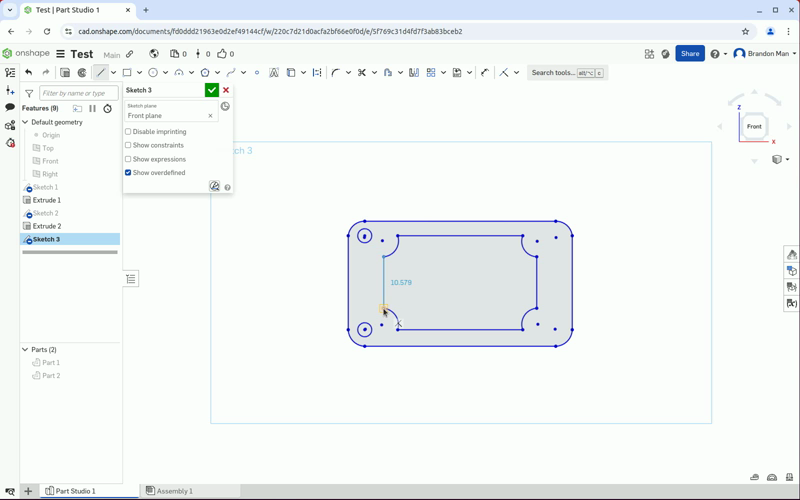
key(c)
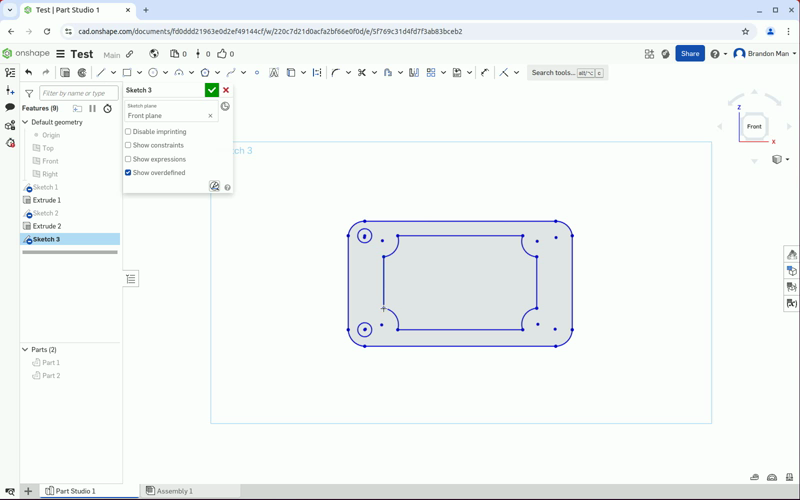
key_down(shift)
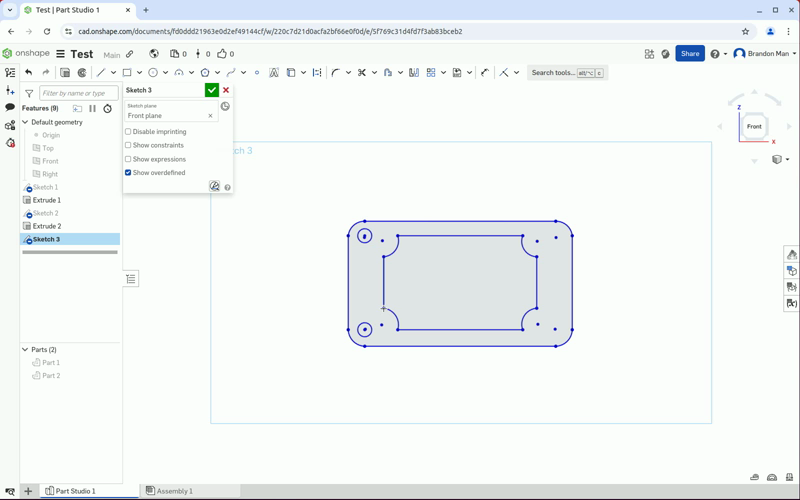
mouse_move(555, 329)
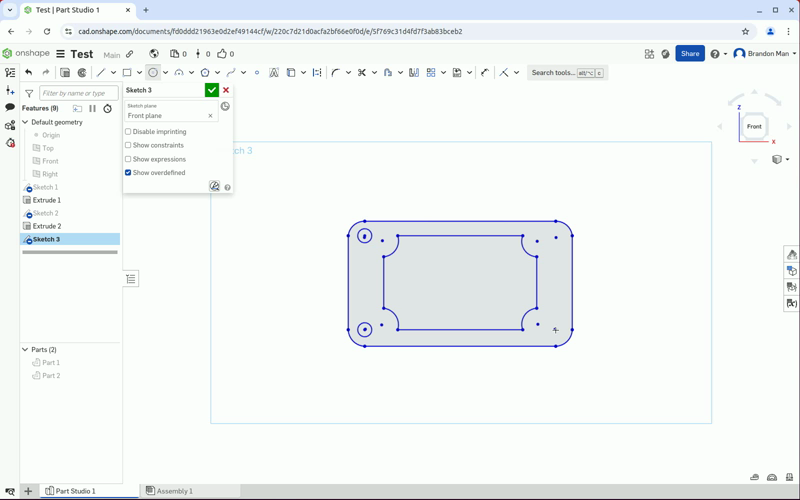
click(555, 329)
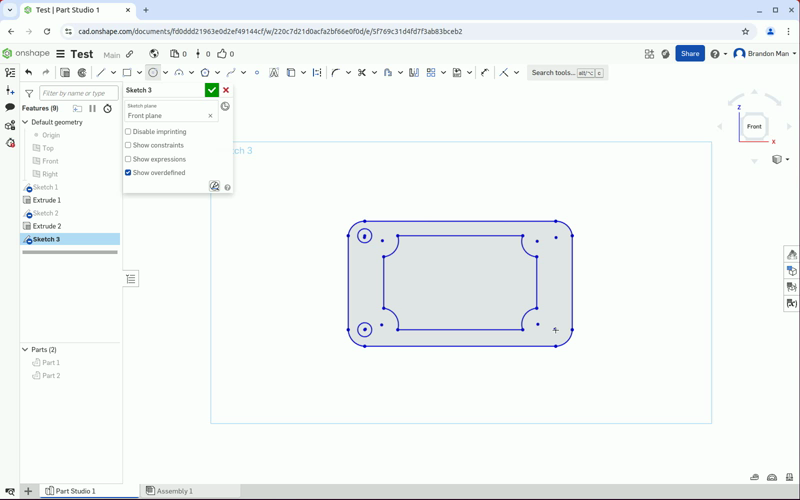
key_up(shift)
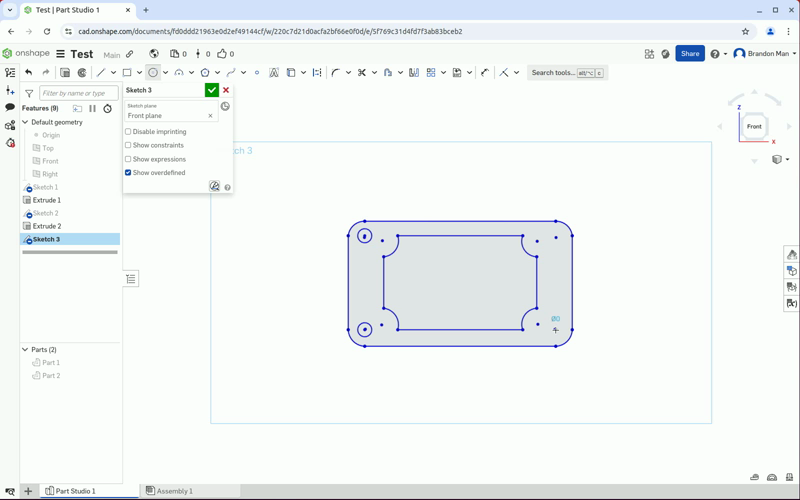
mouse_move(562, 329)
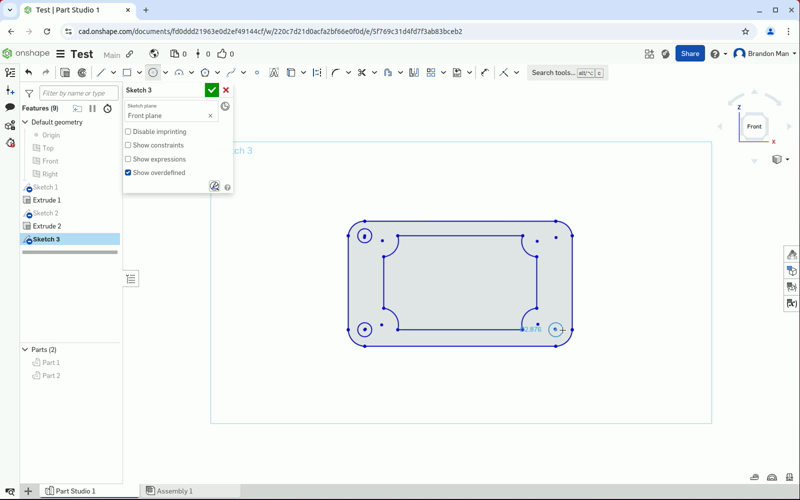
click(562, 329)
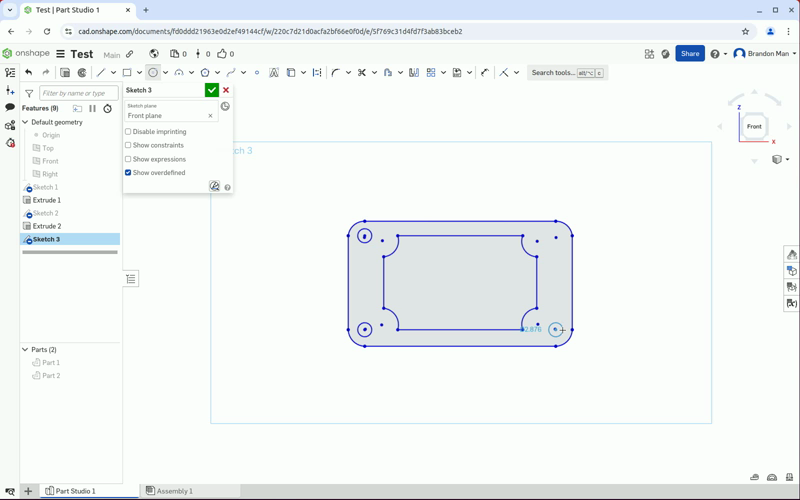
key(esc)
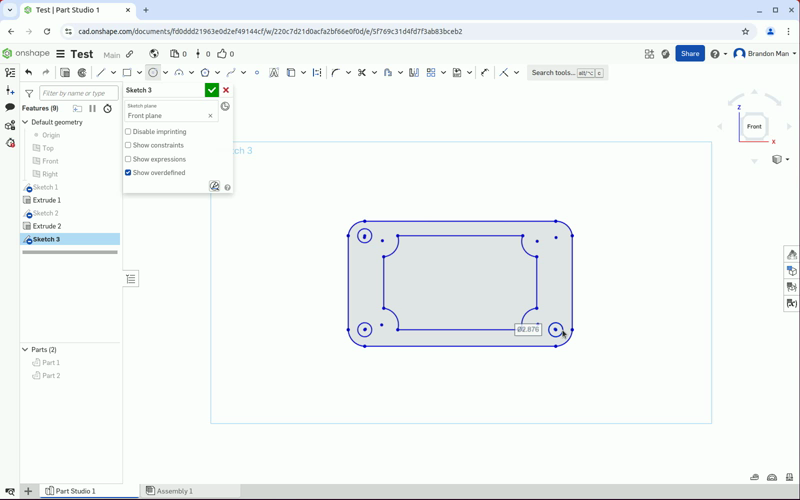
key(c)
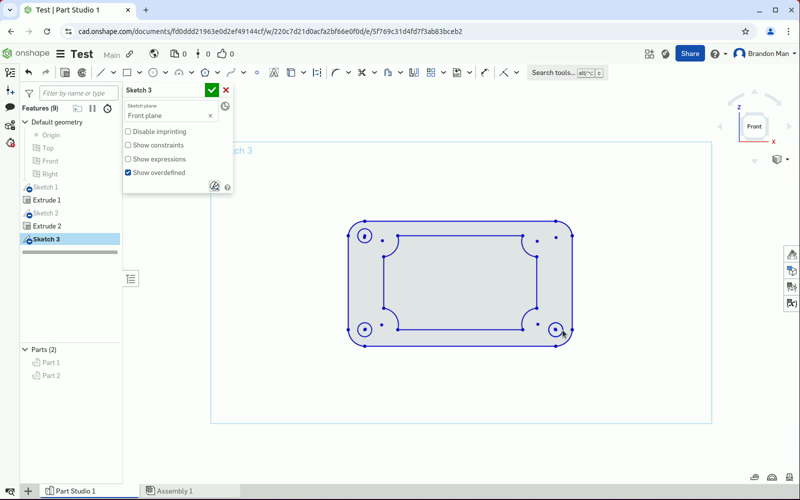
key_down(shift)
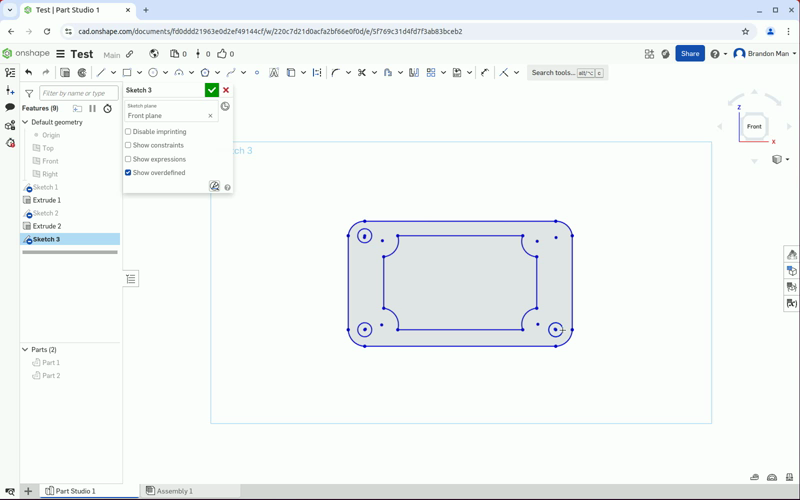
mouse_move(555, 235)
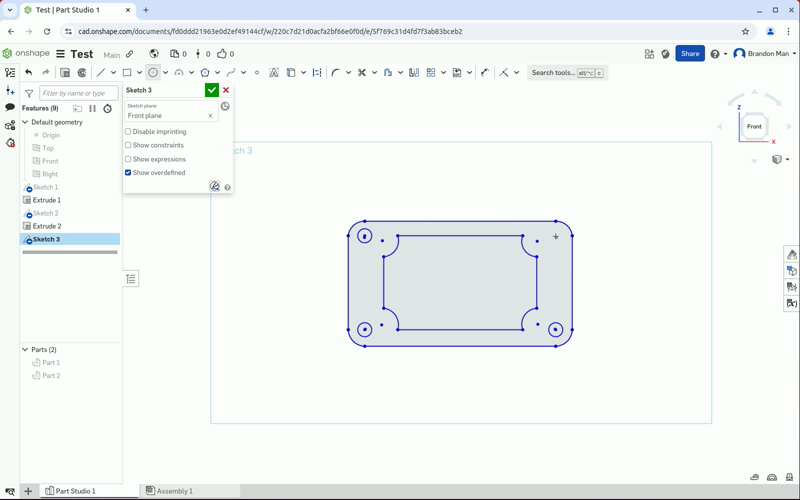
scroll(6)
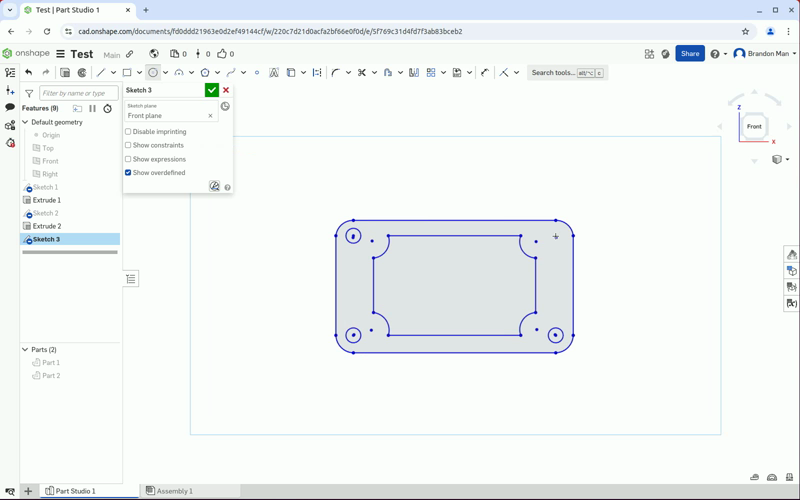
scroll(6)
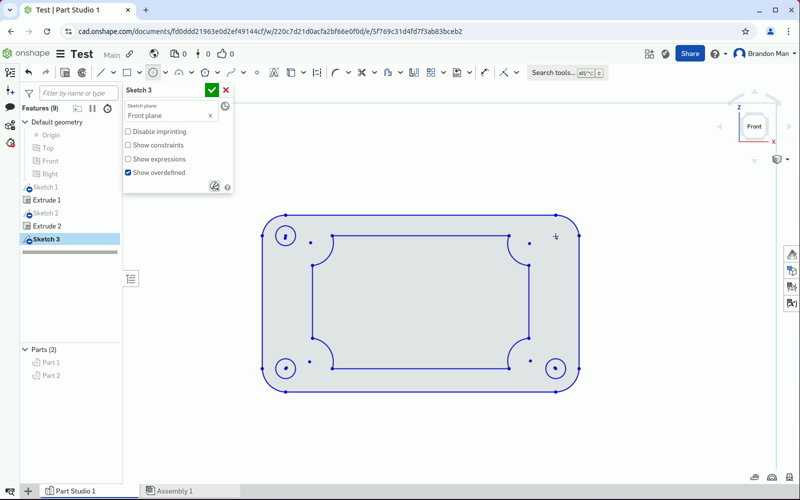
scroll(6)
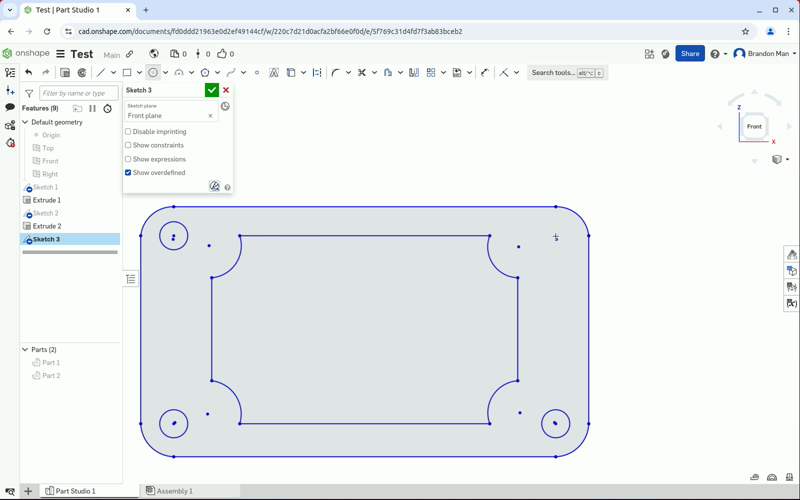
scroll(6)
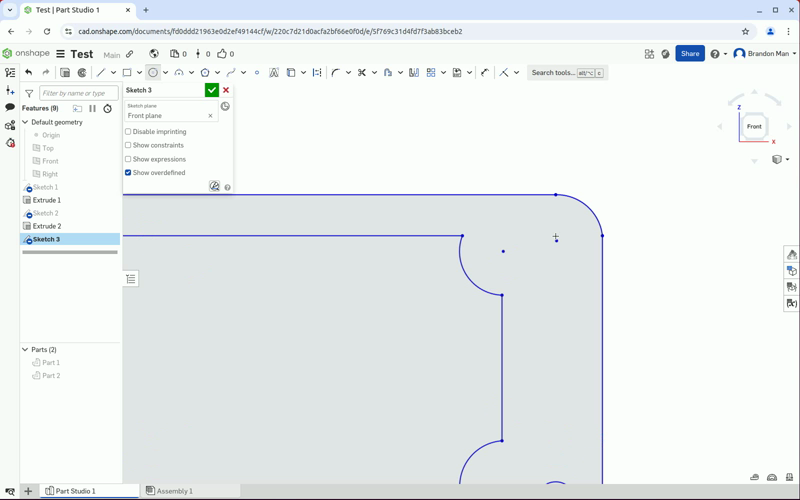
scroll(6)
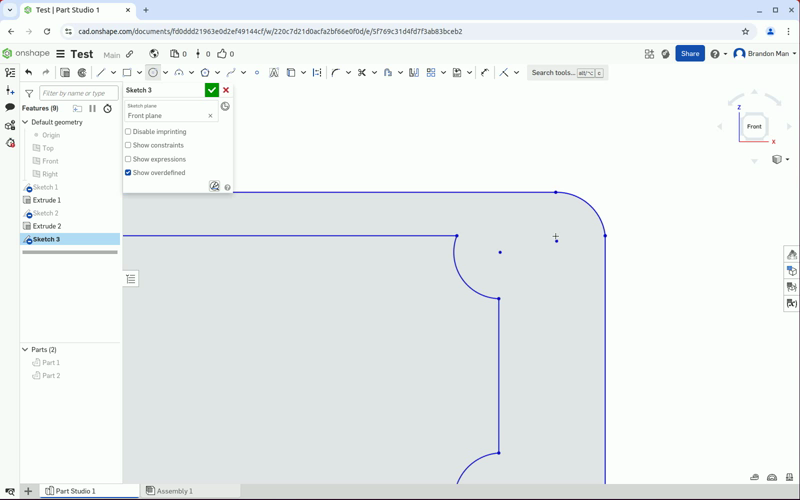
scroll(6)
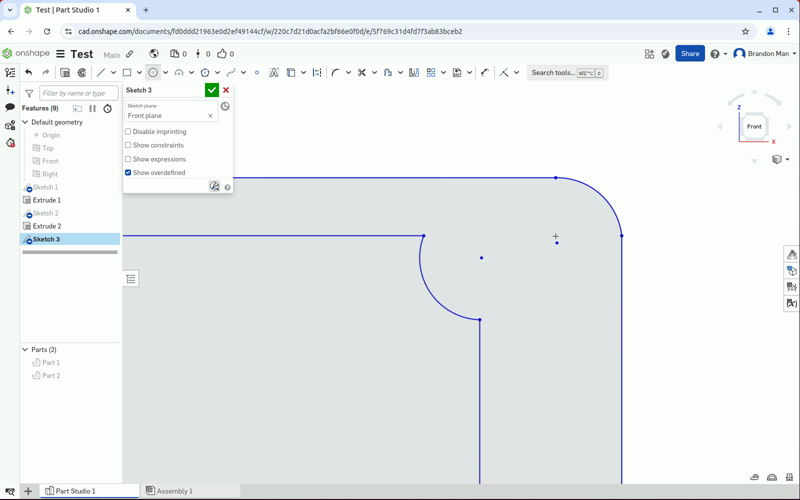
scroll(6)
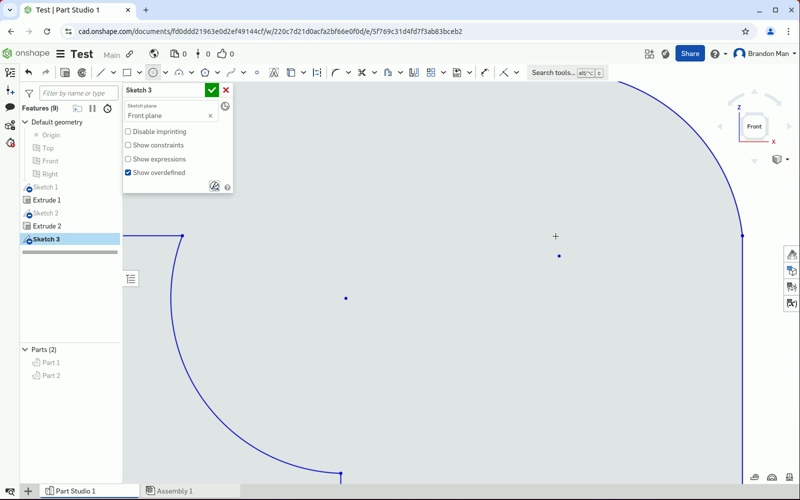
click(555, 235)
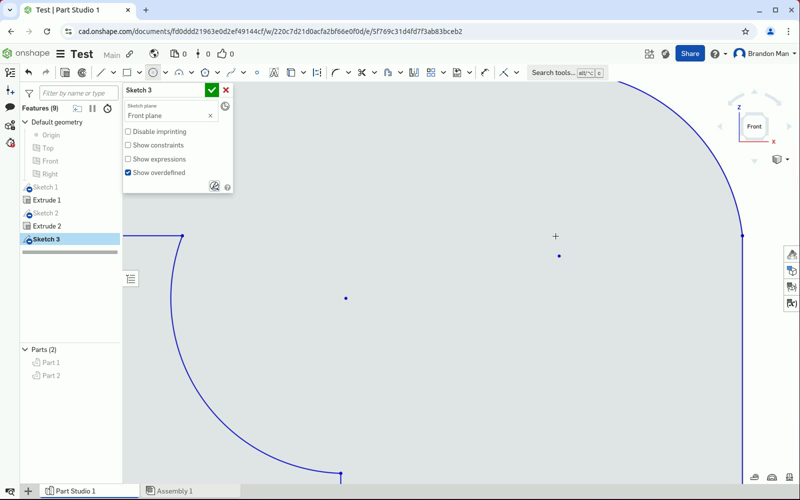
scroll(-6)
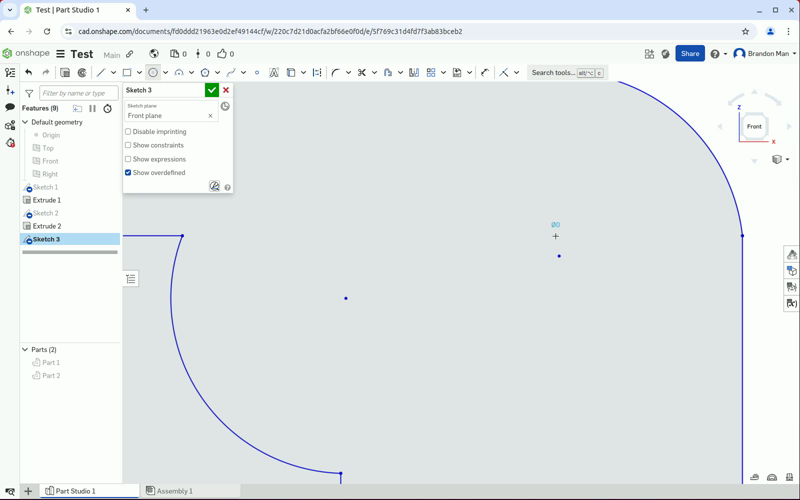
scroll(-6)
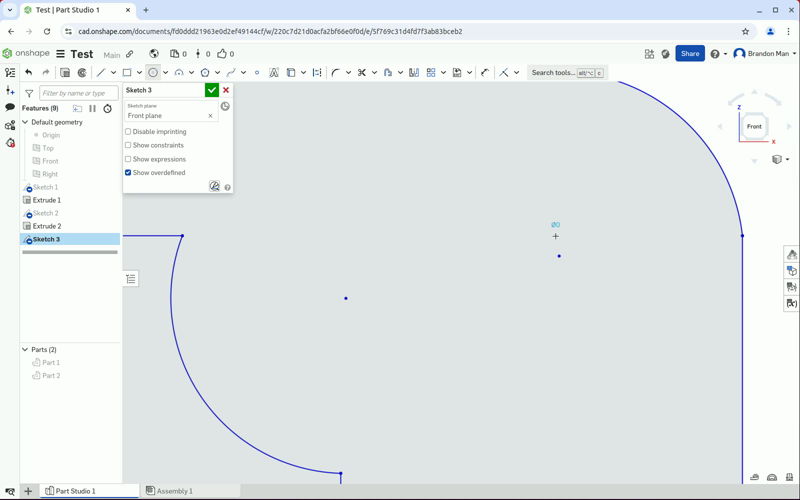
scroll(-6)
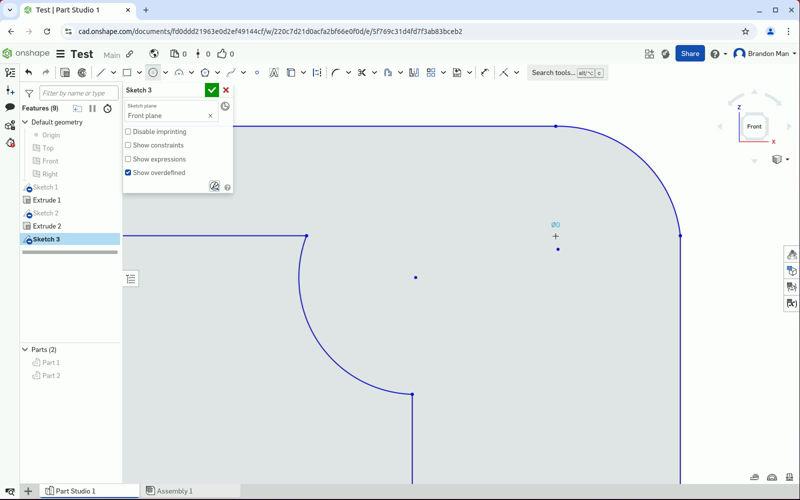
scroll(-6)
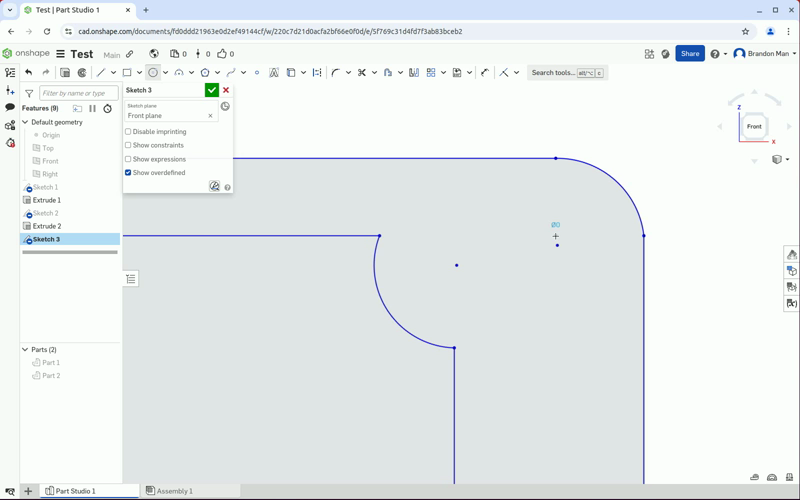
scroll(-6)
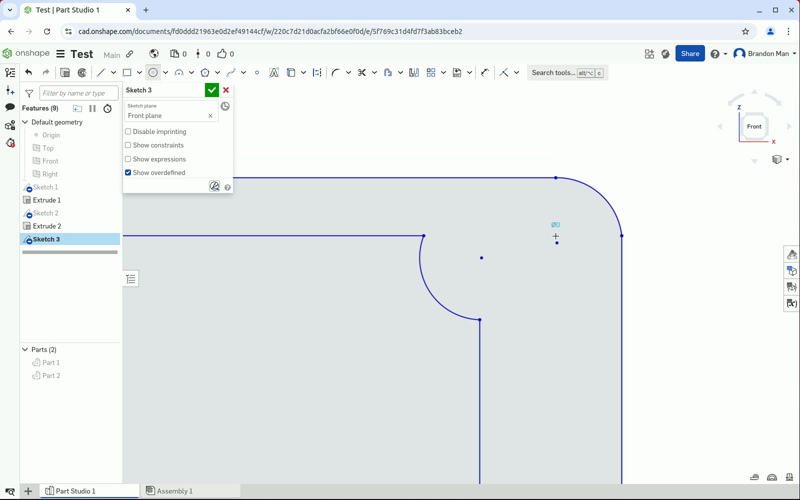
scroll(-6)
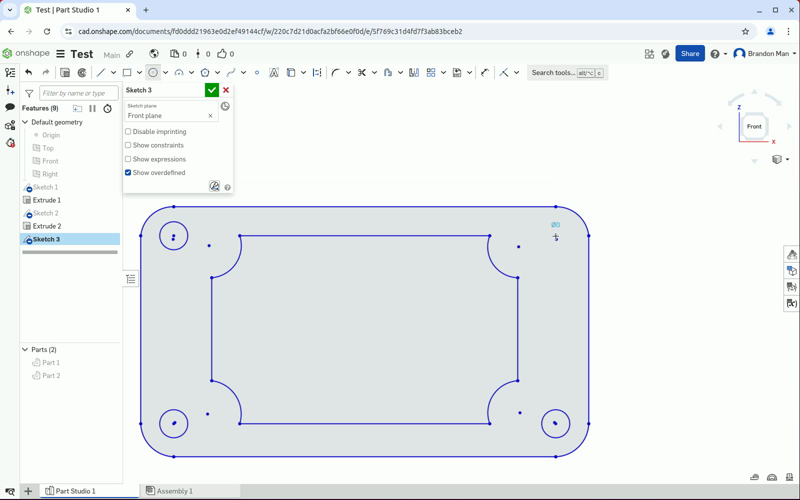
scroll(-6)
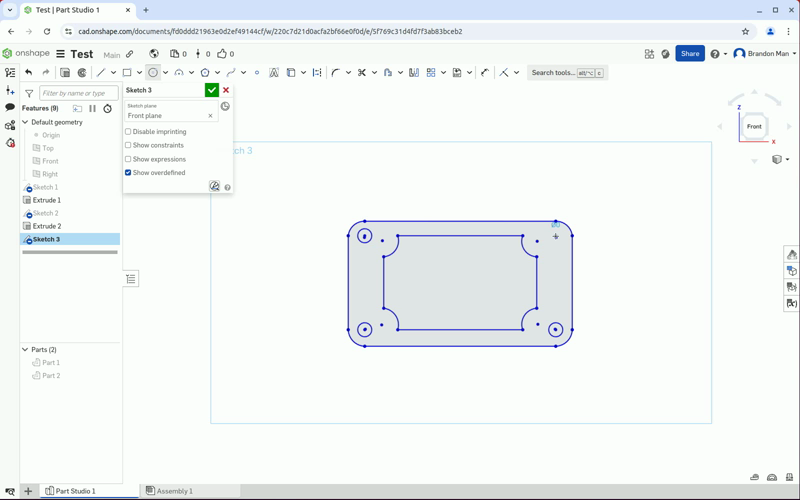
key_up(shift)
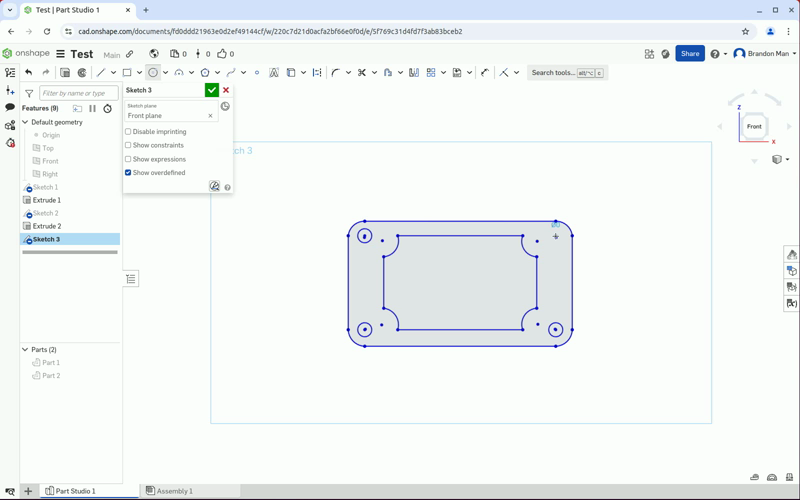
mouse_move(562, 235)
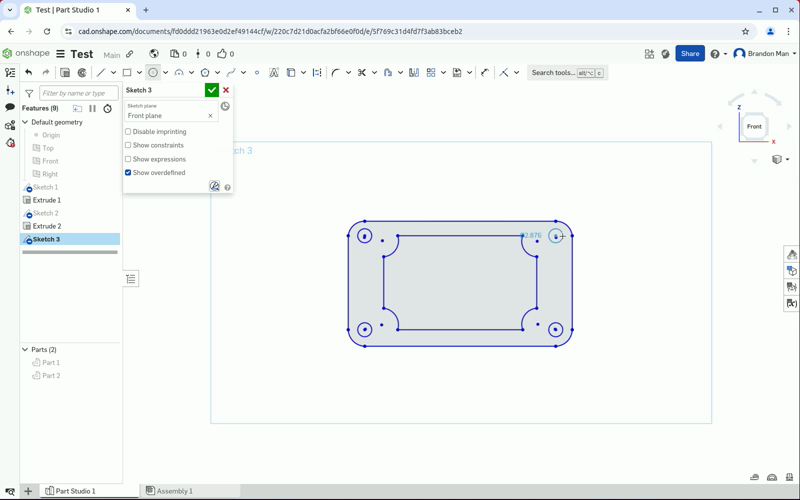
click(562, 235)
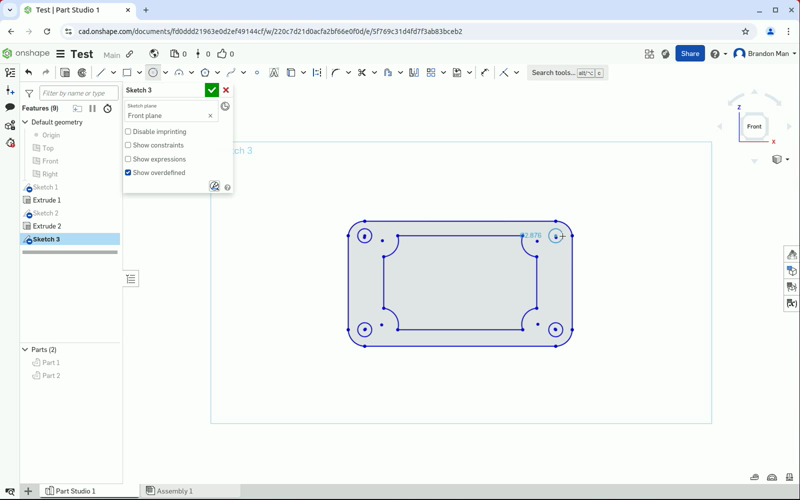
key(esc)
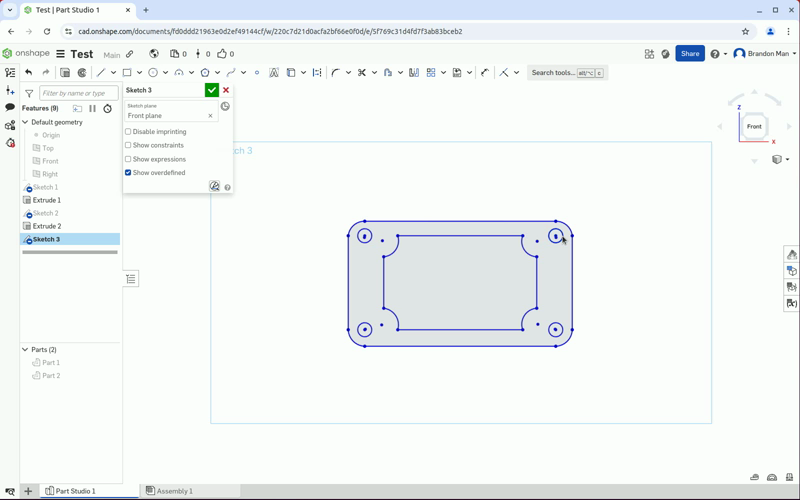
mouse_move(562, 311)
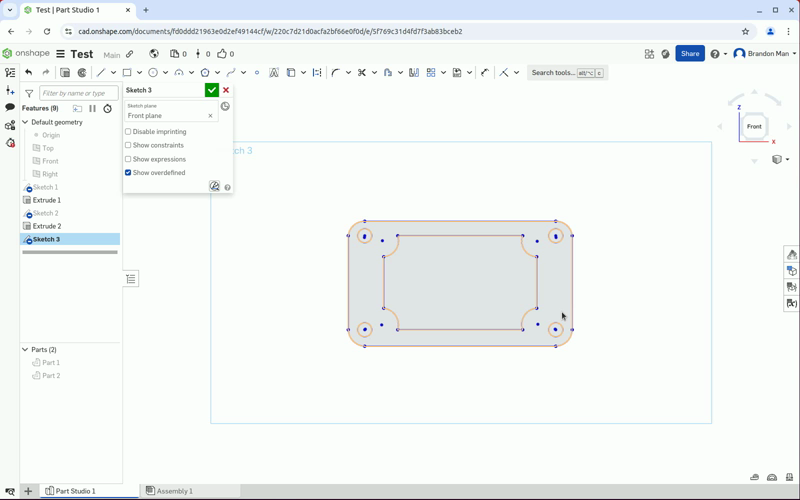
click(562, 311)
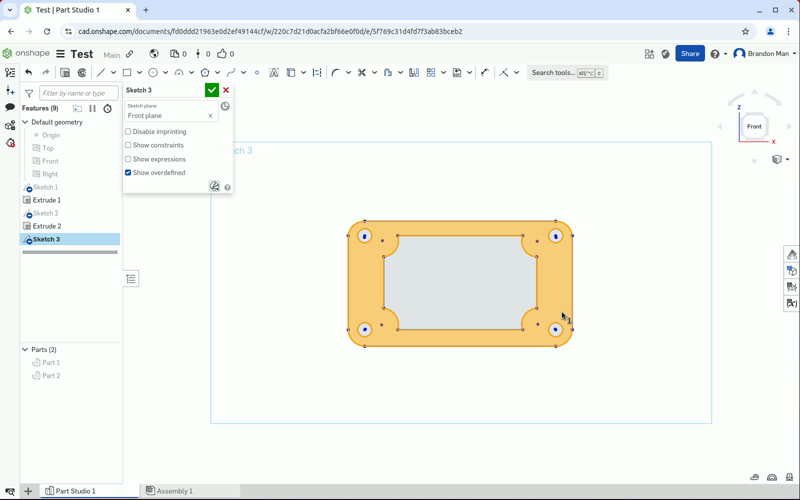
mouse_move(73, 352)
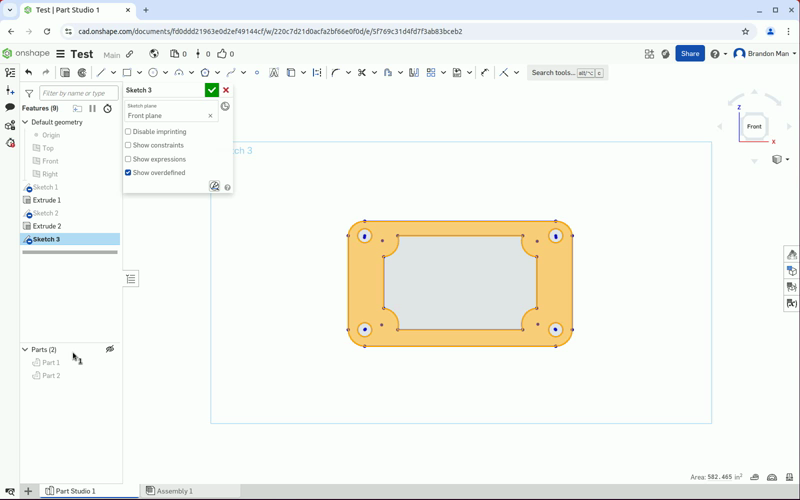
key(shift+y)
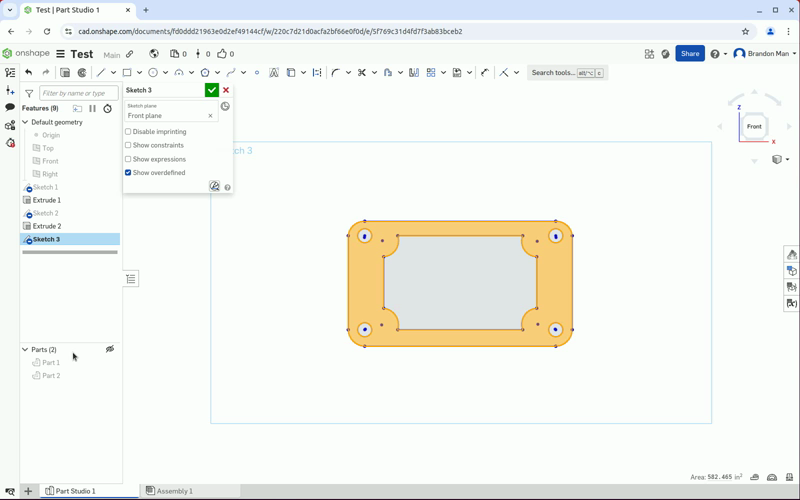
key(shift+e)
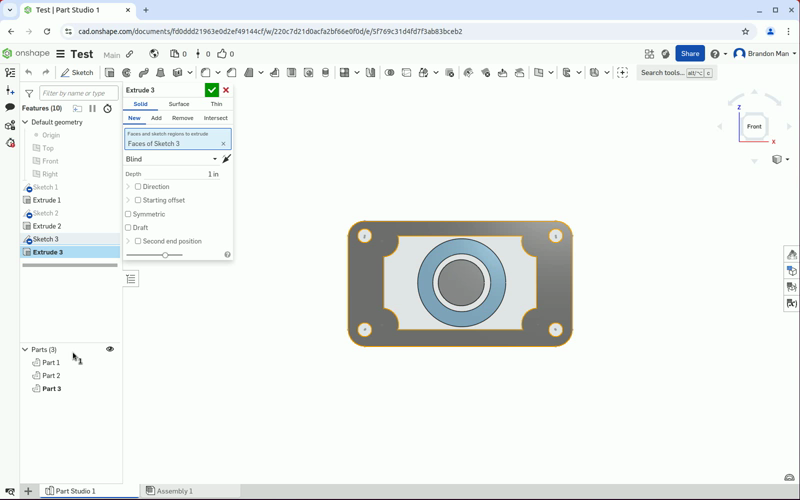
mouse_move(143, 106)
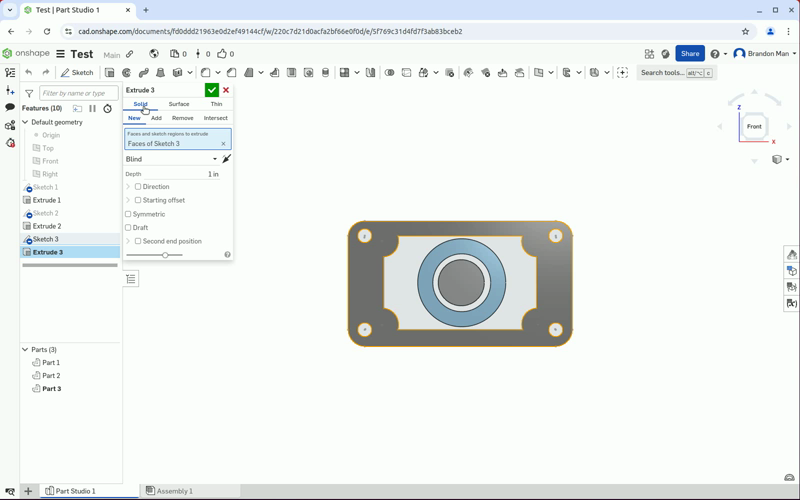
click(143, 106)
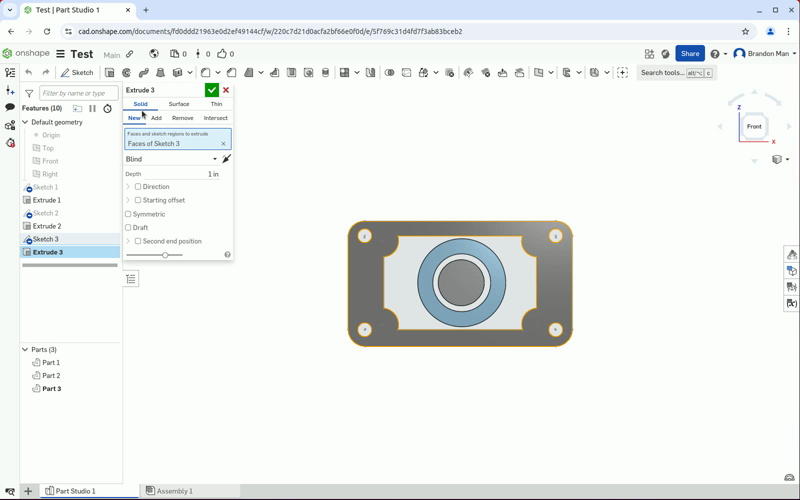
mouse_move(137, 120)
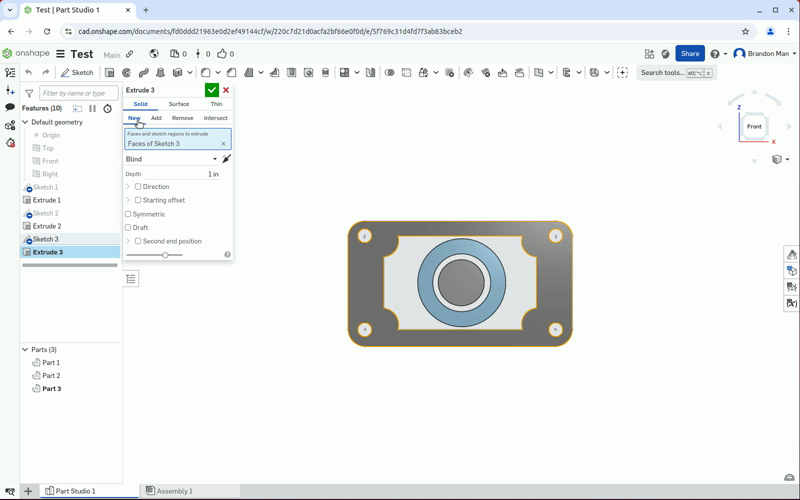
click(137, 120)
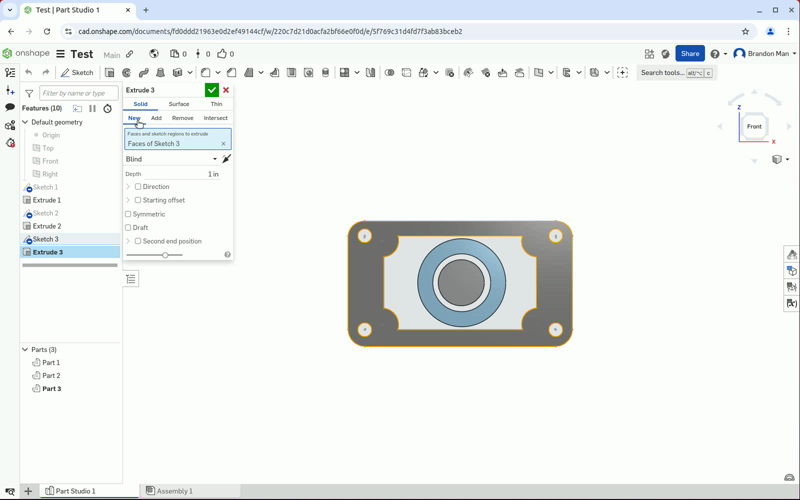
key(tab, 4)
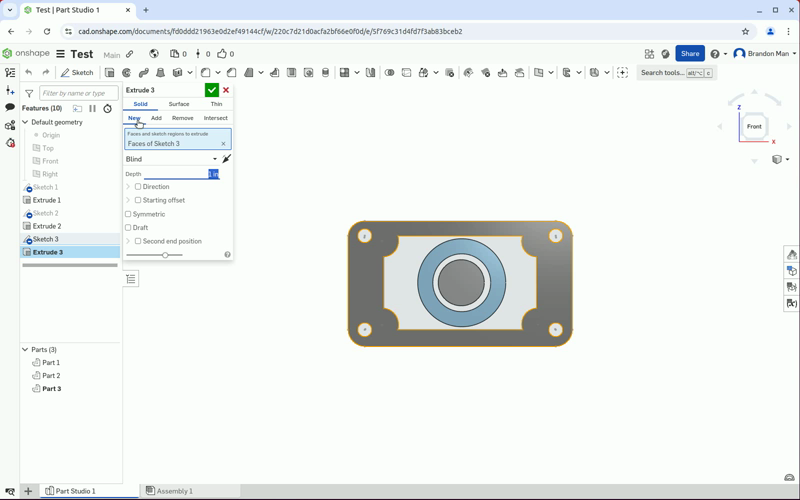
text(12.758)
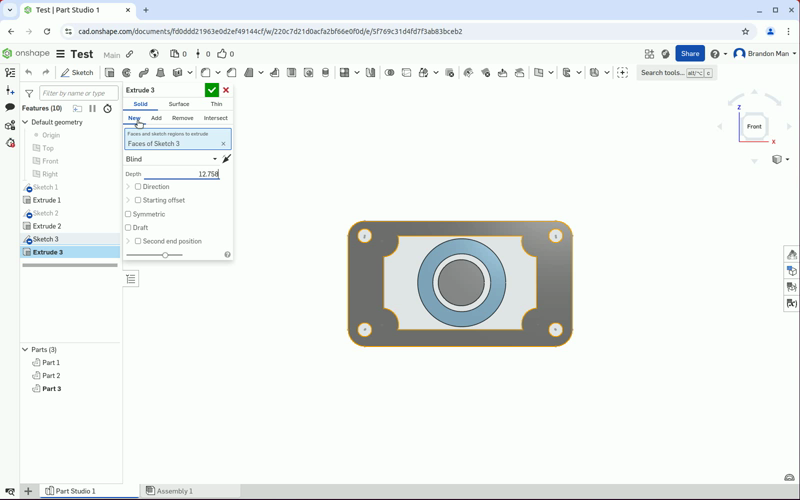
key(enter)
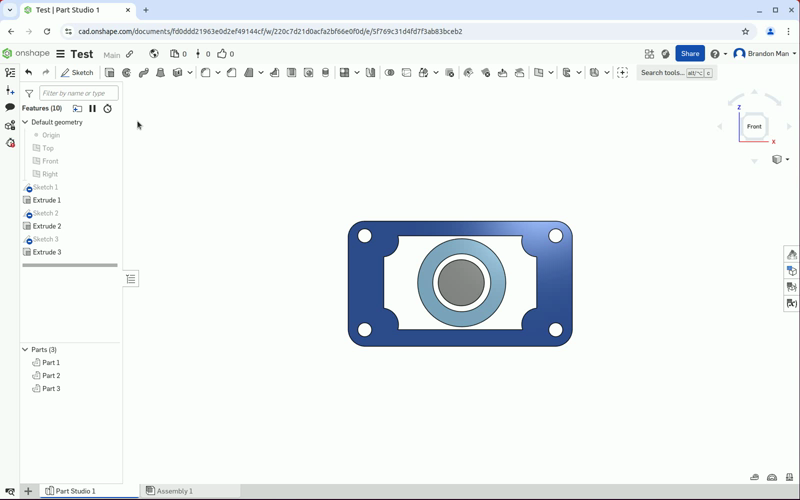
key(shift+h)
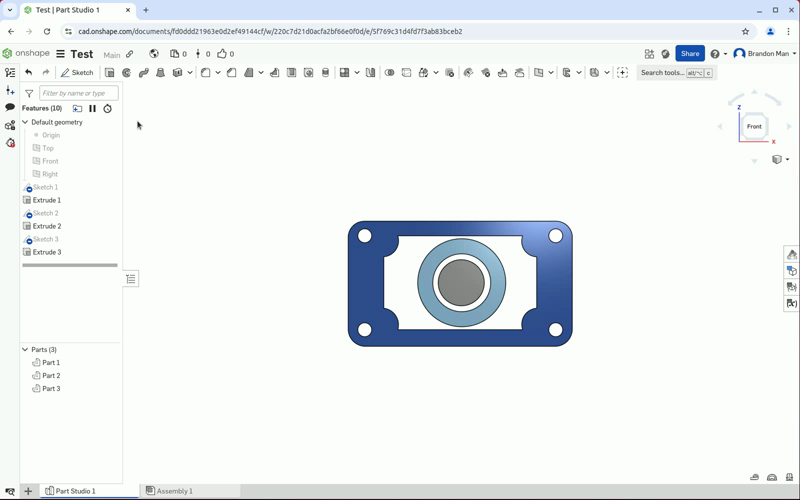
key(shift+h)
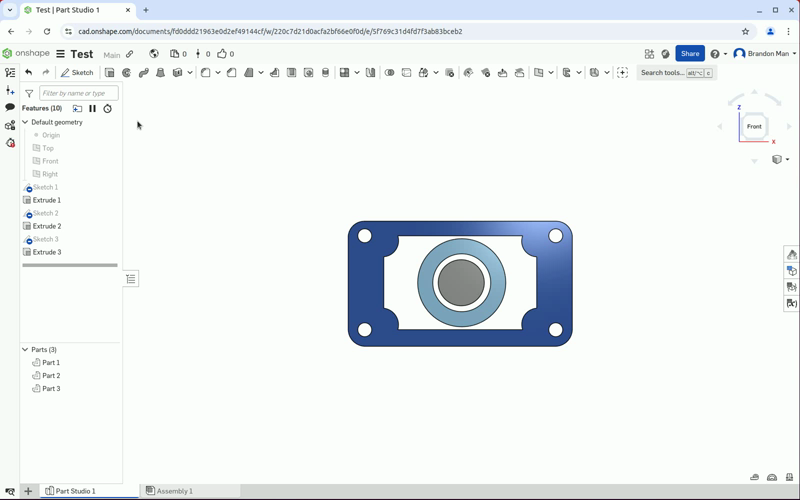
key(shift+7)
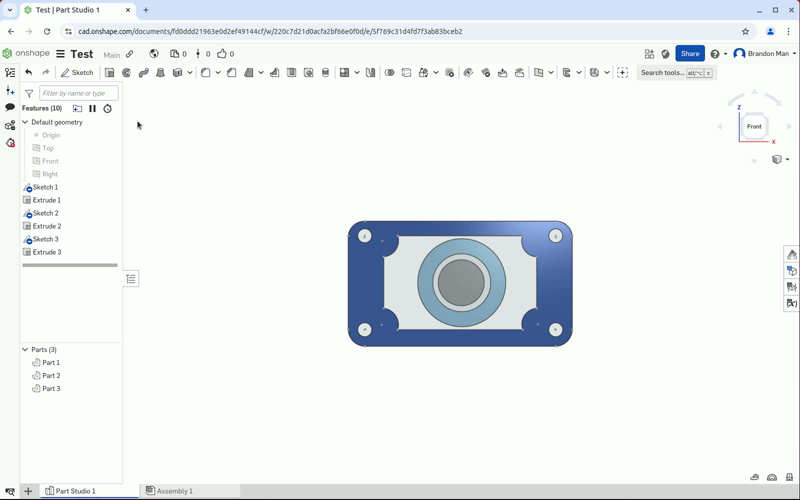
key(left, 2)
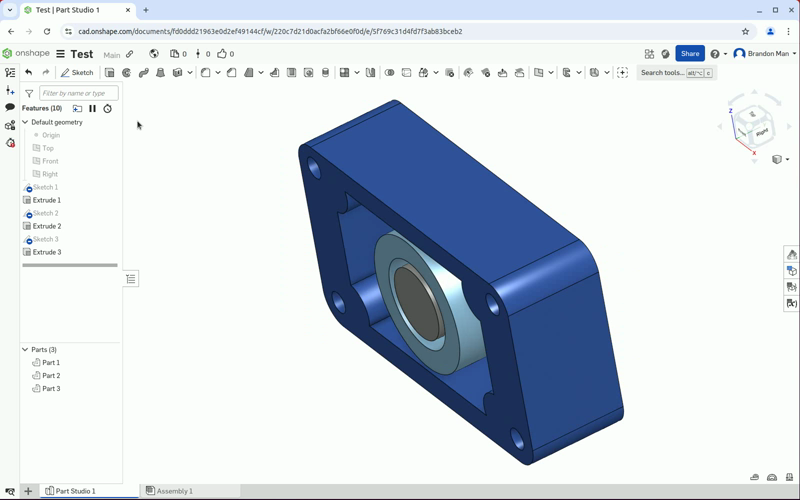
key(down, 2)
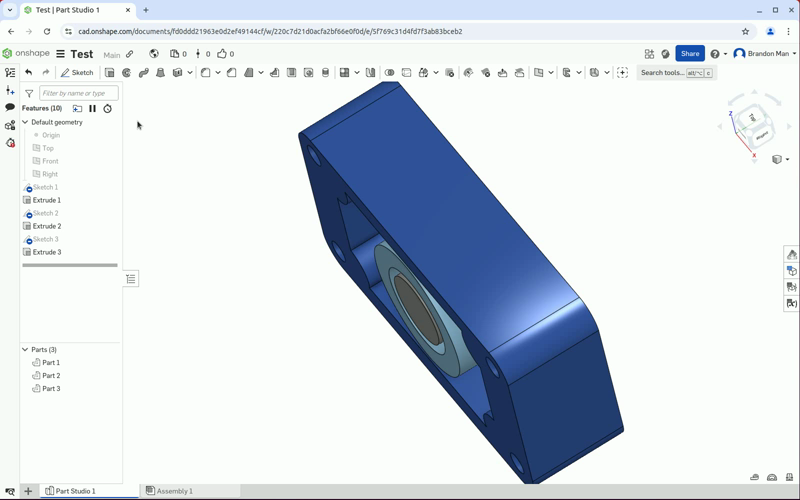
key(up, 2)
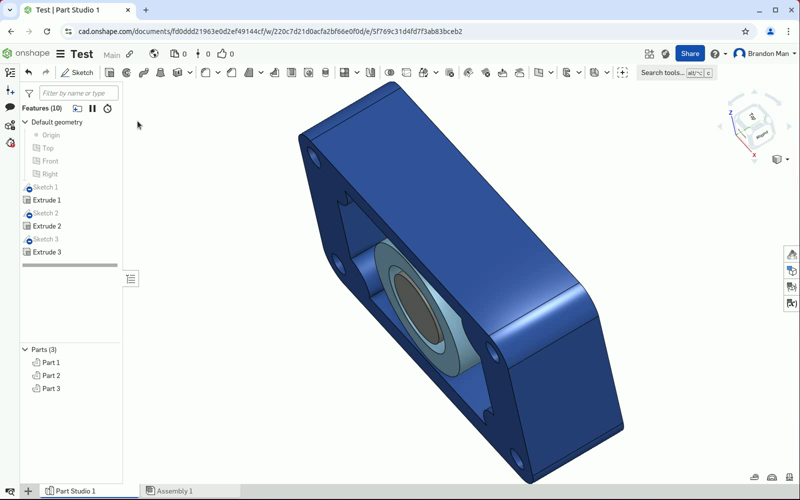
key(right, 2)
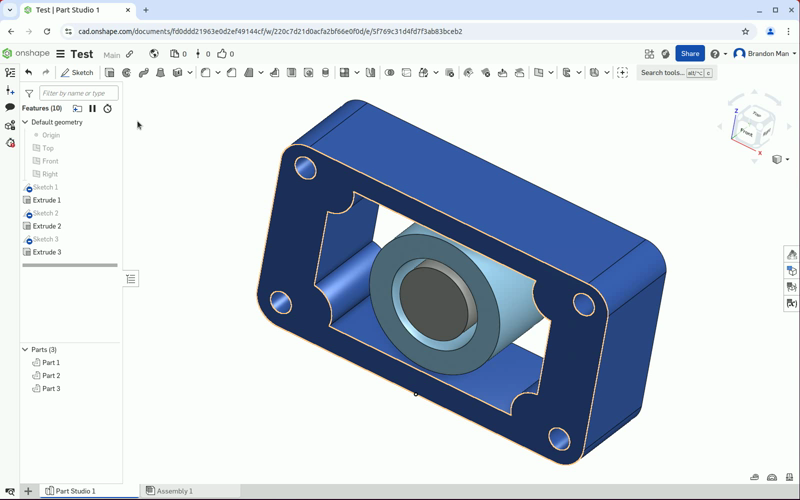
mouse_move(73, 189)
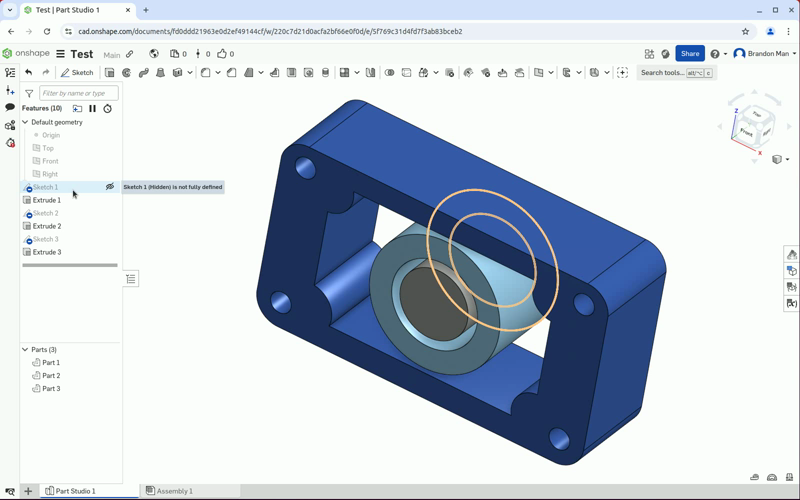
click(73, 189)